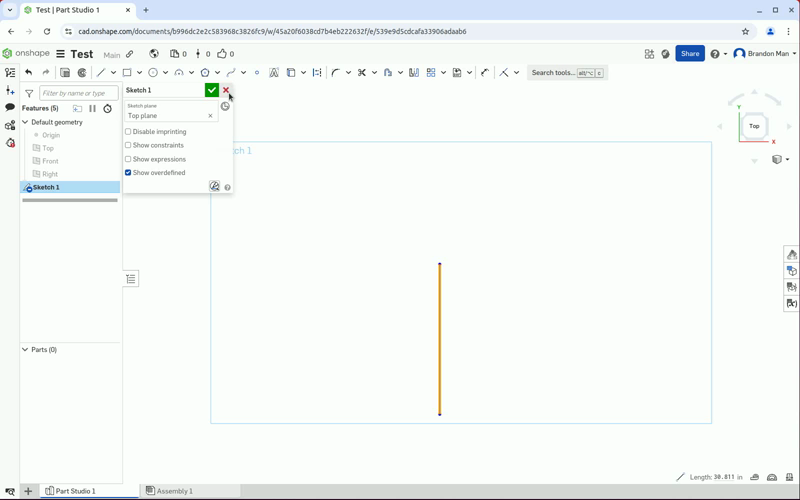
key(shift+h)
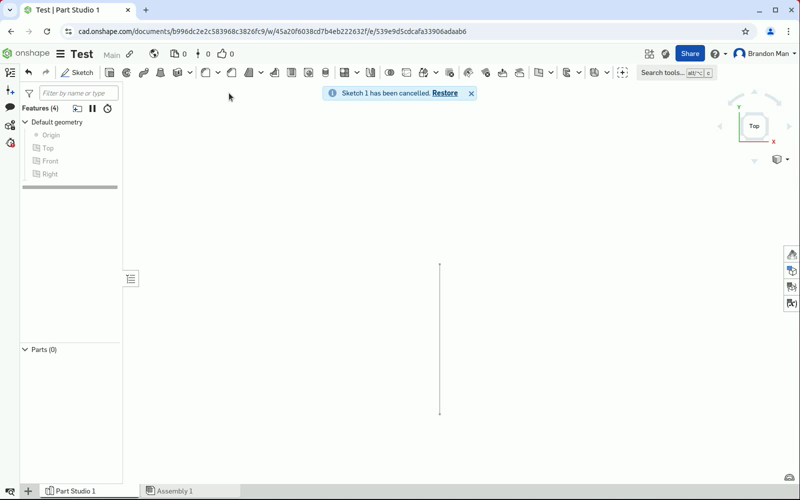
mouse_move(73, 352)
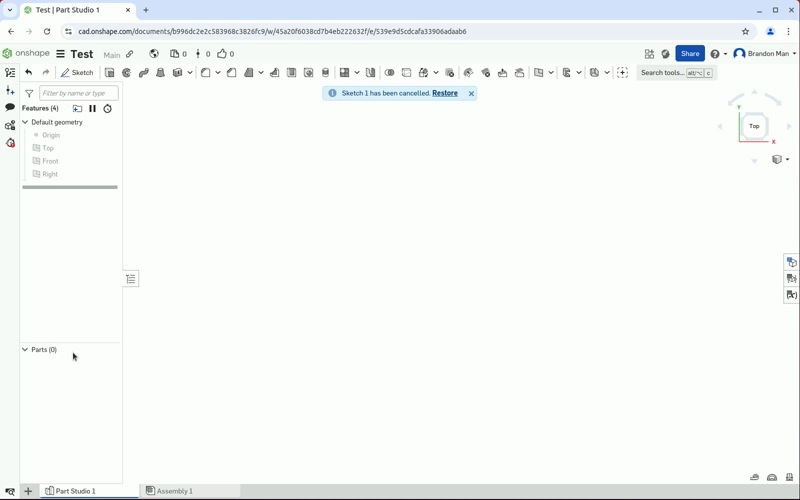
key(y)
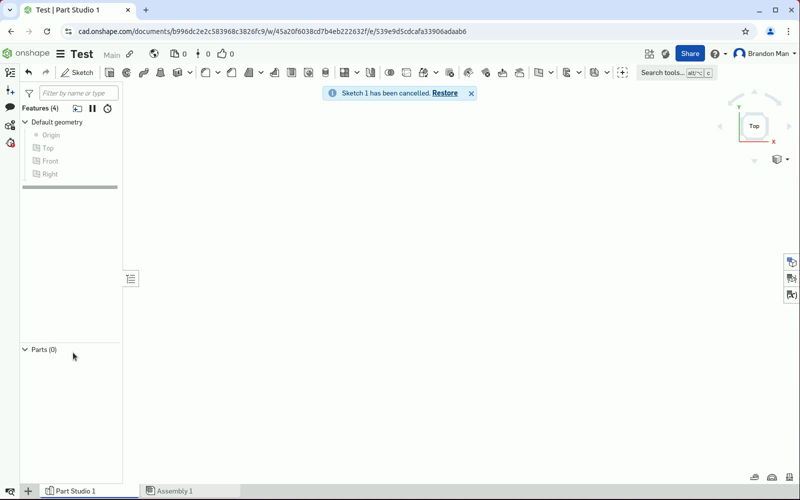
key(shift+p)
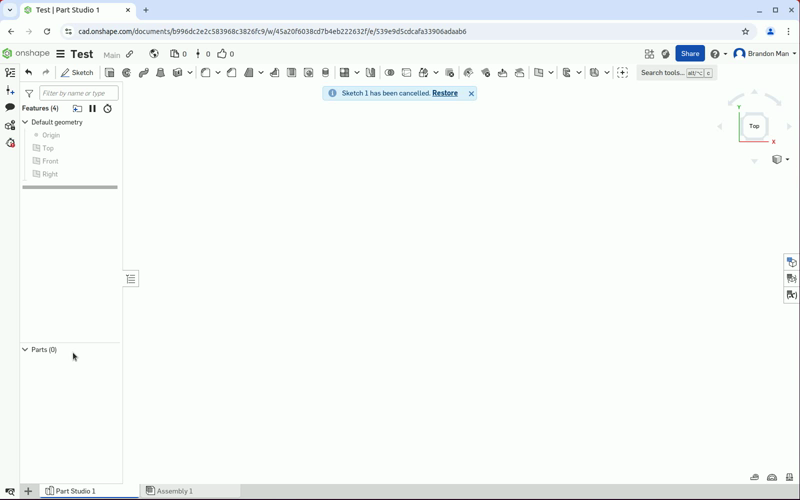
key(space)
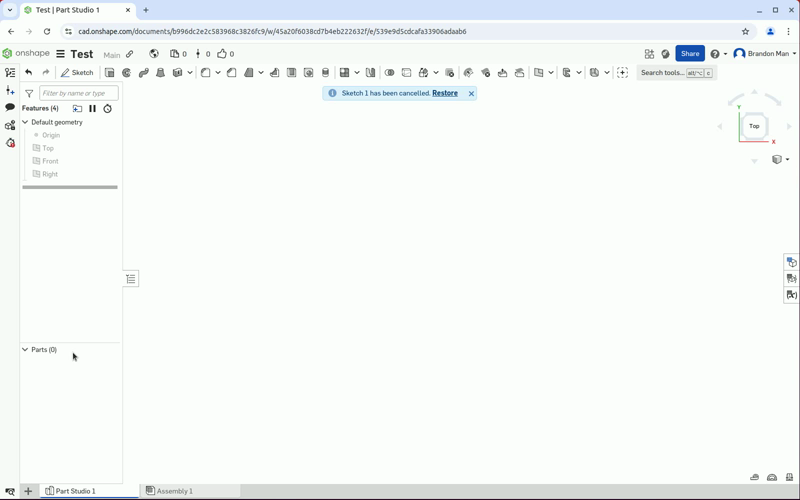
key_down(shift)
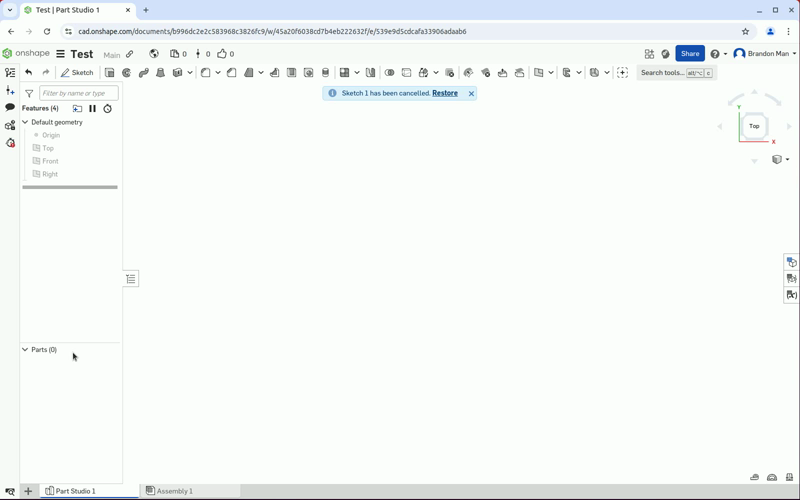
key(up)
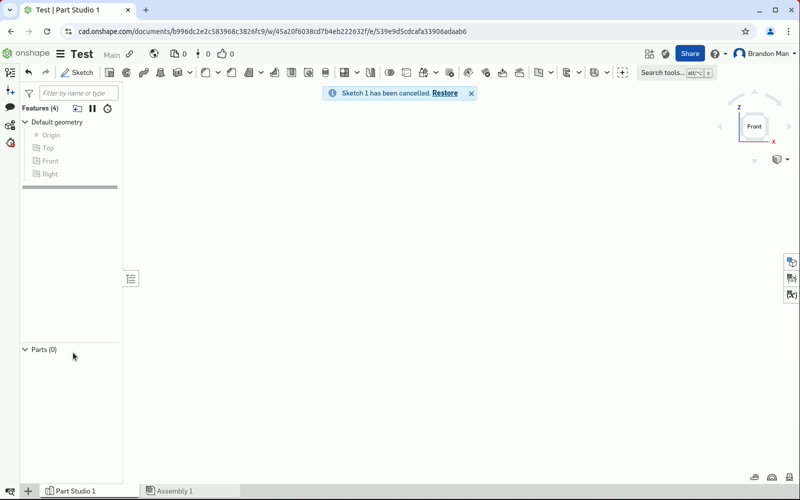
key_up(shift)
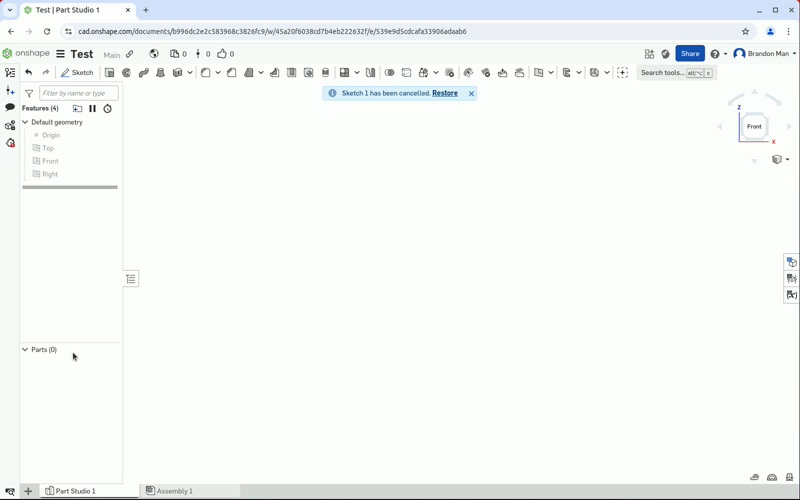
mouse_move(73, 352)
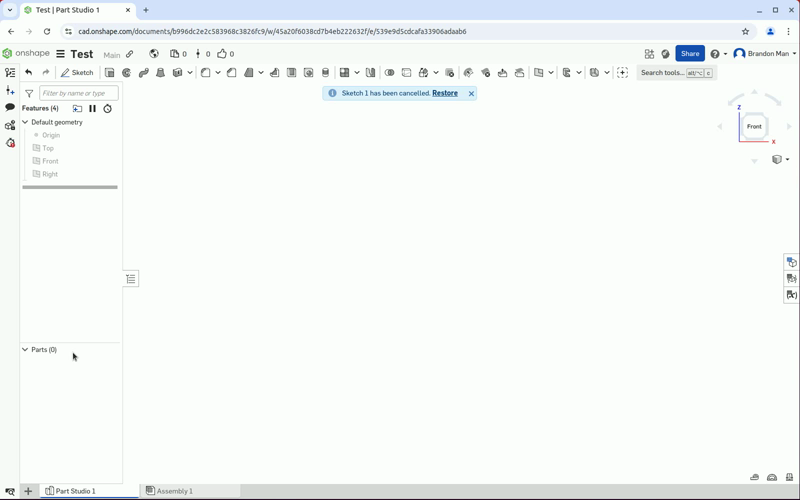
key(shift+y)
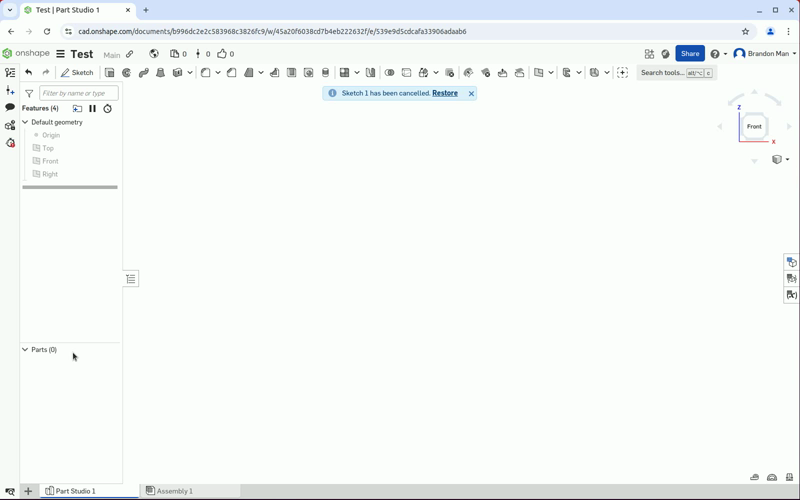
key(shift+s)
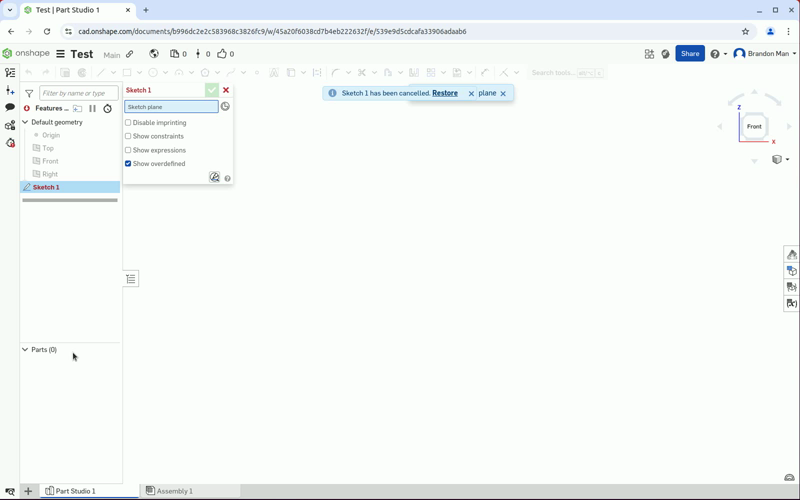
mouse_move(73, 163)
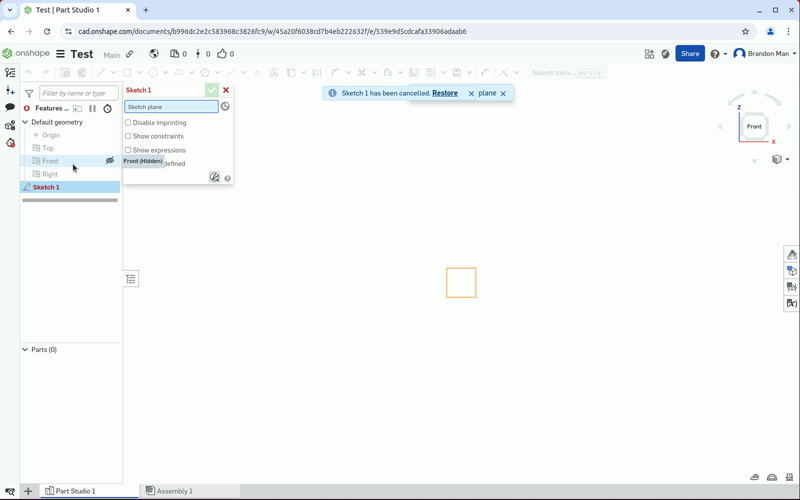
click(73, 163)
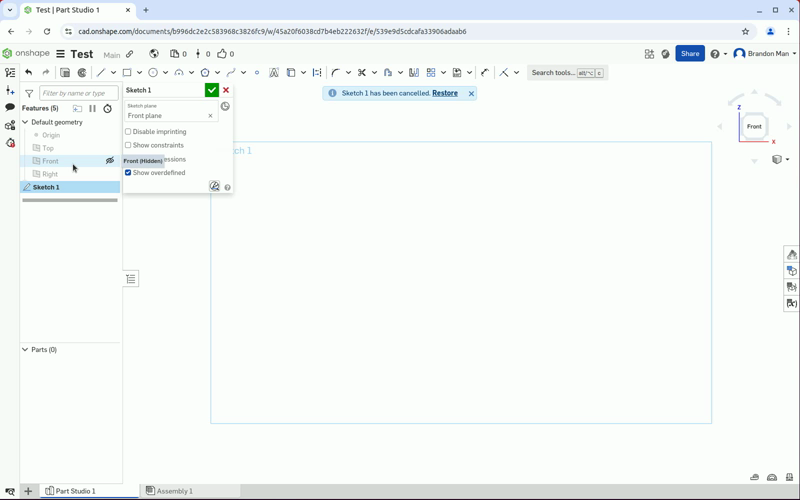
mouse_move(73, 352)
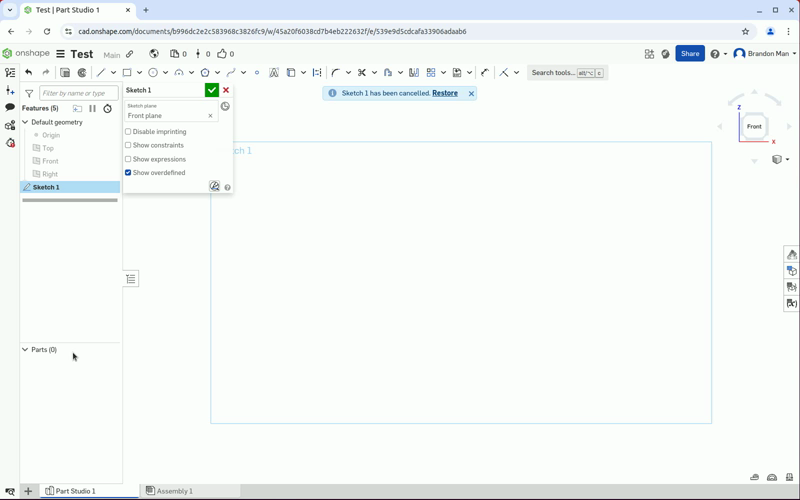
key(y)
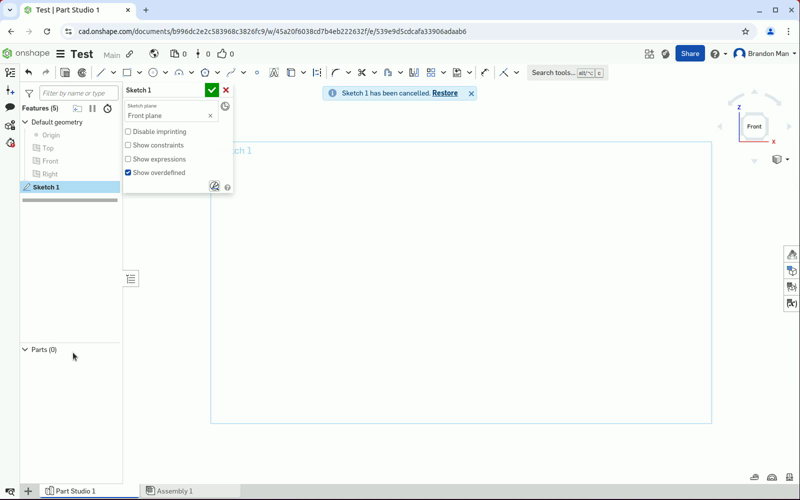
key(c)
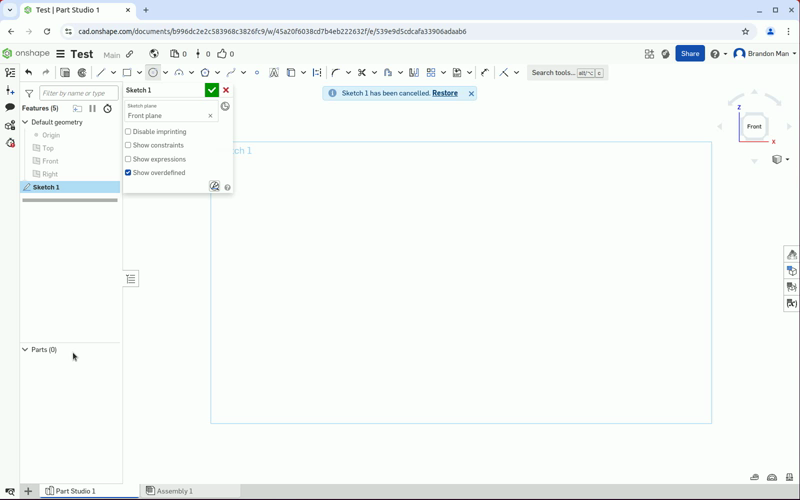
key_down(shift)
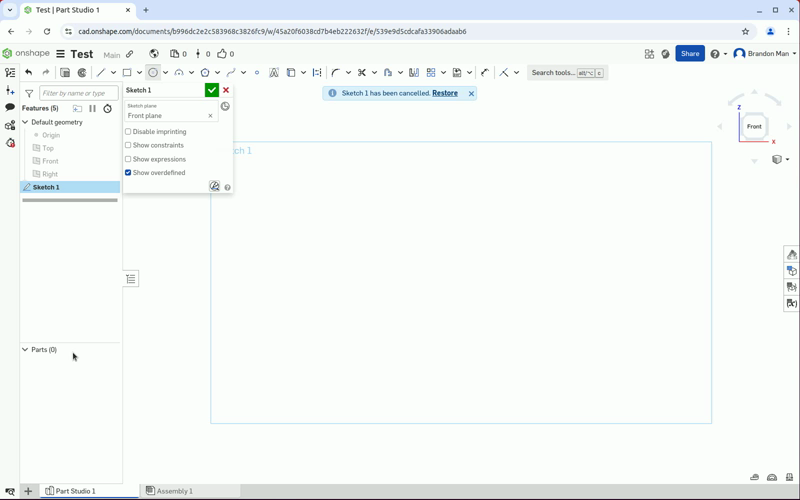
mouse_move(461, 339)
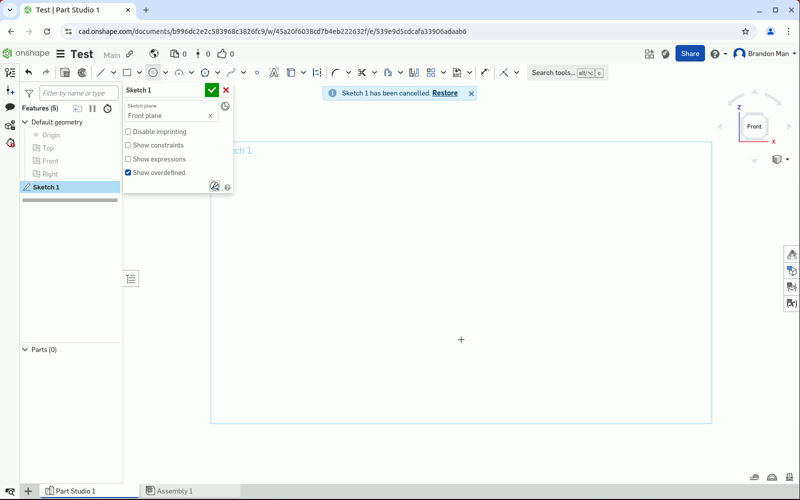
click(461, 339)
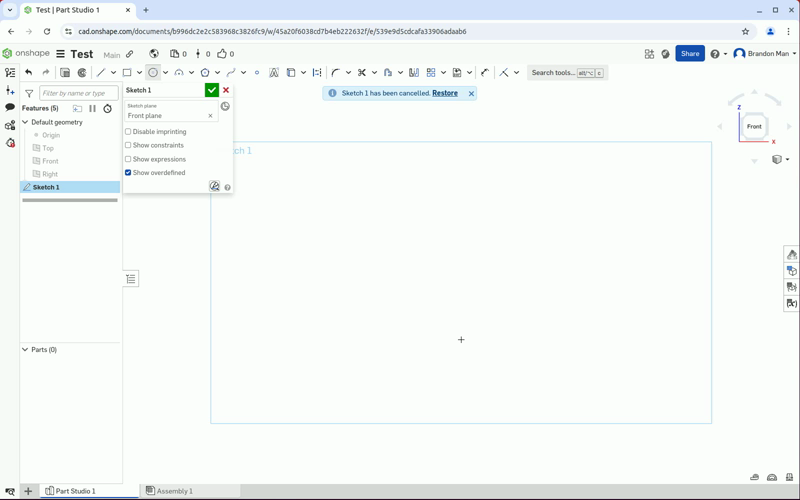
key_up(shift)
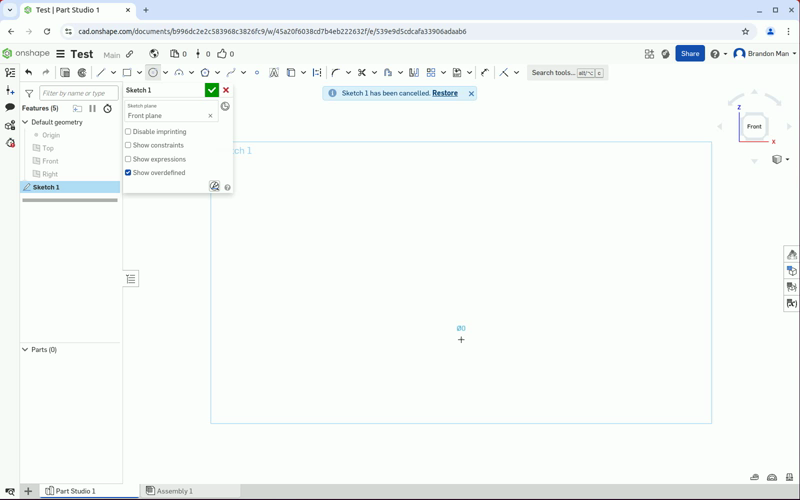
mouse_move(518, 339)
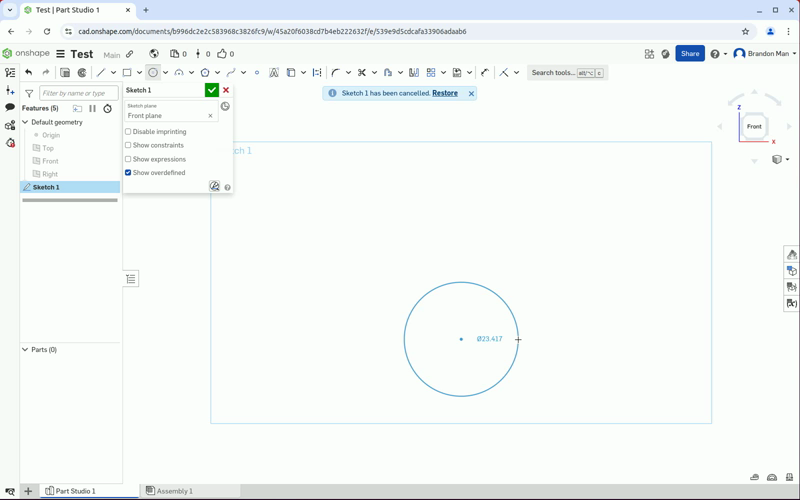
click(518, 339)
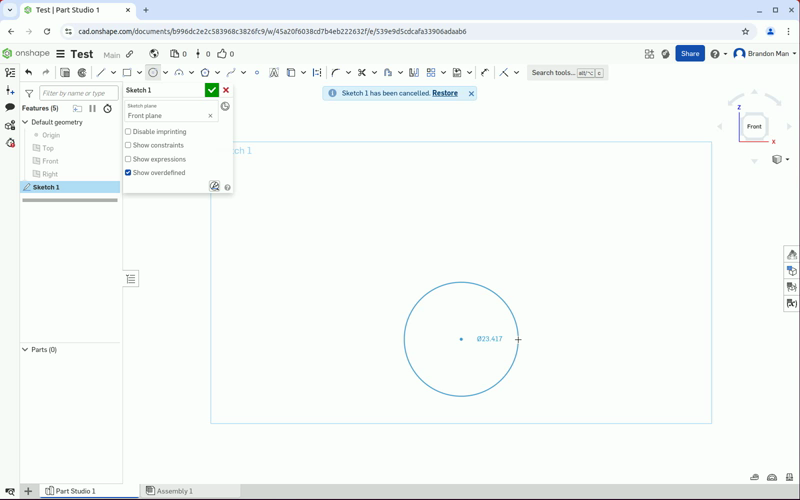
key(esc)
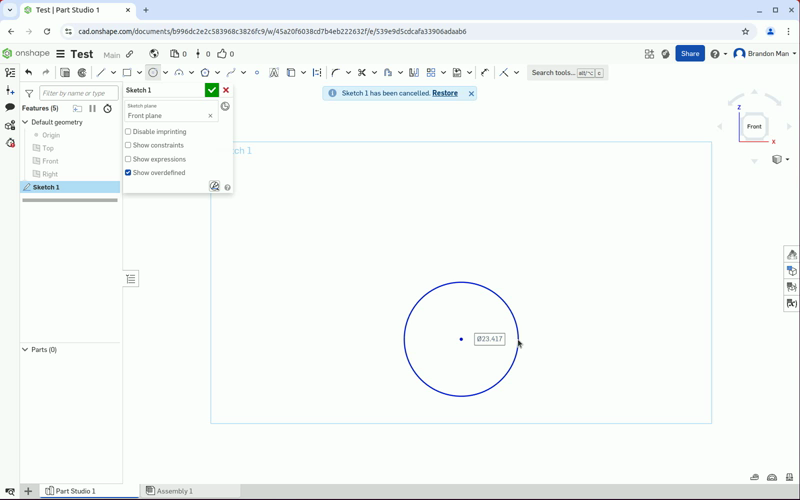
mouse_move(433, 334)
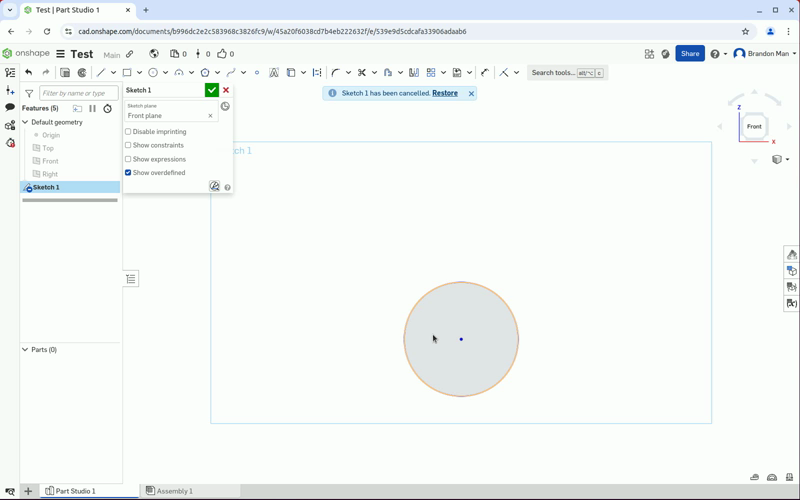
click(433, 334)
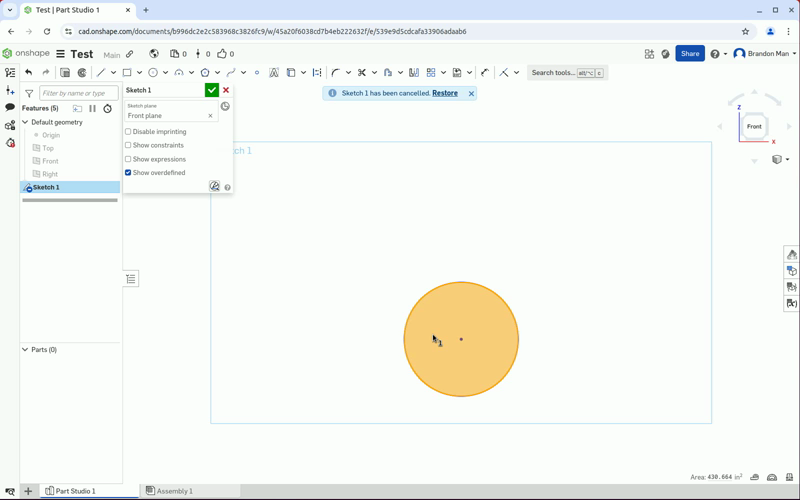
mouse_move(73, 352)
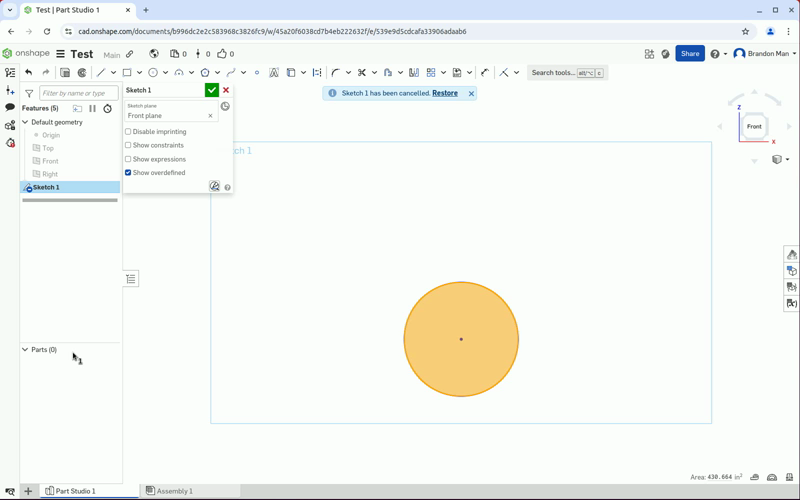
key(shift+y)
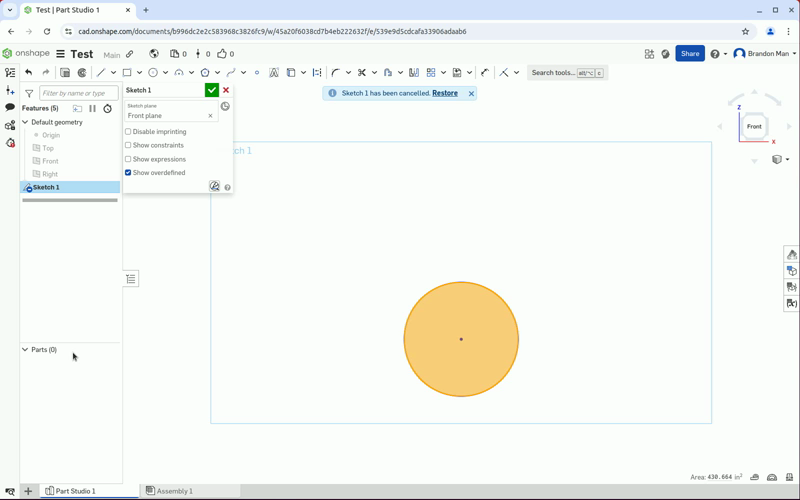
key(shift+e)
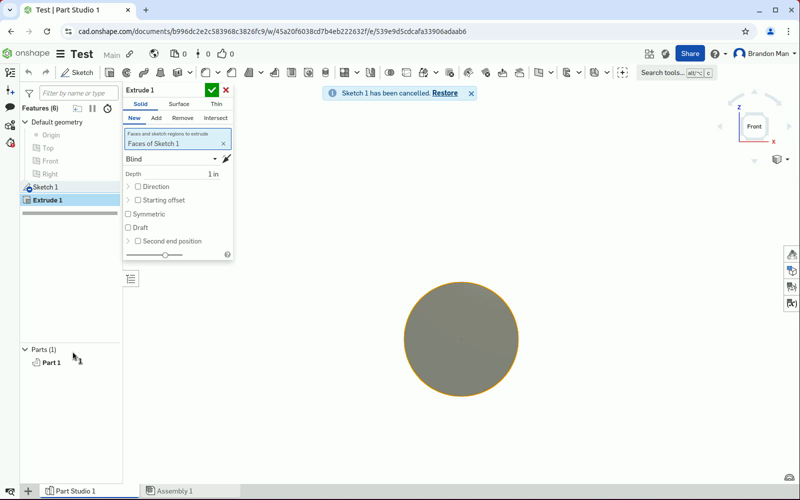
mouse_move(143, 106)
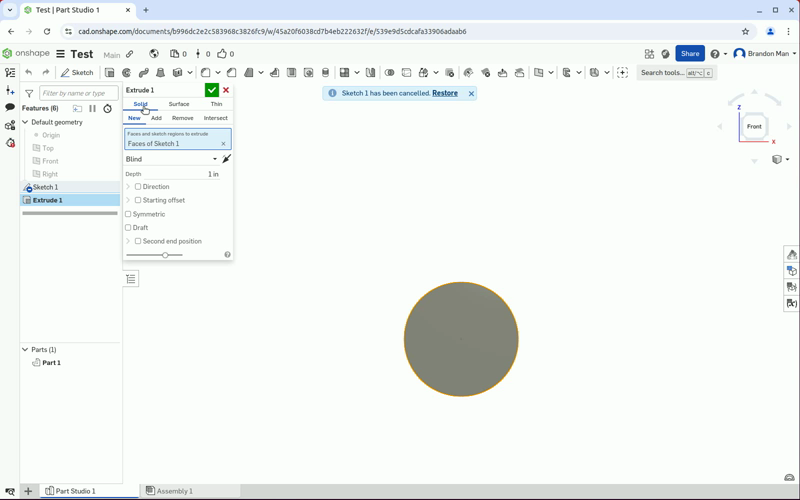
click(143, 106)
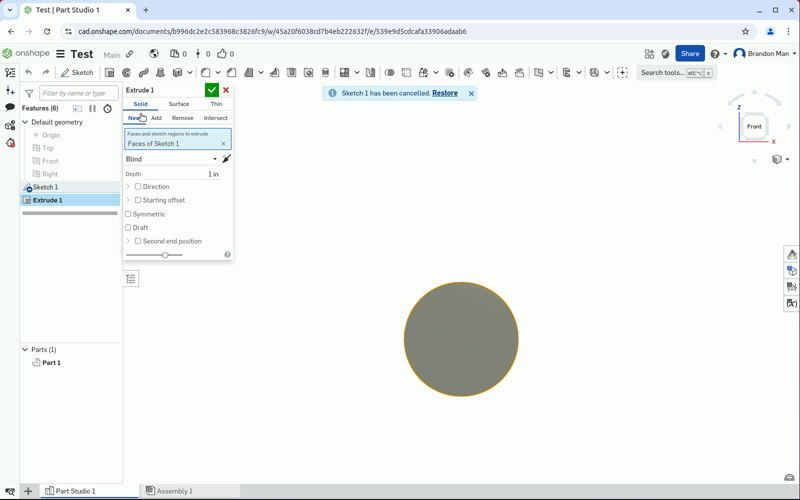
mouse_move(137, 120)
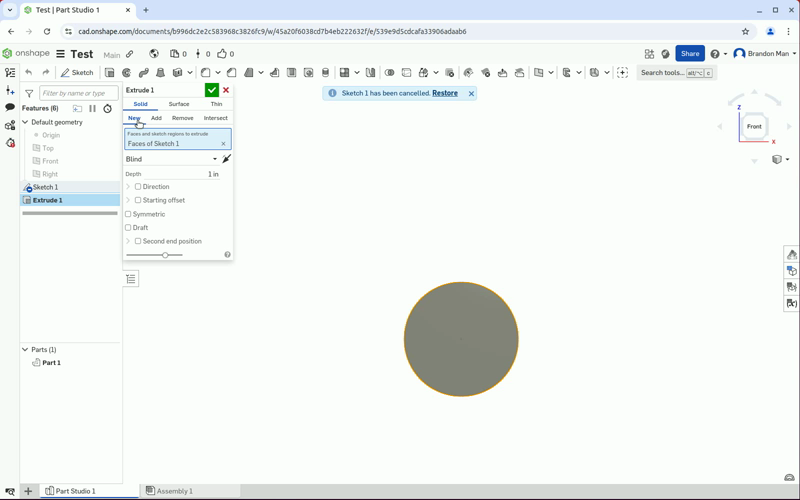
click(137, 120)
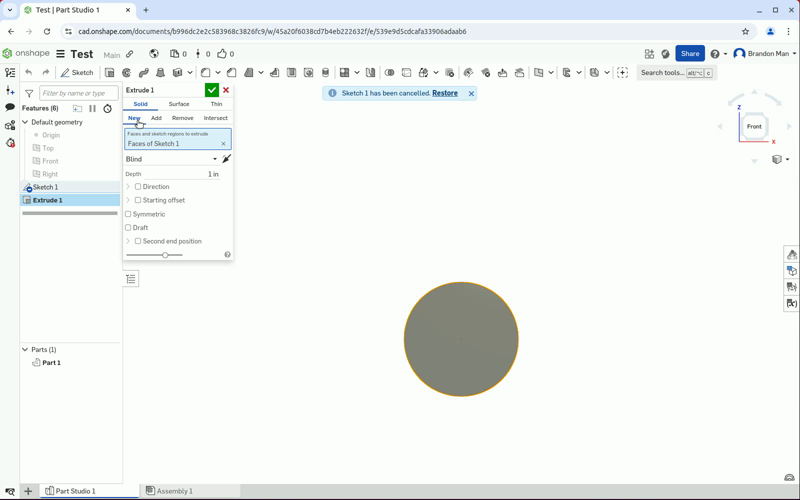
key(tab, 4)
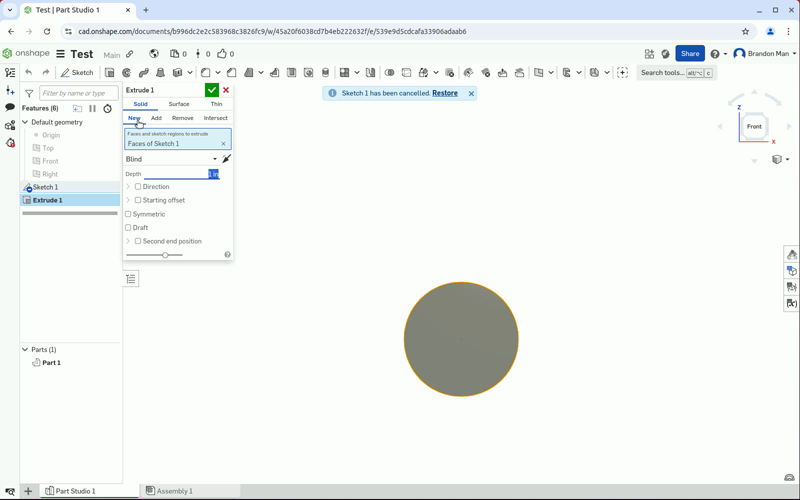
text(1.685)
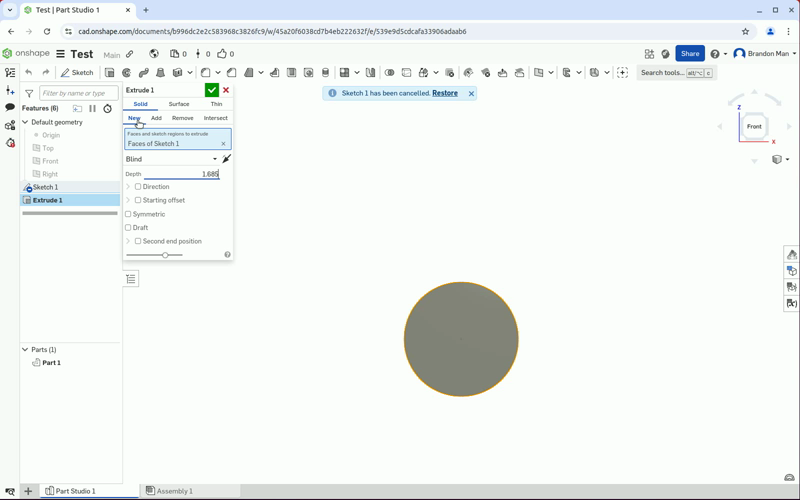
key(enter)
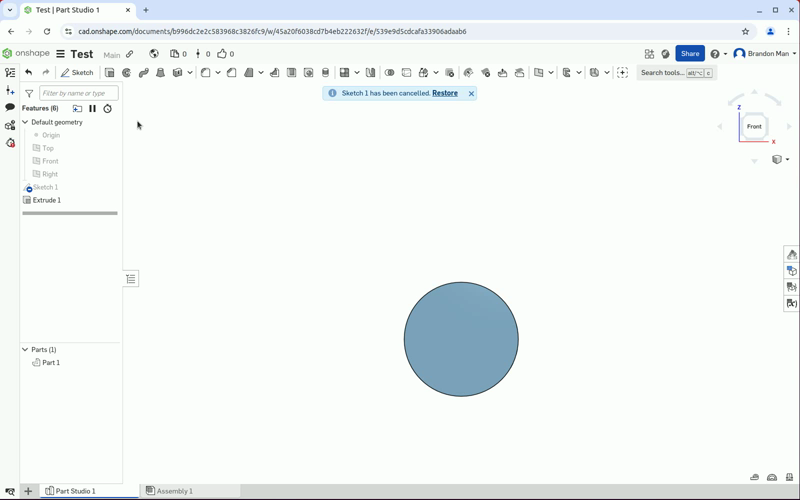
key(shift+h)
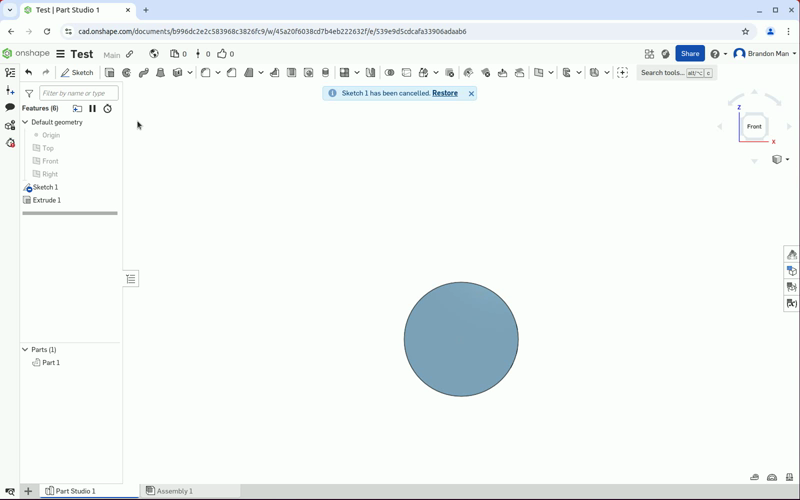
key(shift+h)
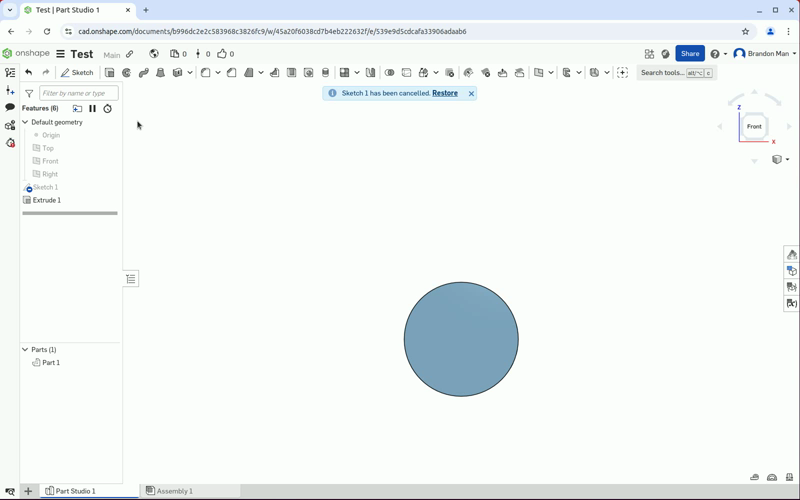
mouse_move(73, 189)
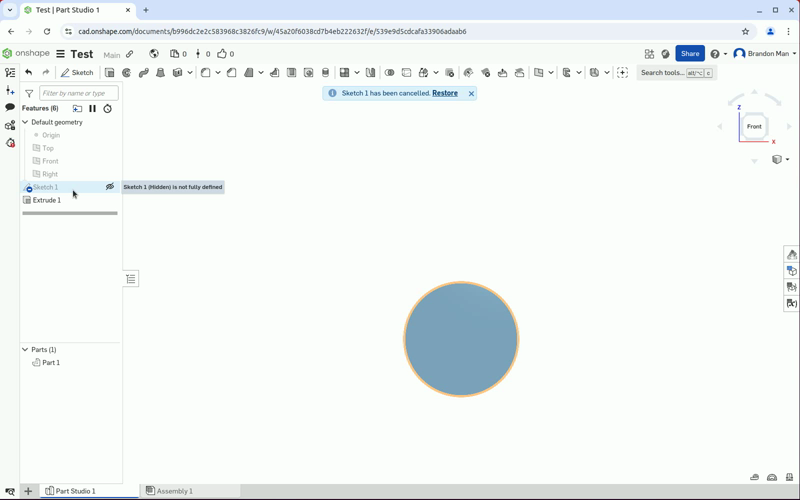
click(73, 189)
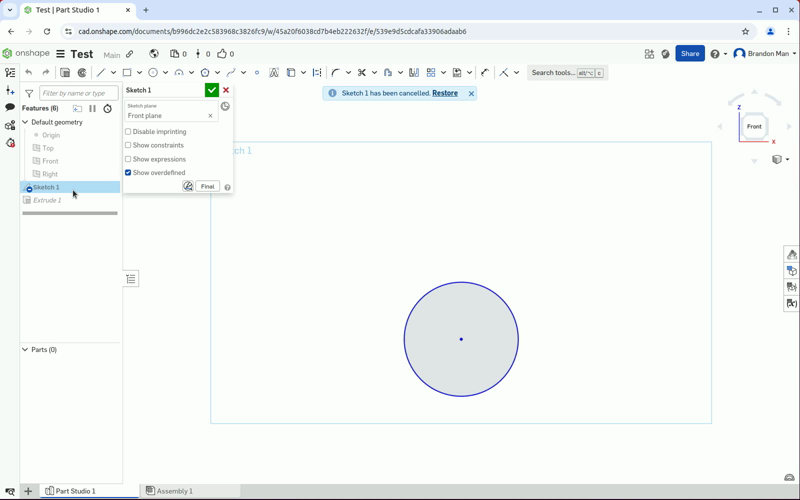
mouse_move(229, 92)
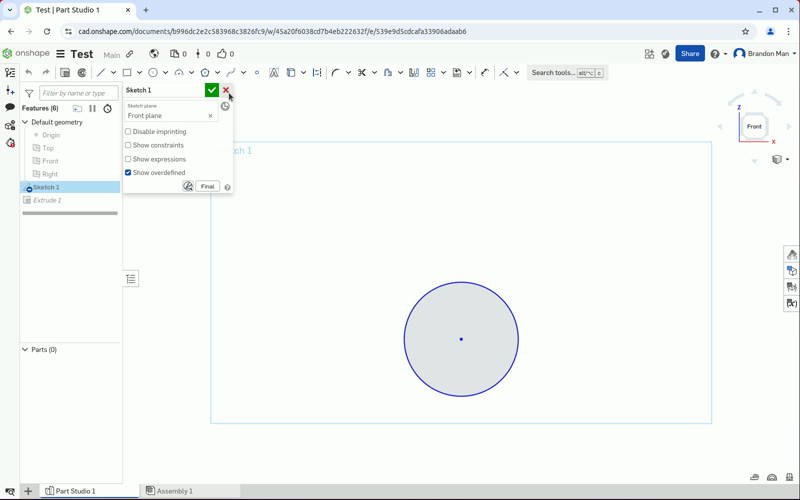
click(229, 92)
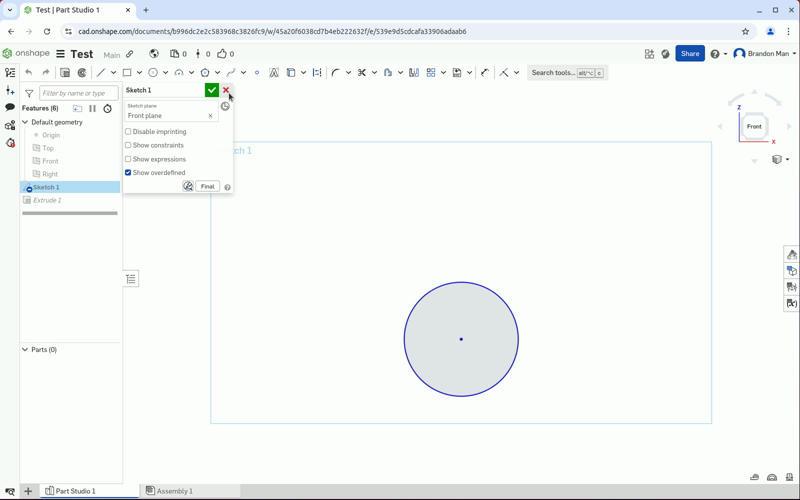
key(shift+s)
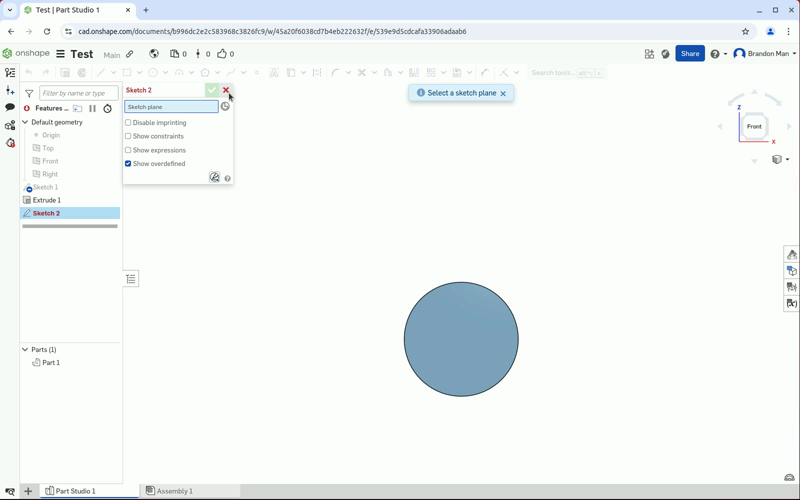
mouse_move(73, 163)
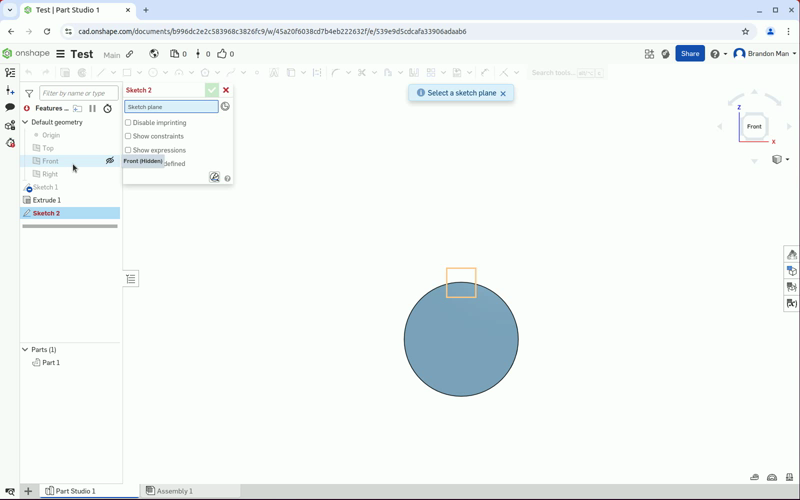
click(73, 163)
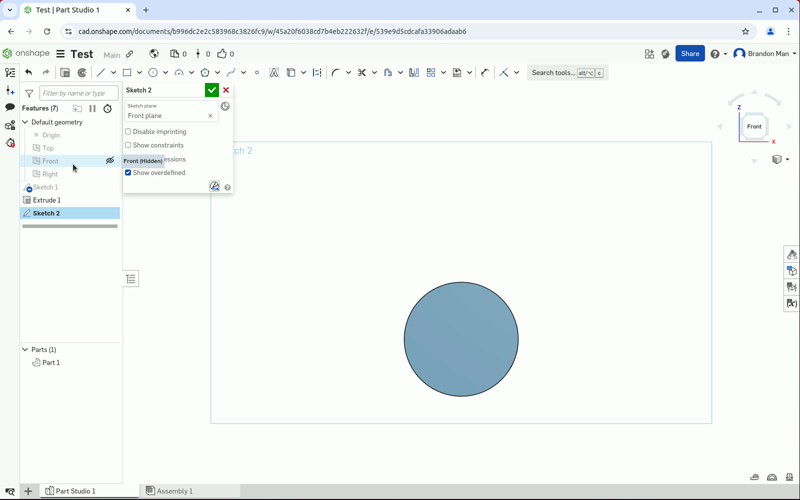
mouse_move(73, 352)
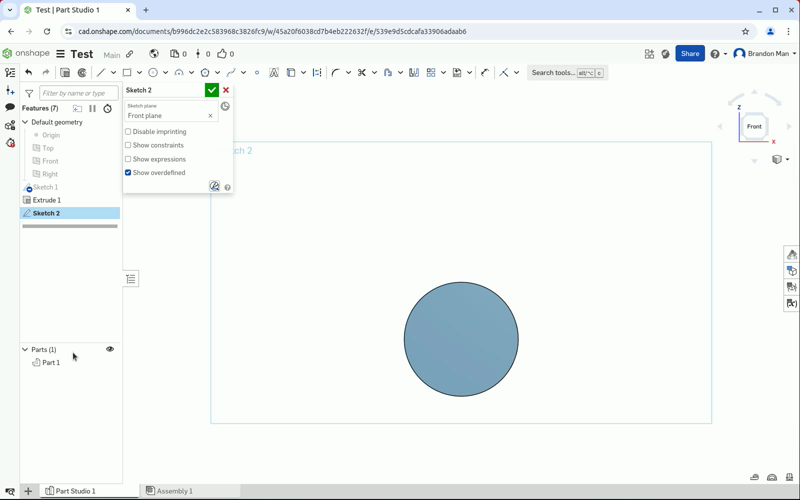
key(y)
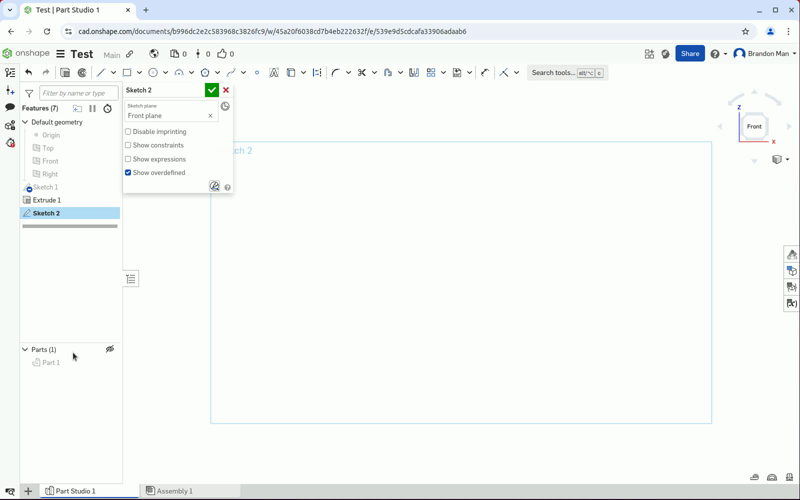
key(c)
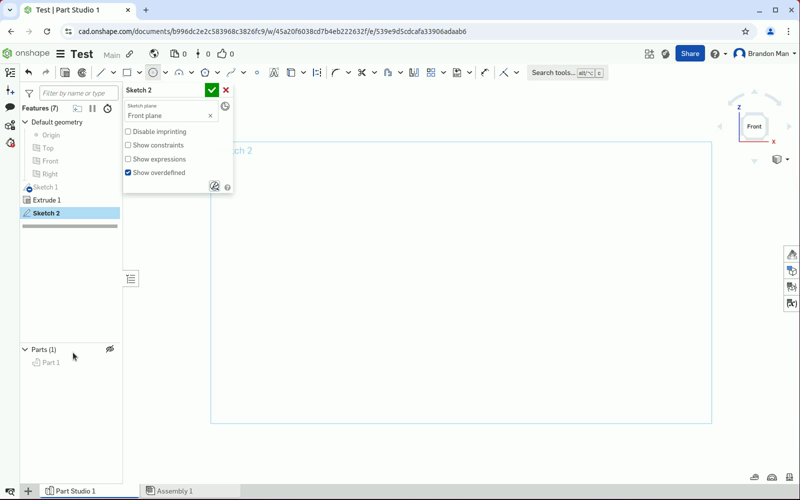
key_down(shift)
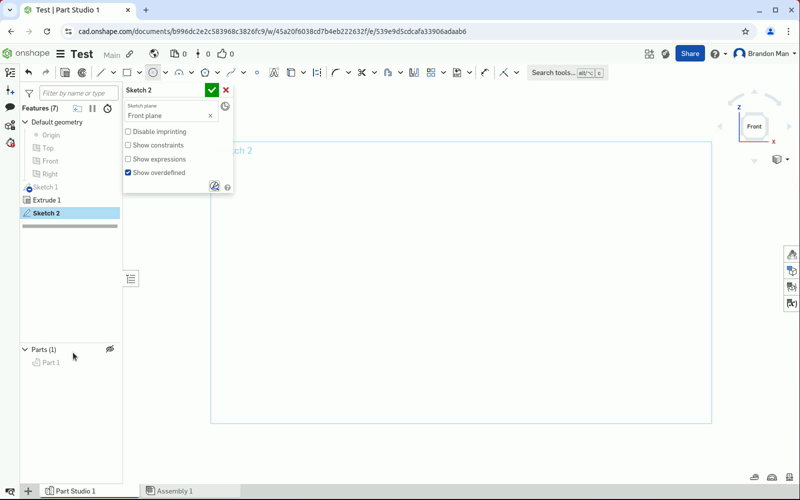
mouse_move(465, 341)
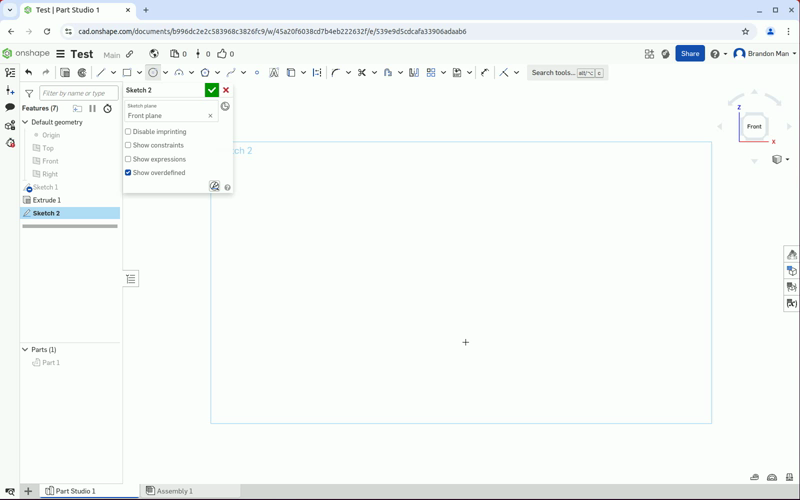
click(465, 341)
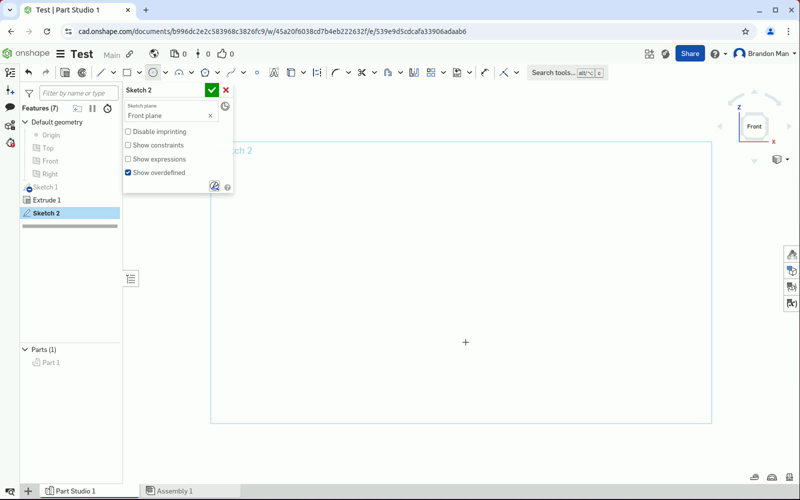
key_up(shift)
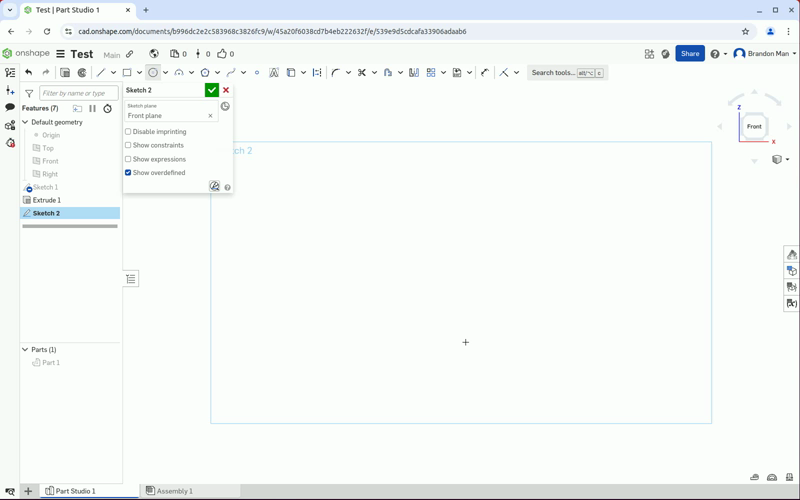
mouse_move(476, 341)
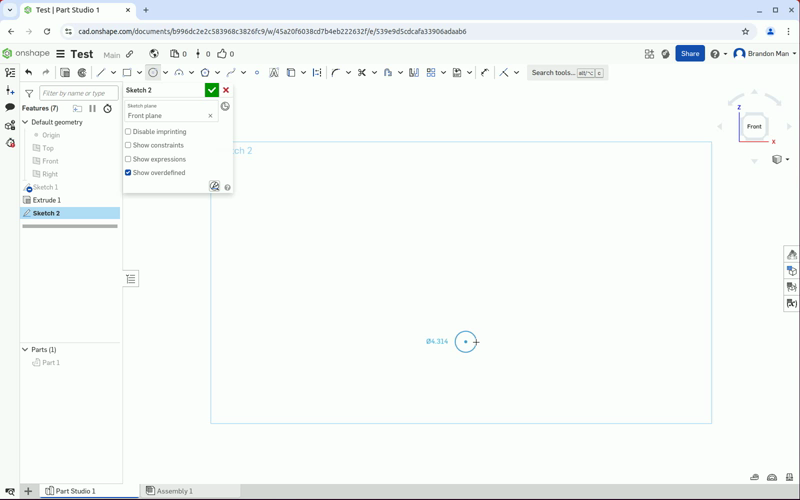
click(476, 341)
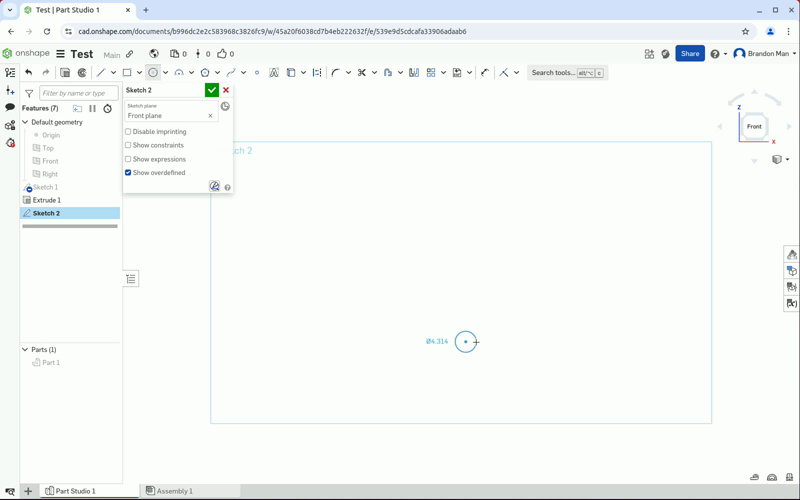
key(esc)
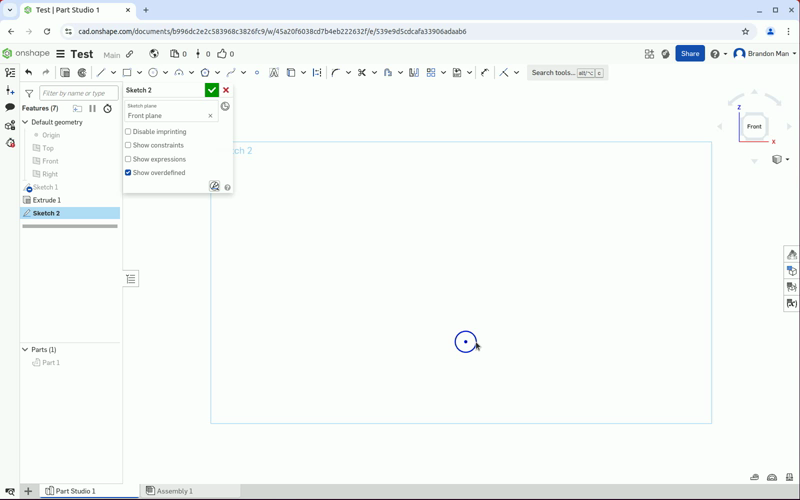
mouse_move(467, 333)
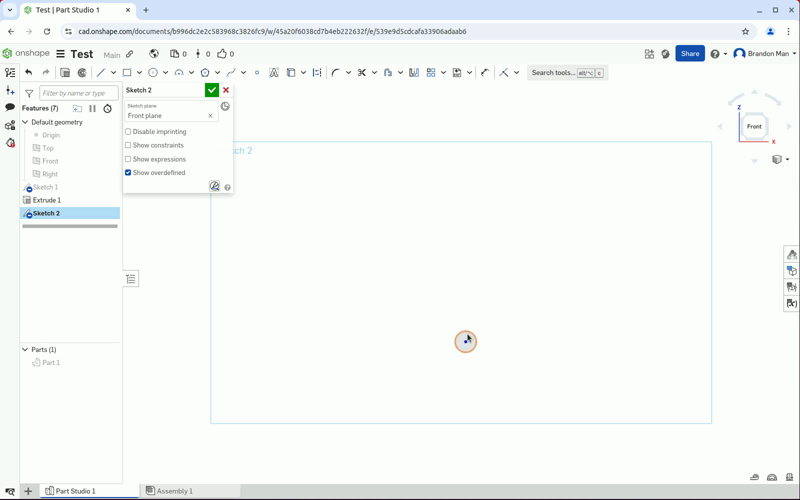
scroll(6)
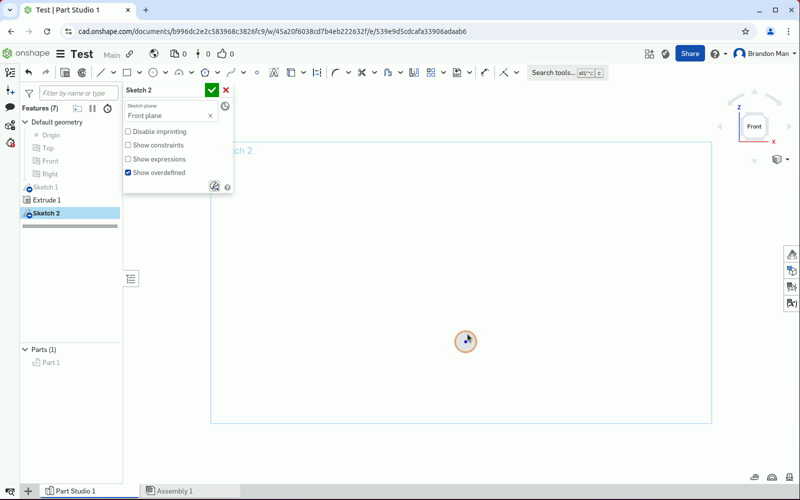
scroll(6)
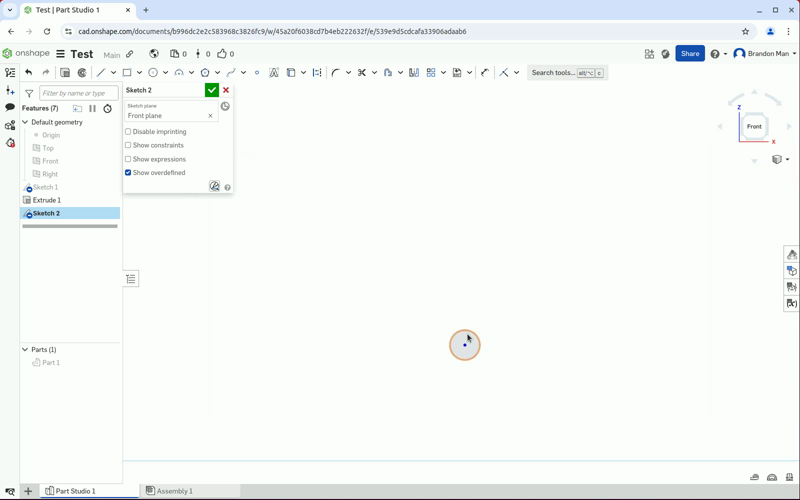
scroll(6)
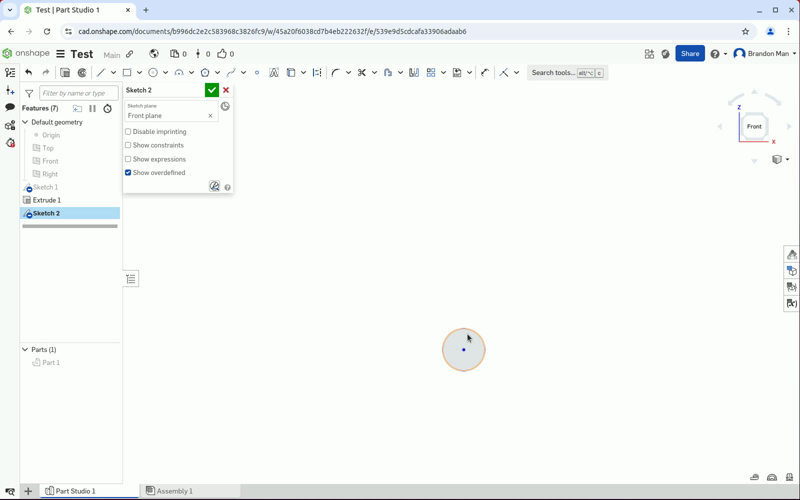
scroll(6)
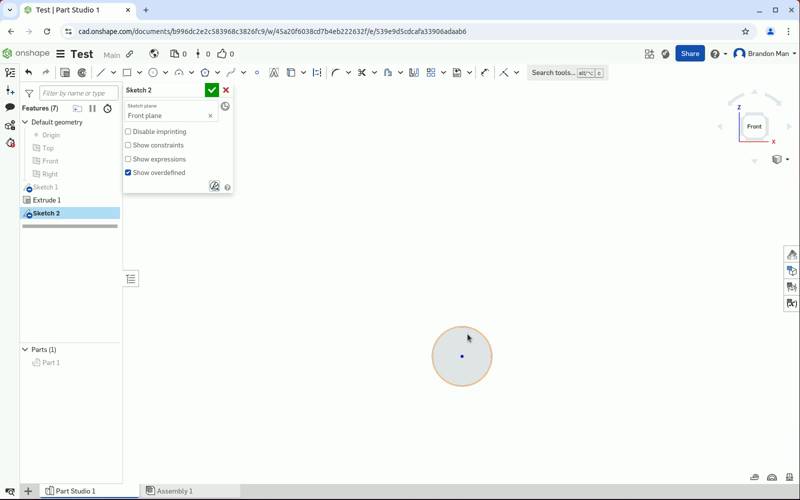
scroll(6)
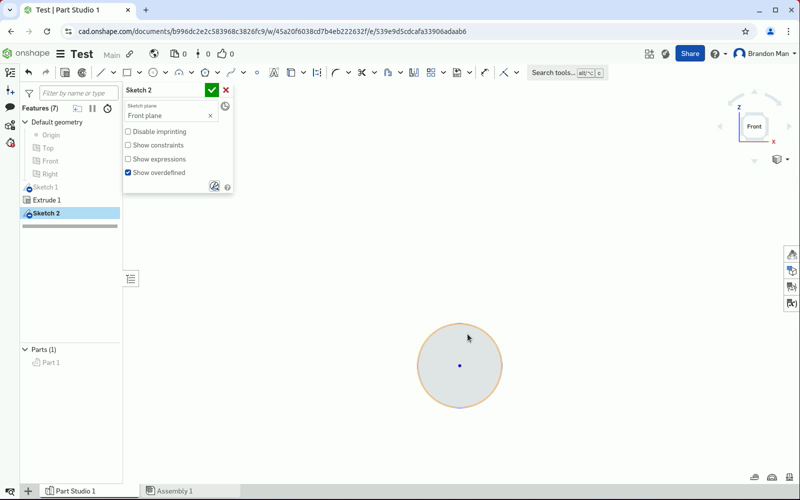
scroll(6)
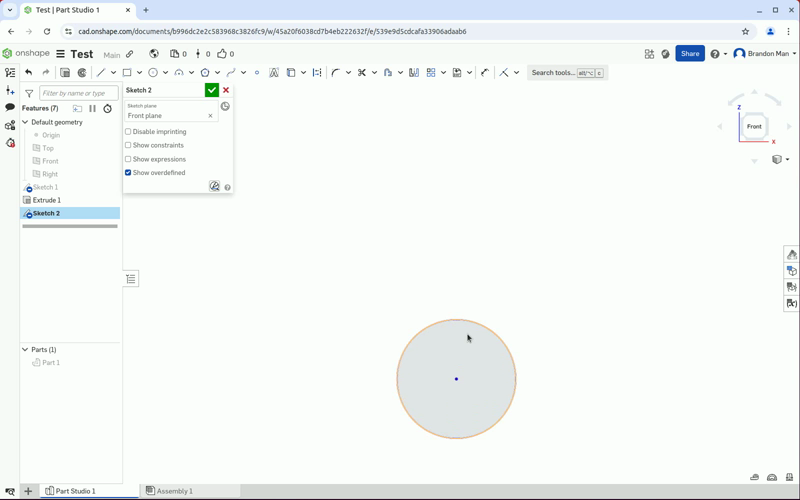
scroll(6)
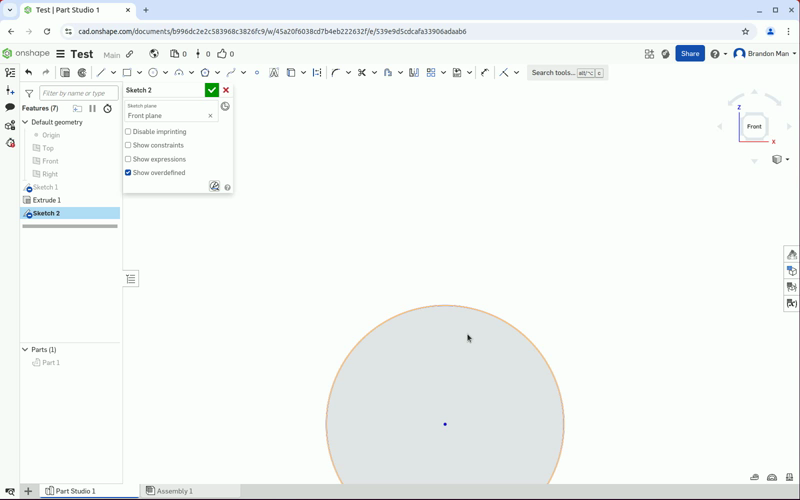
click(467, 333)
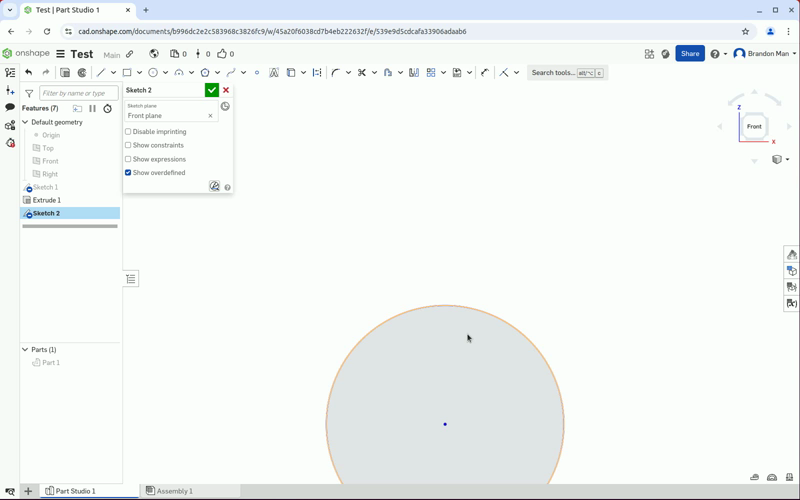
scroll(-6)
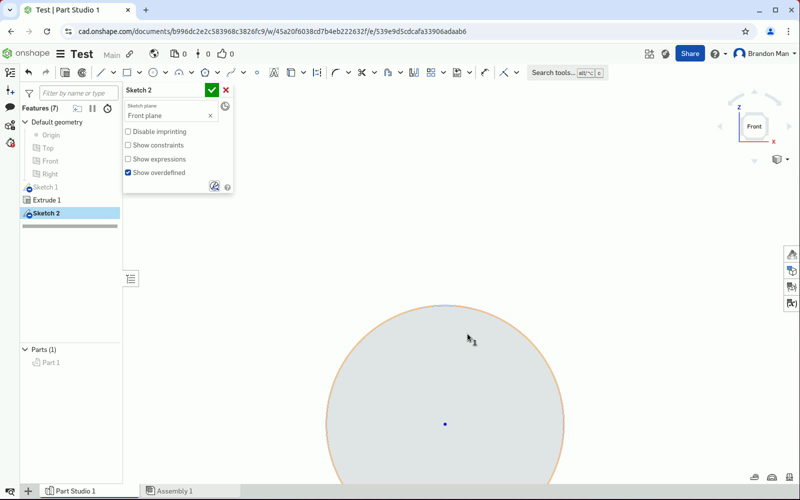
scroll(-6)
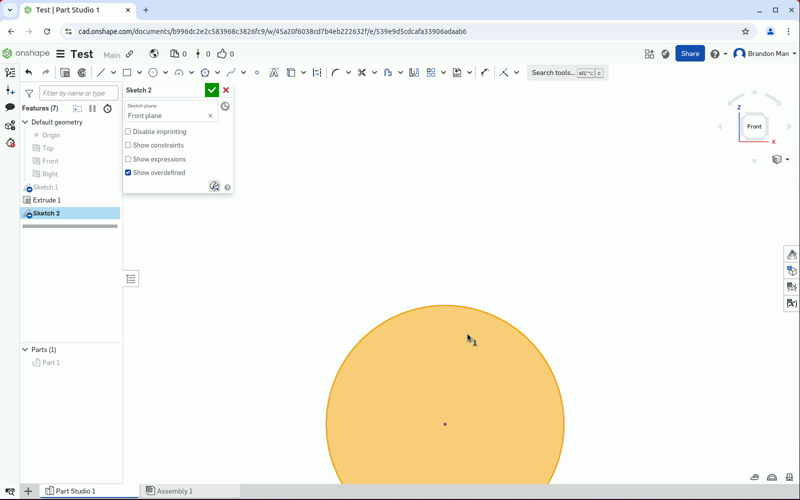
scroll(-6)
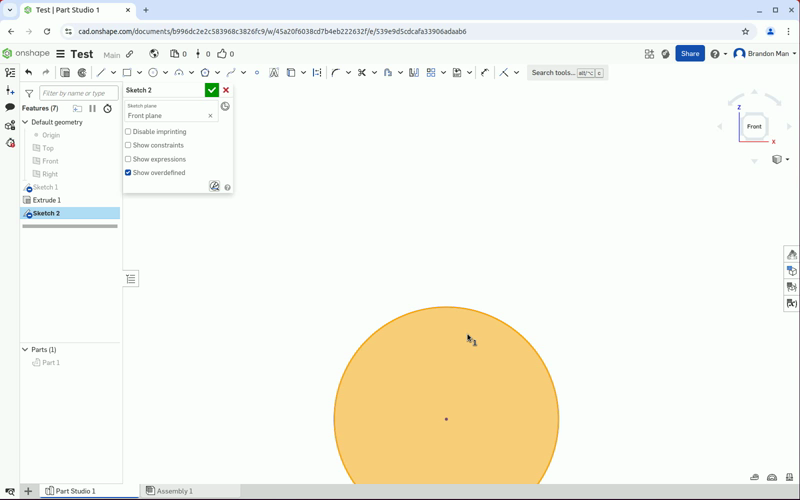
scroll(-6)
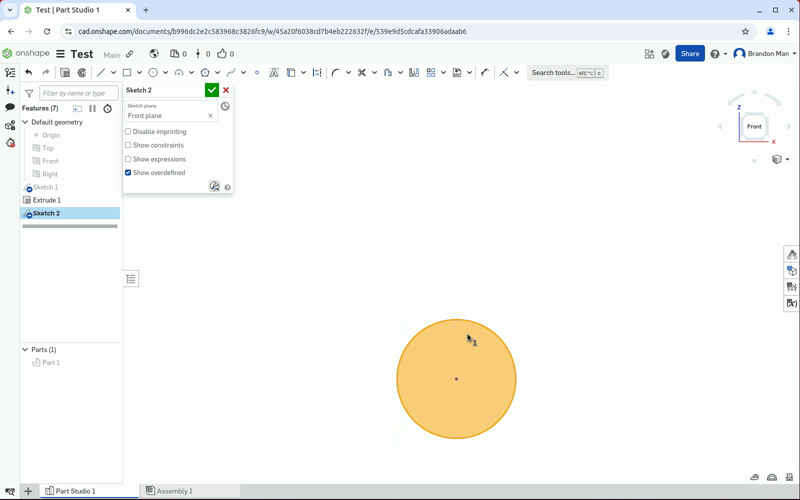
scroll(-6)
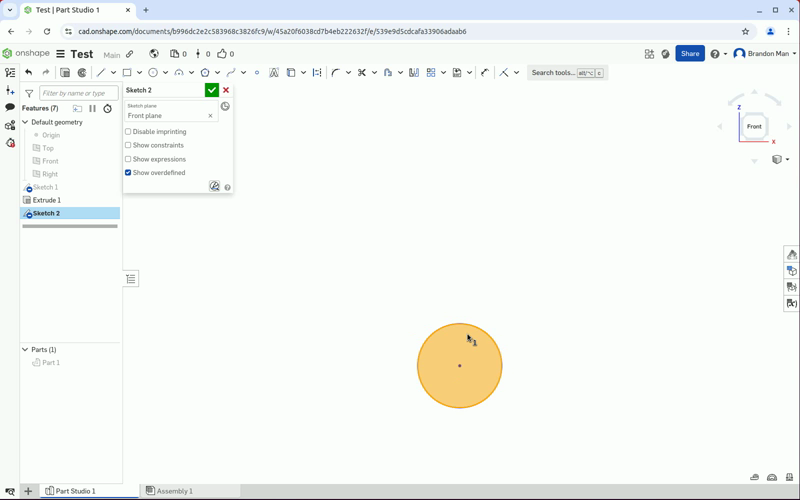
scroll(-6)
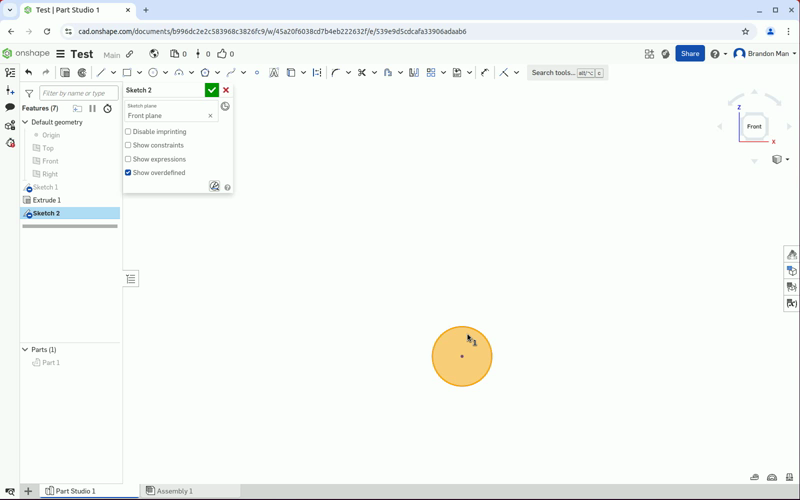
scroll(-6)
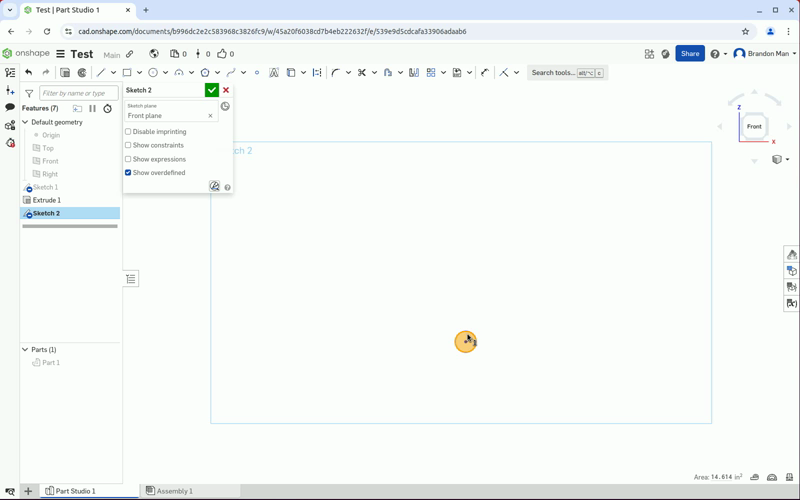
mouse_move(73, 352)
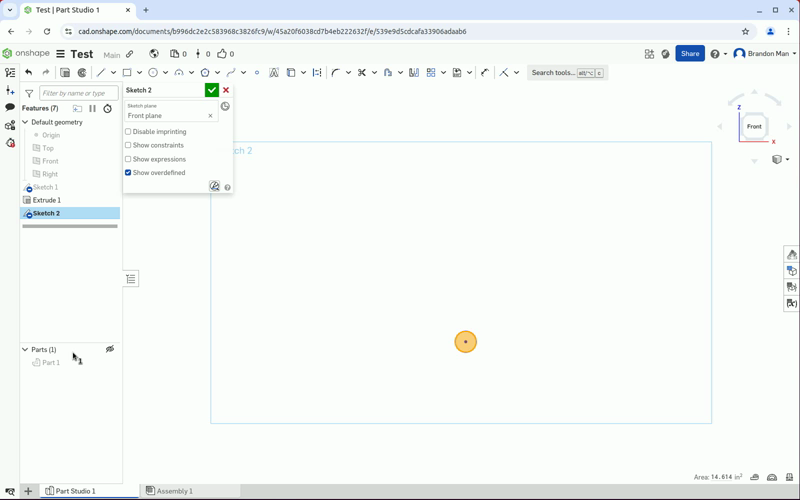
key(shift+y)
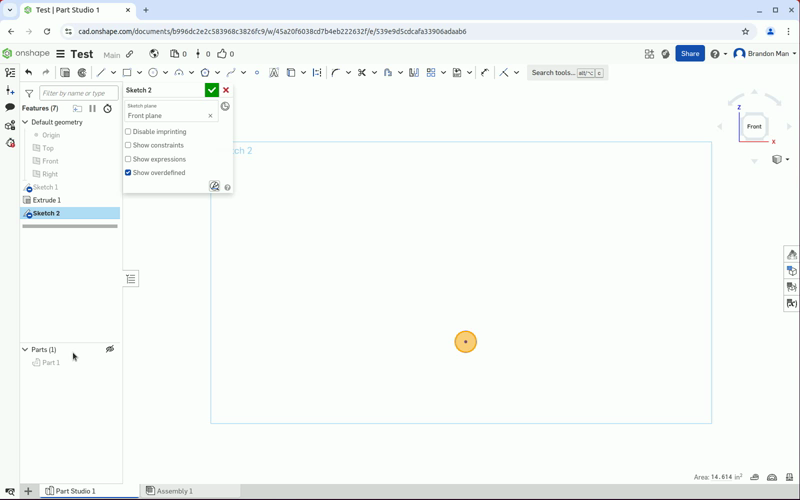
key(shift+e)
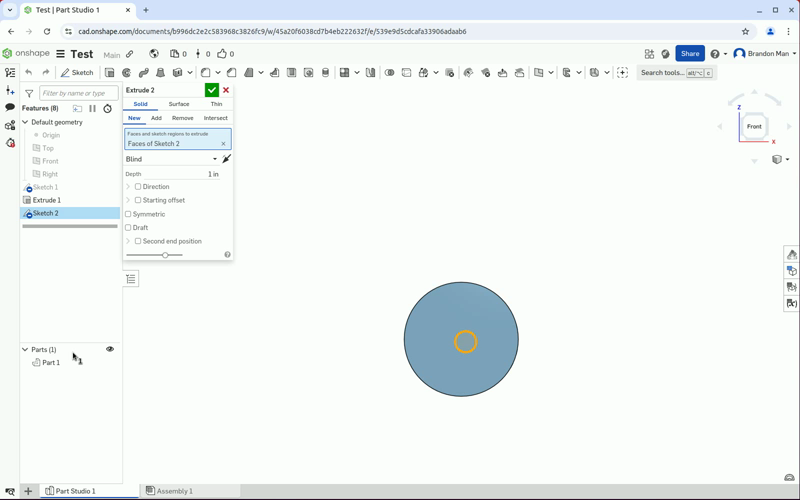
mouse_move(143, 106)
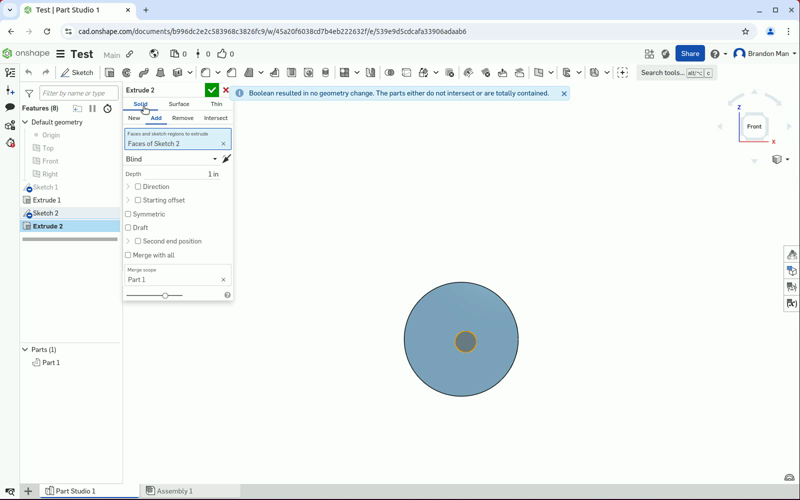
click(143, 106)
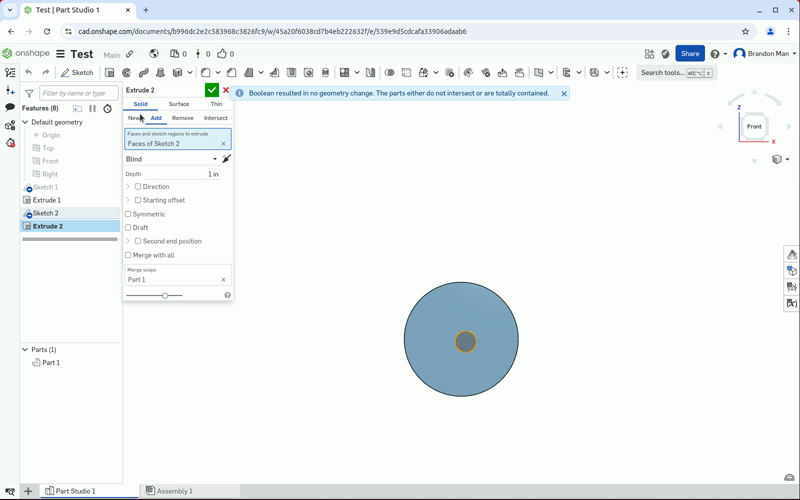
mouse_move(137, 120)
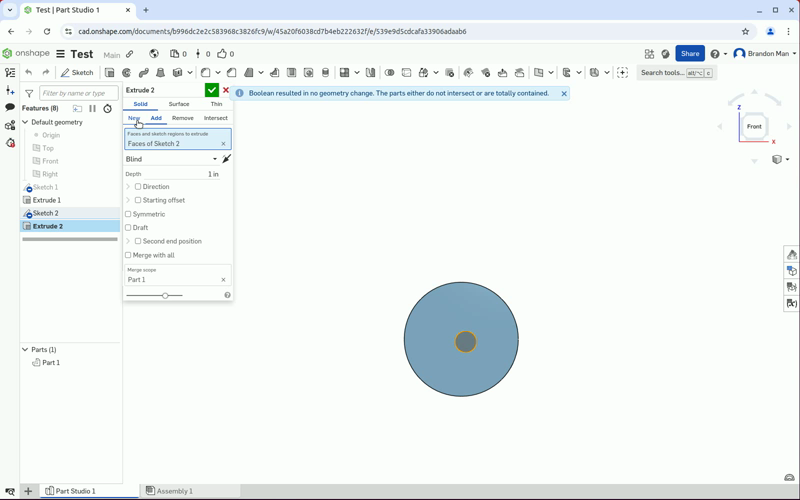
click(137, 120)
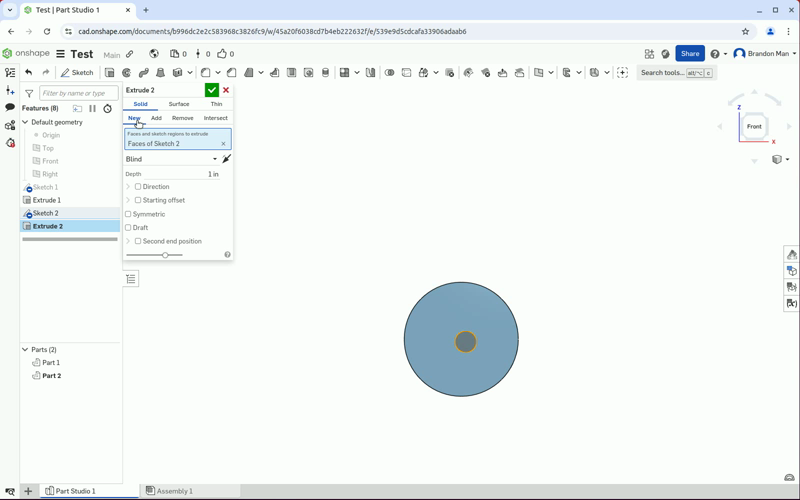
key(tab, 4)
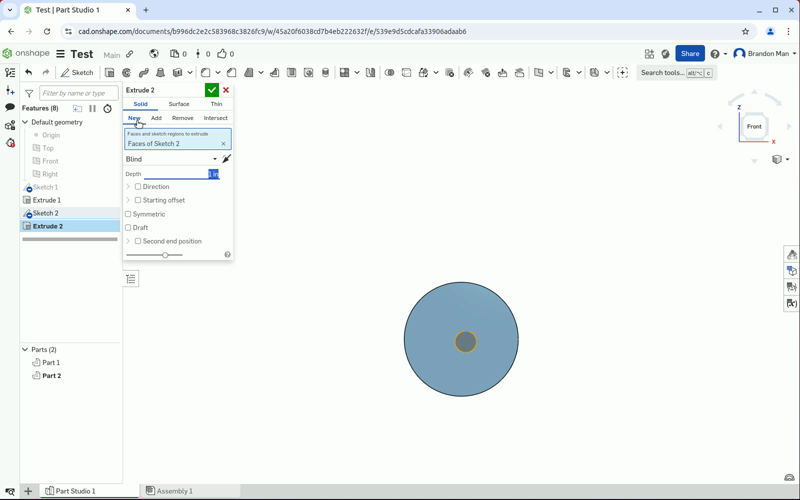
text(5.536)
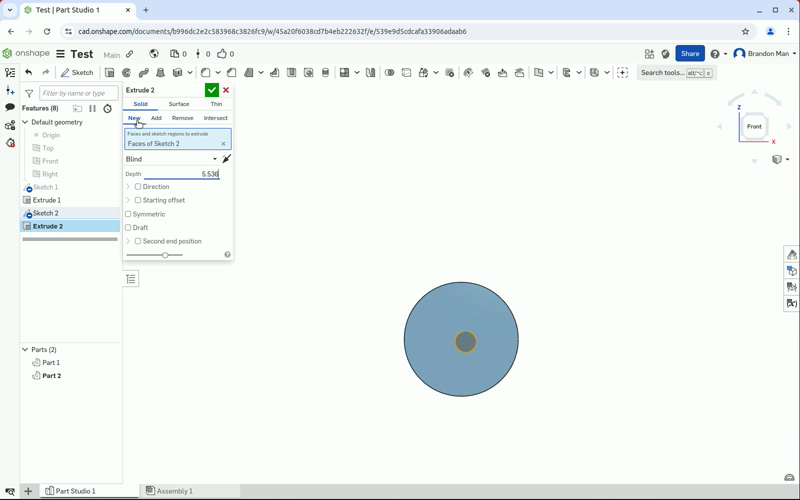
key(enter)
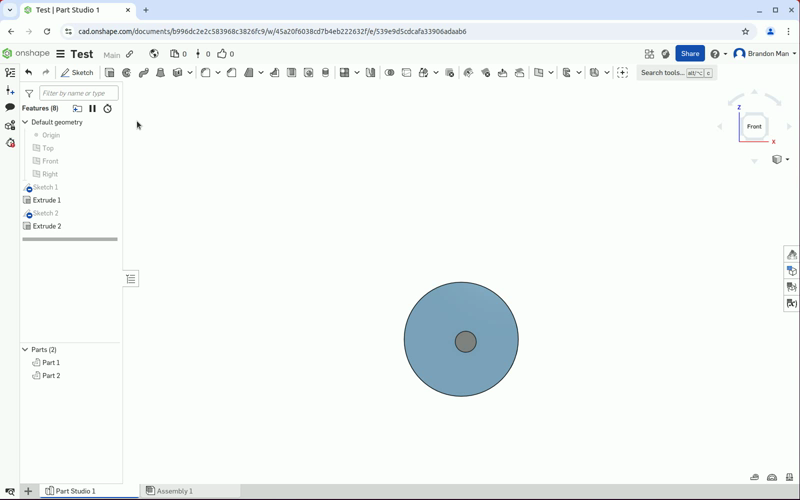
key(shift+h)
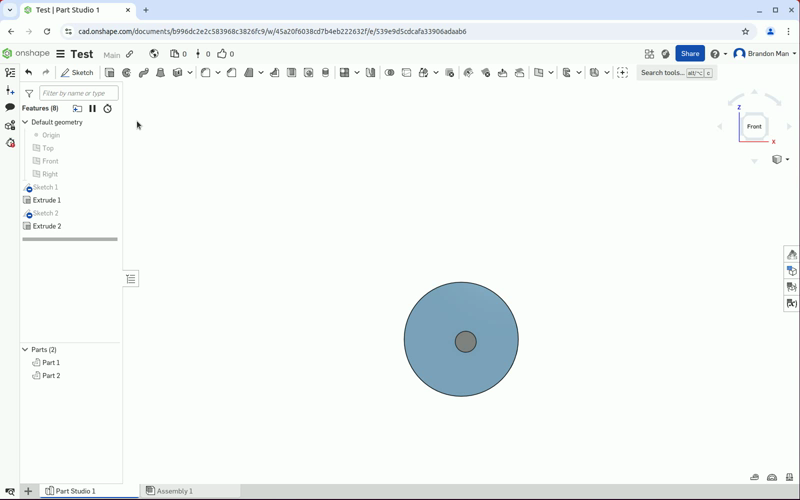
key(shift+h)
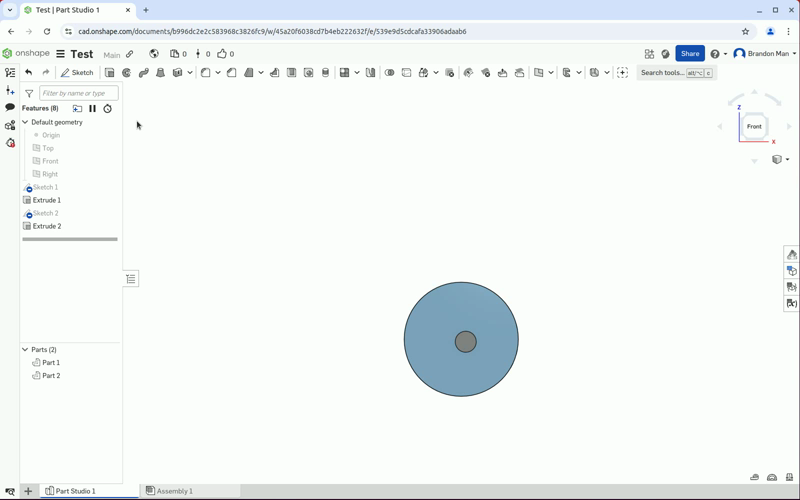
mouse_move(73, 189)
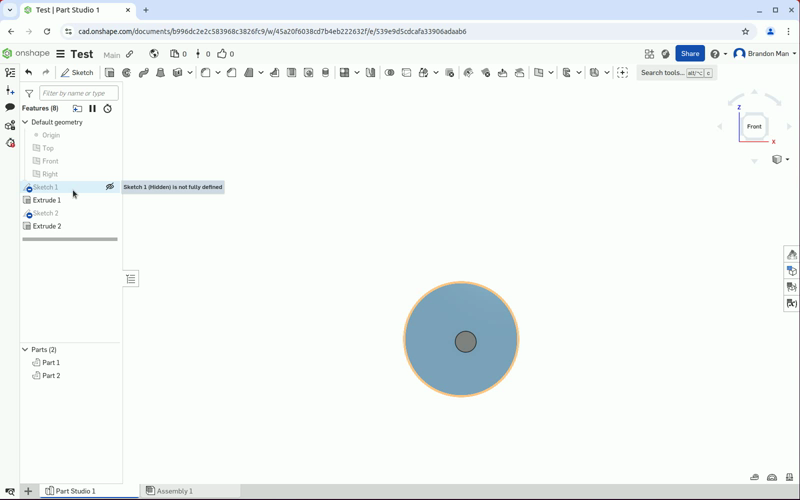
click(73, 189)
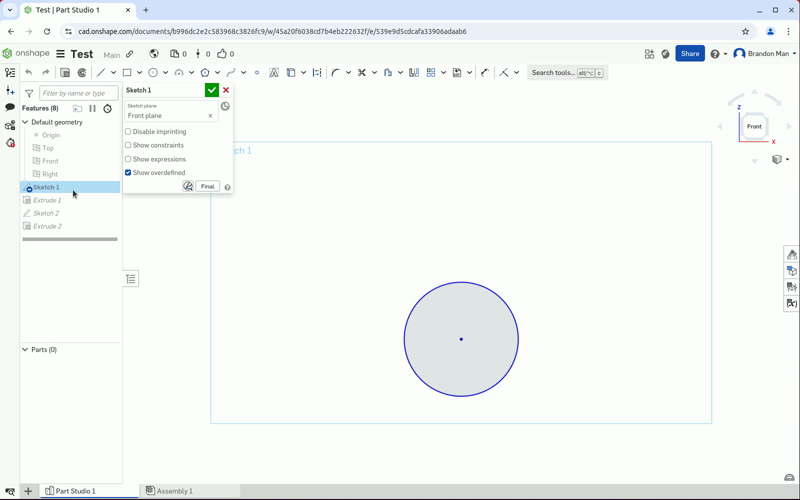
mouse_move(229, 92)
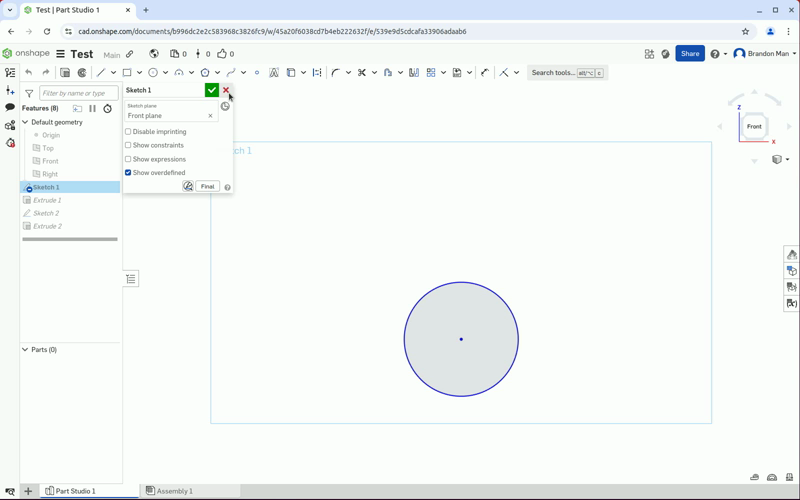
click(229, 92)
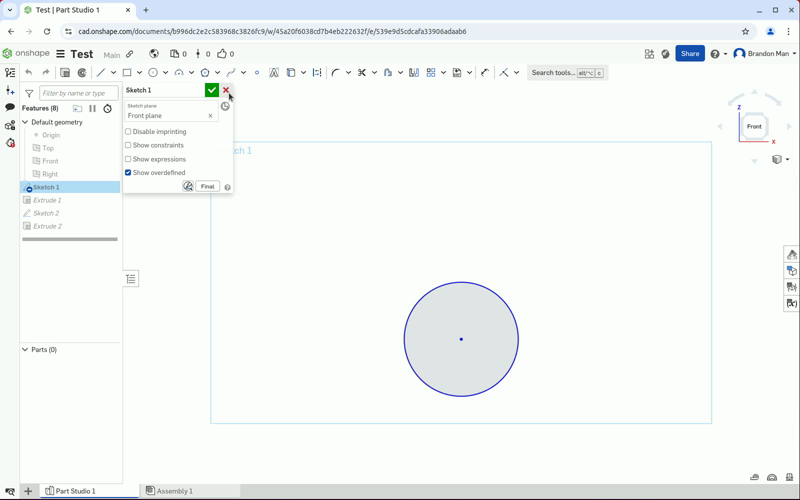
key(shift+s)
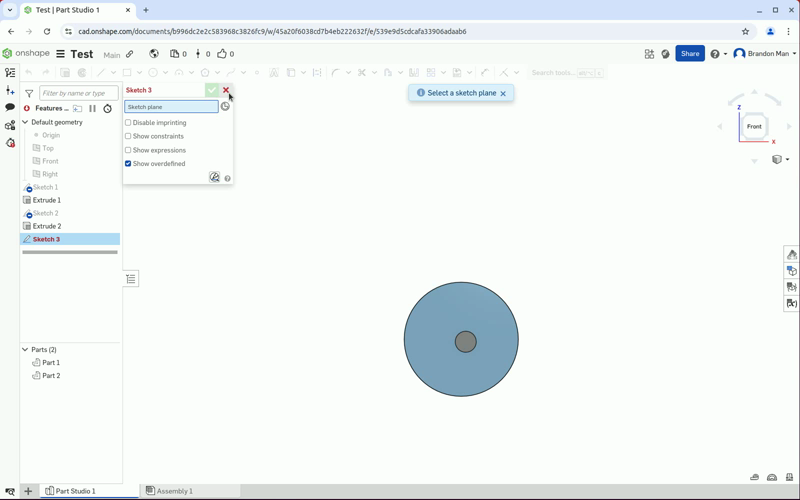
mouse_move(73, 163)
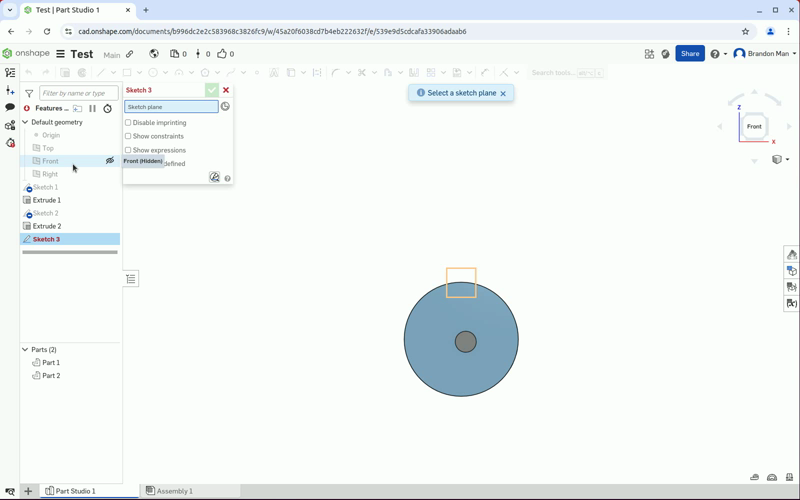
click(73, 163)
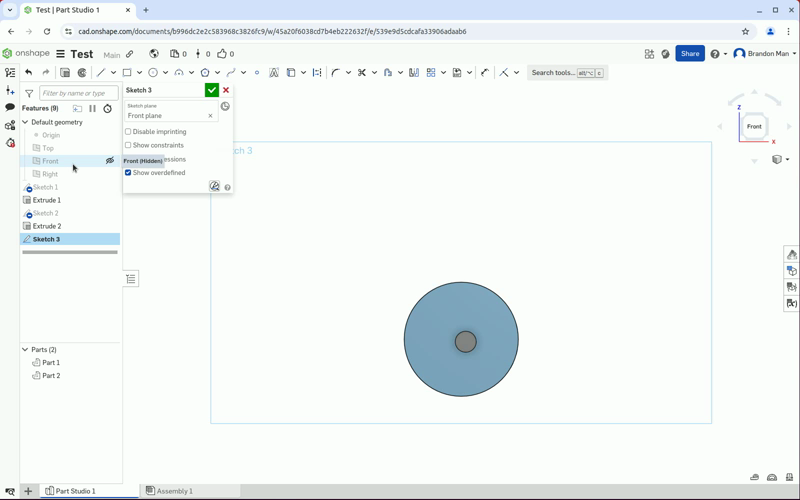
mouse_move(73, 352)
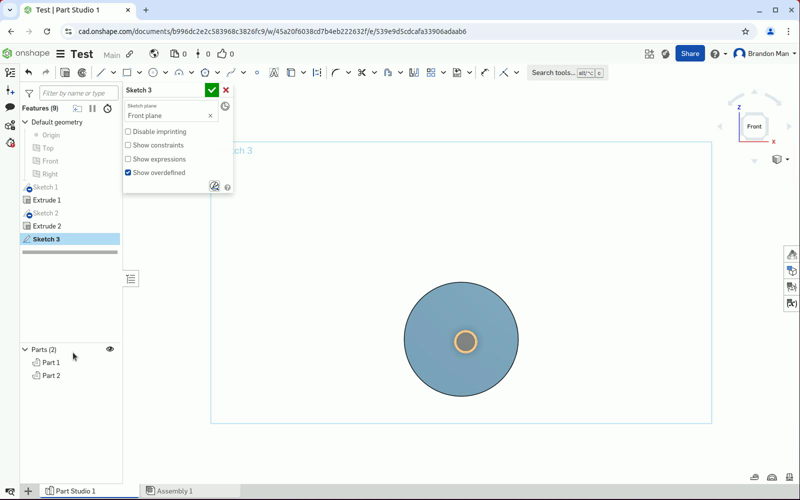
key(y)
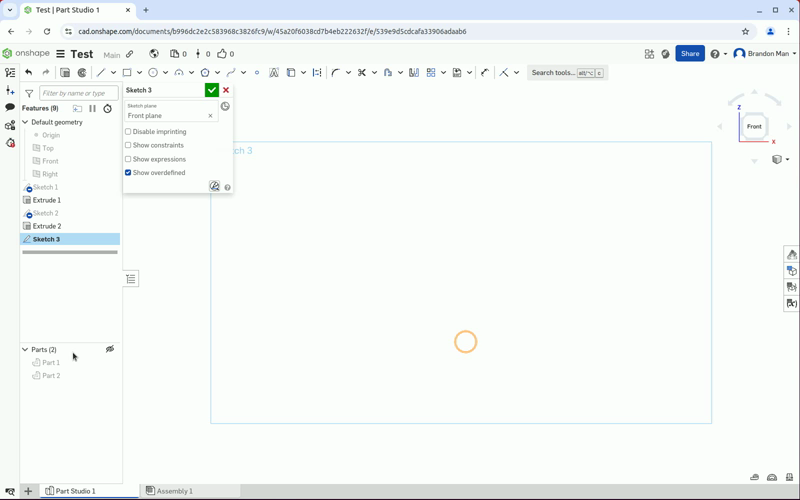
key(c)
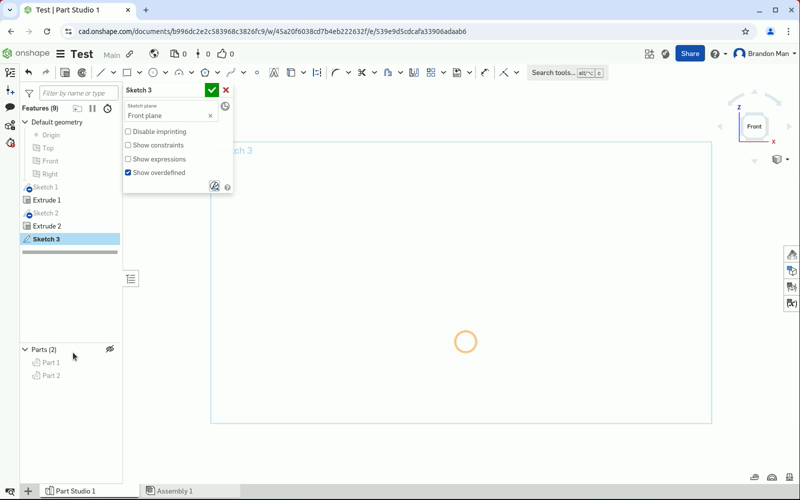
key_down(shift)
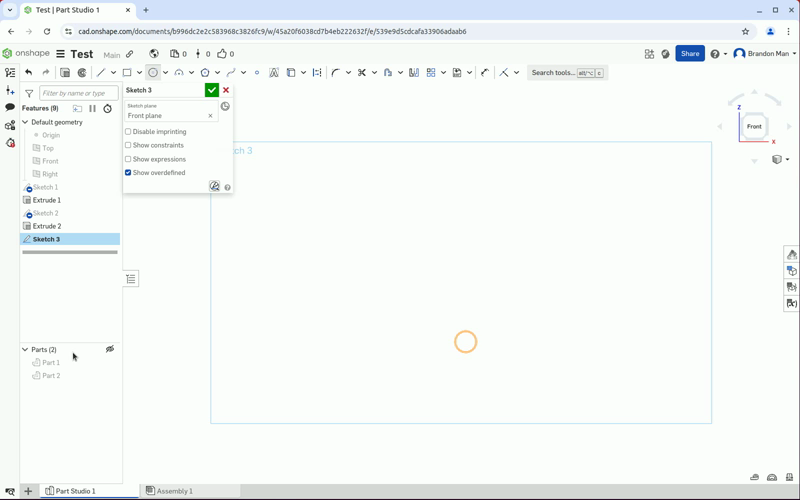
mouse_move(486, 308)
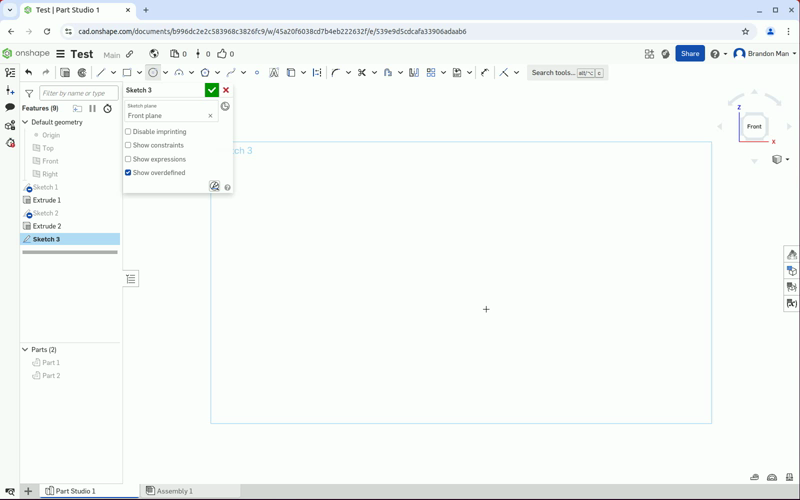
click(486, 308)
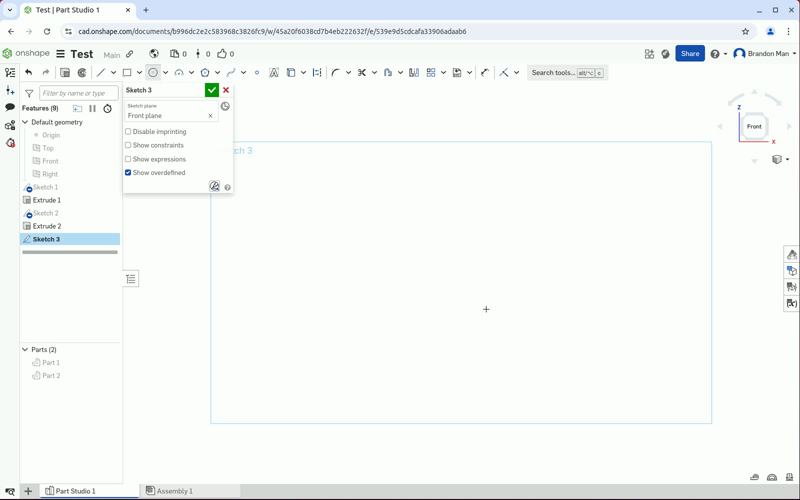
key_up(shift)
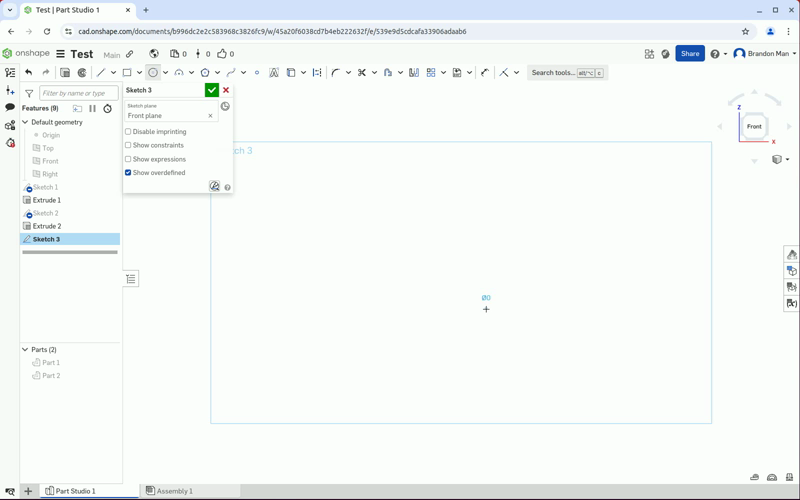
mouse_move(505, 308)
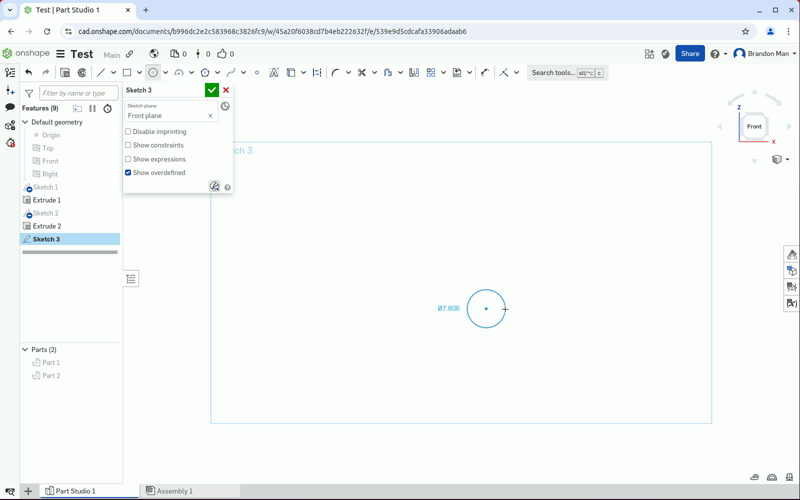
click(505, 308)
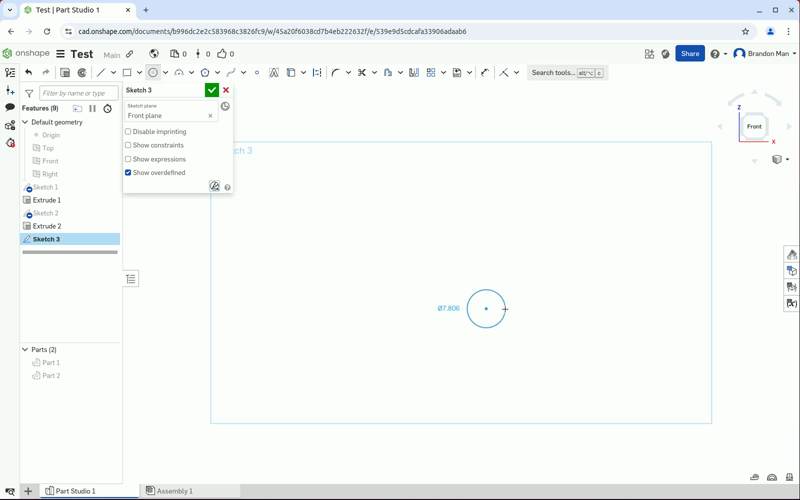
key(esc)
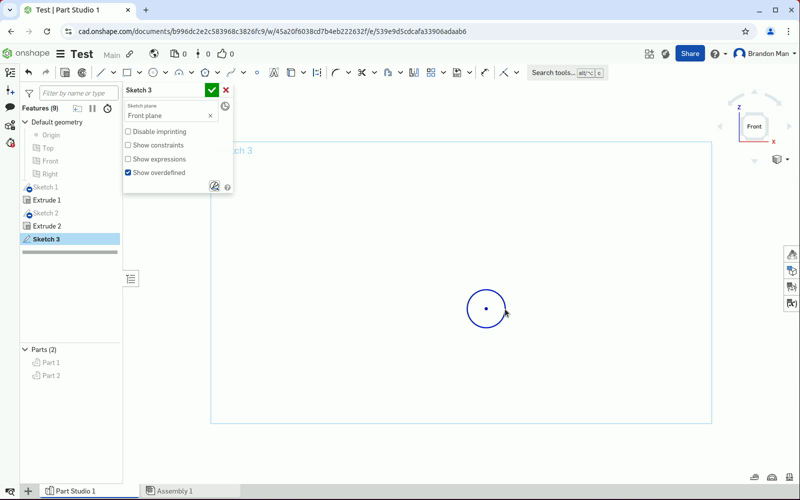
mouse_move(472, 310)
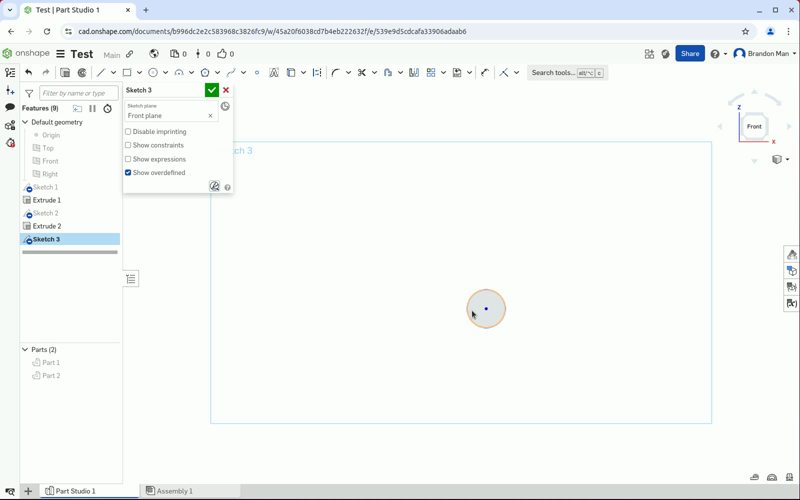
scroll(6)
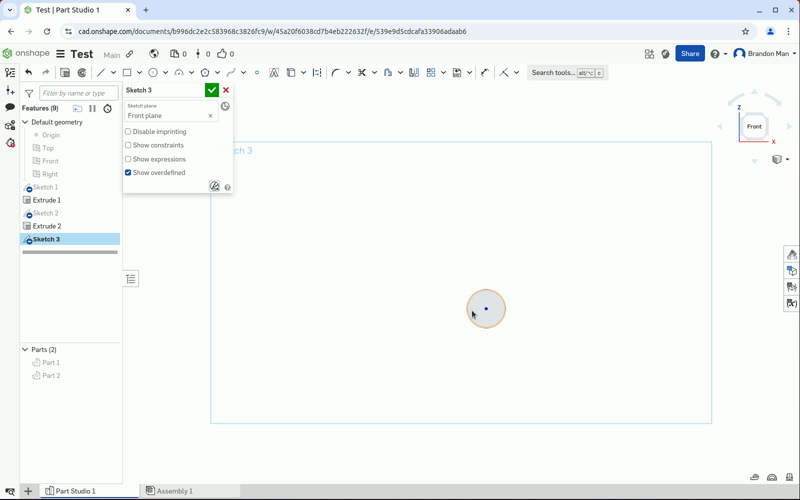
scroll(6)
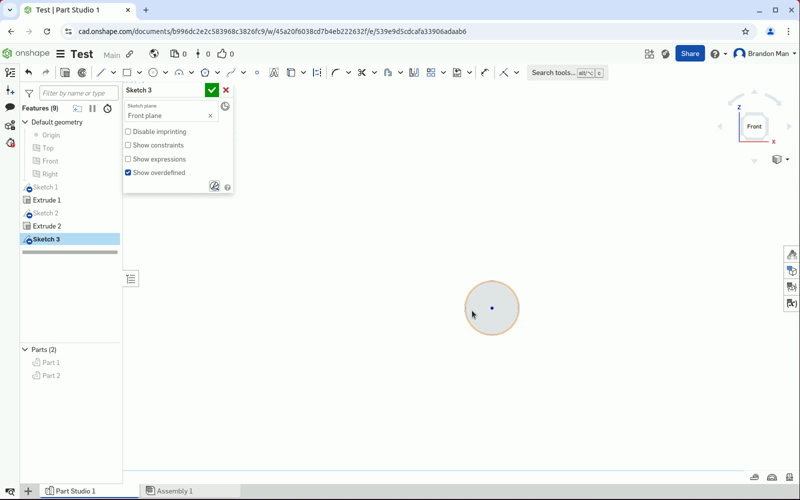
scroll(6)
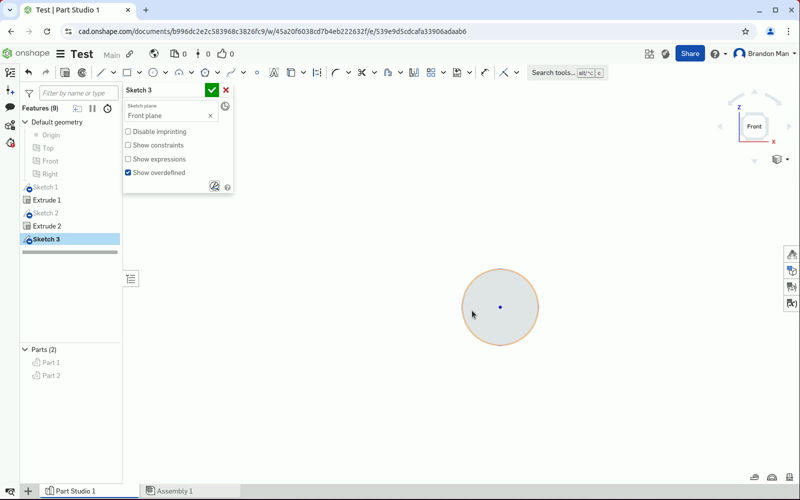
scroll(6)
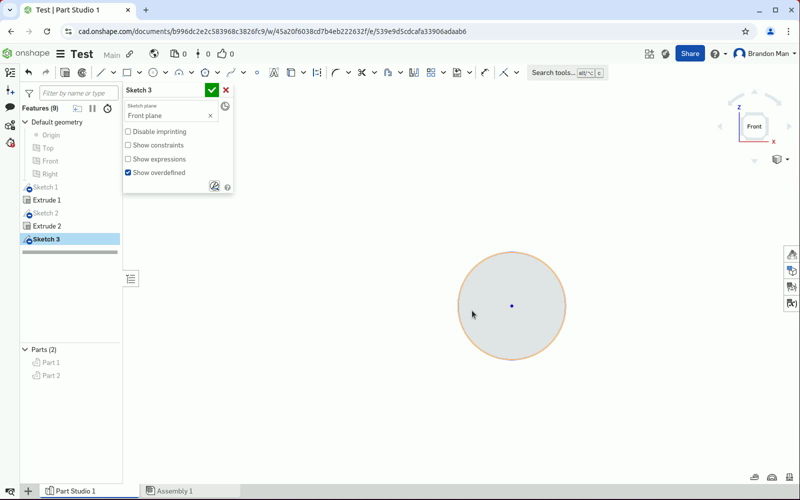
scroll(6)
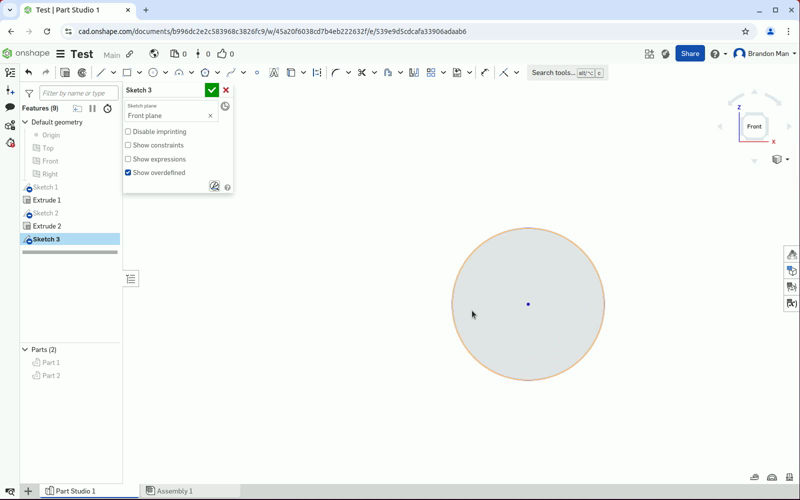
scroll(6)
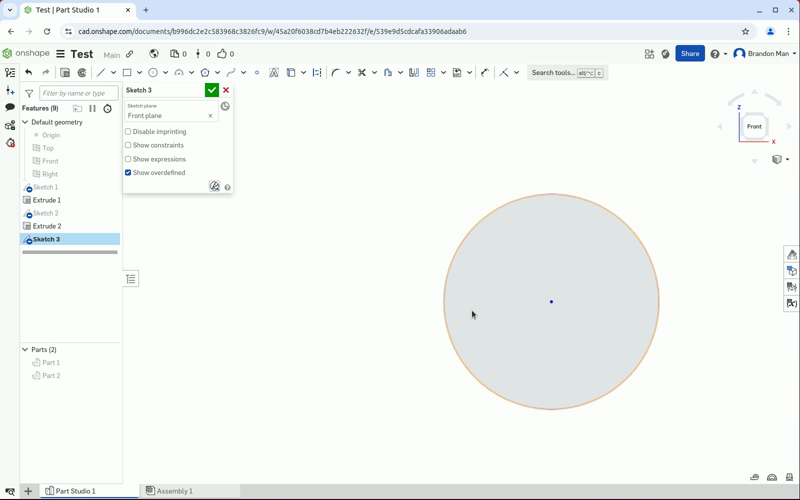
scroll(6)
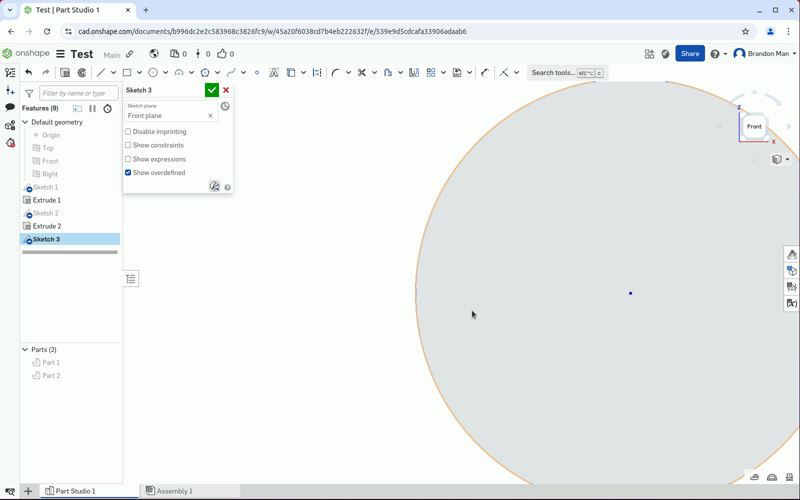
click(472, 310)
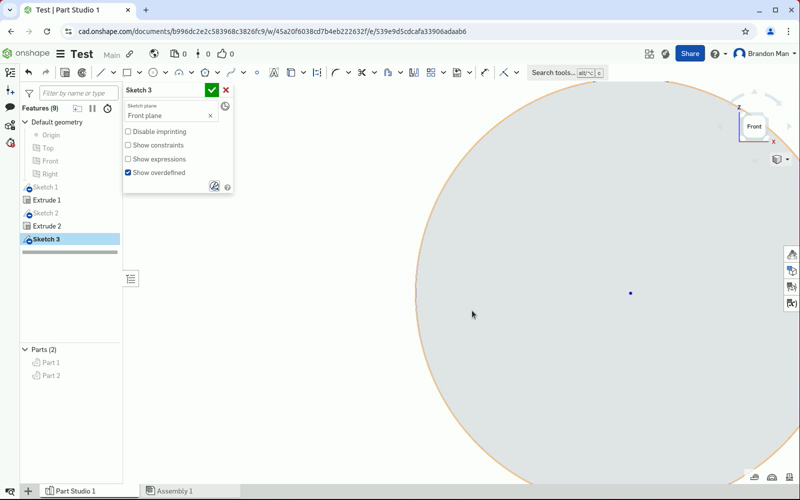
scroll(-6)
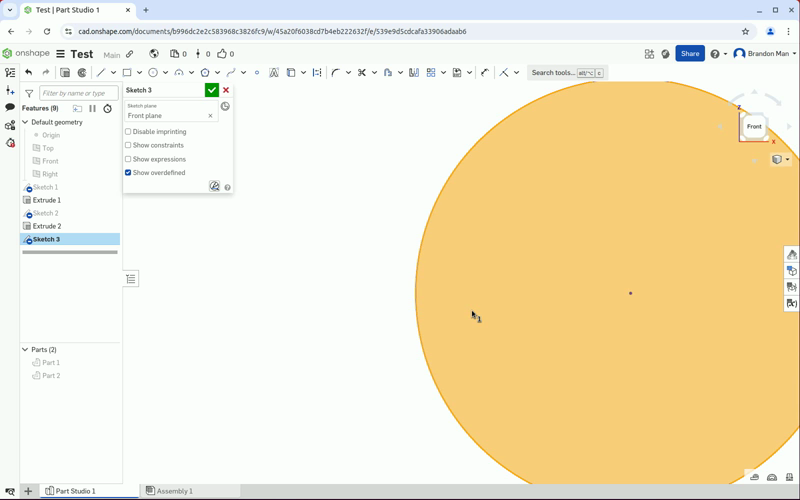
scroll(-6)
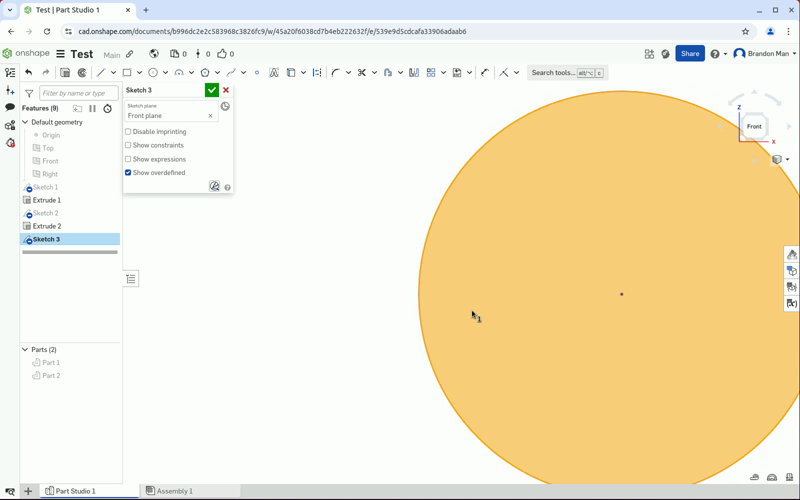
scroll(-6)
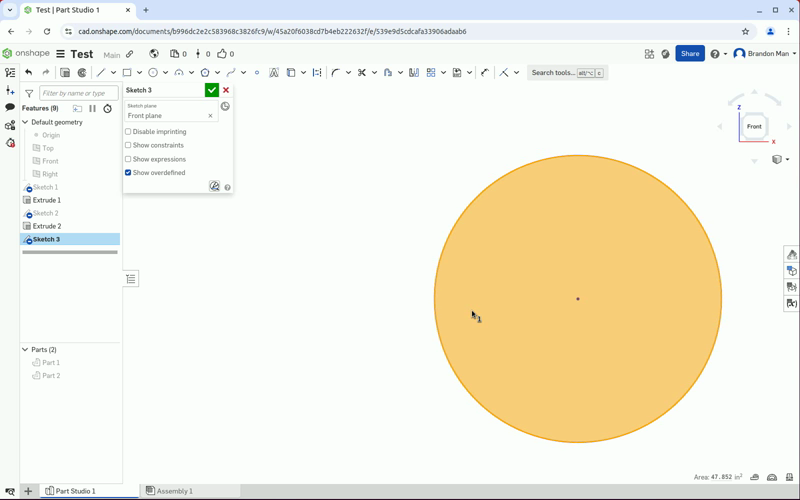
scroll(-6)
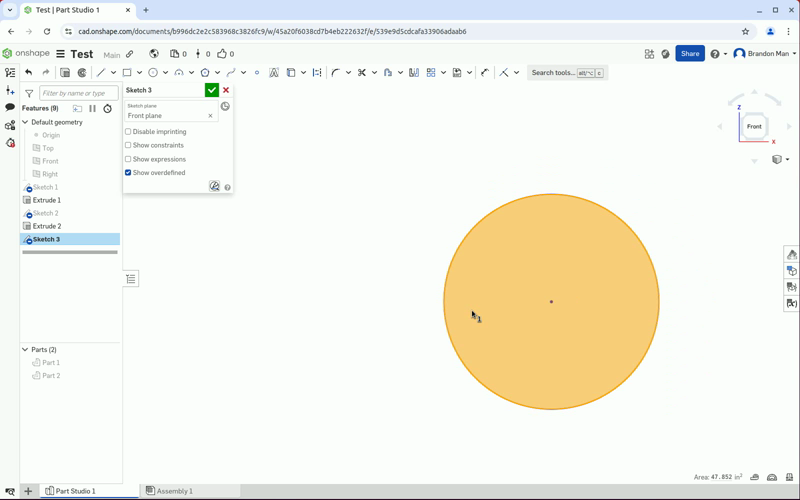
scroll(-6)
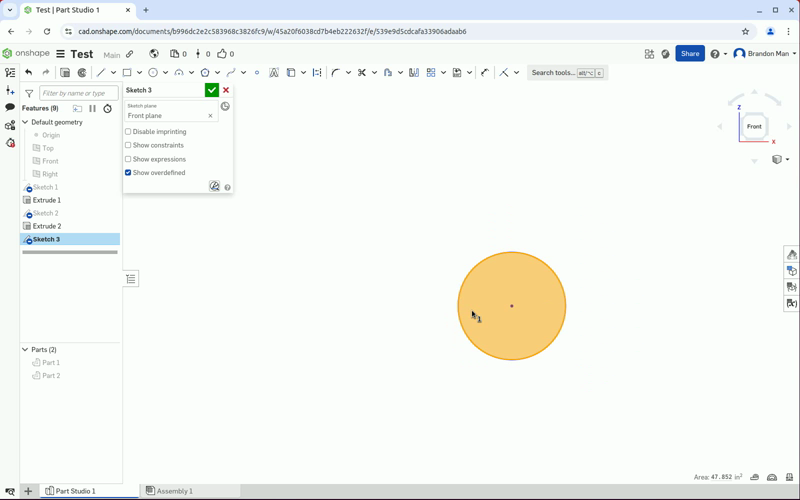
scroll(-6)
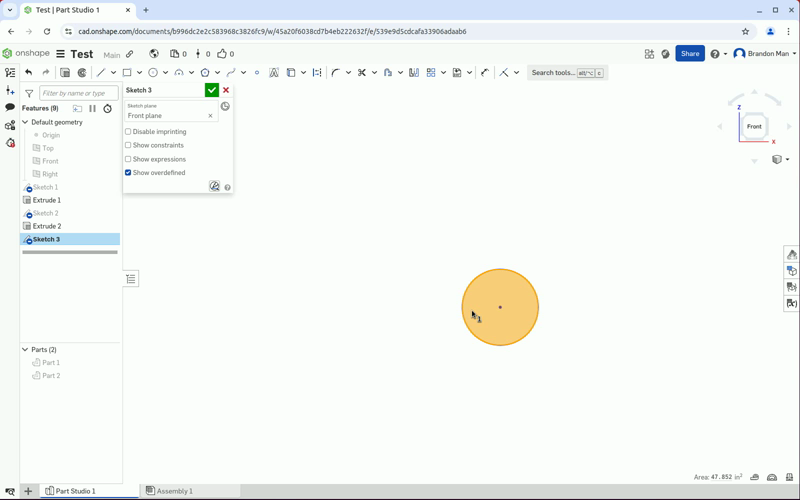
scroll(-6)
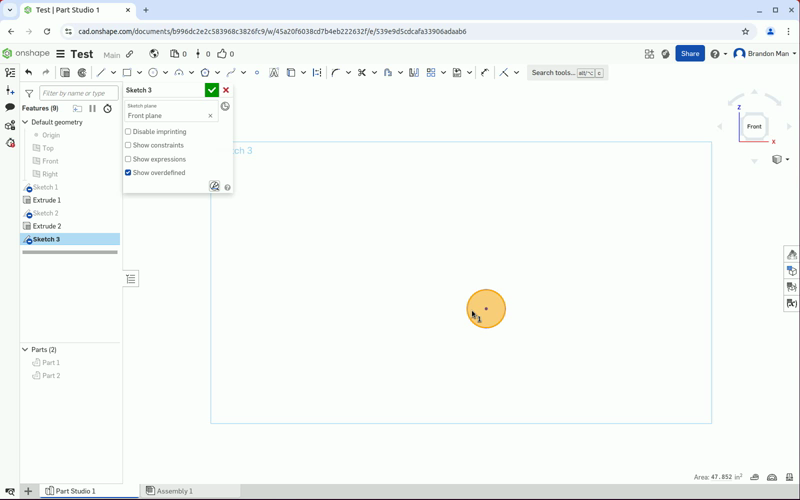
mouse_move(73, 352)
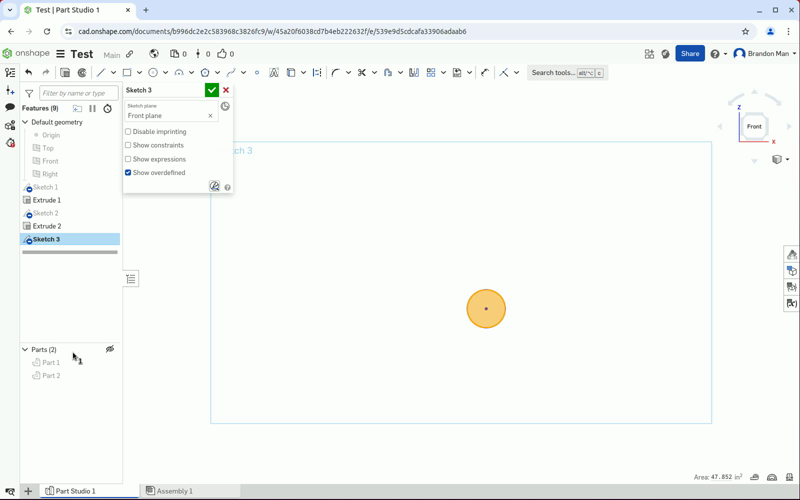
key(shift+y)
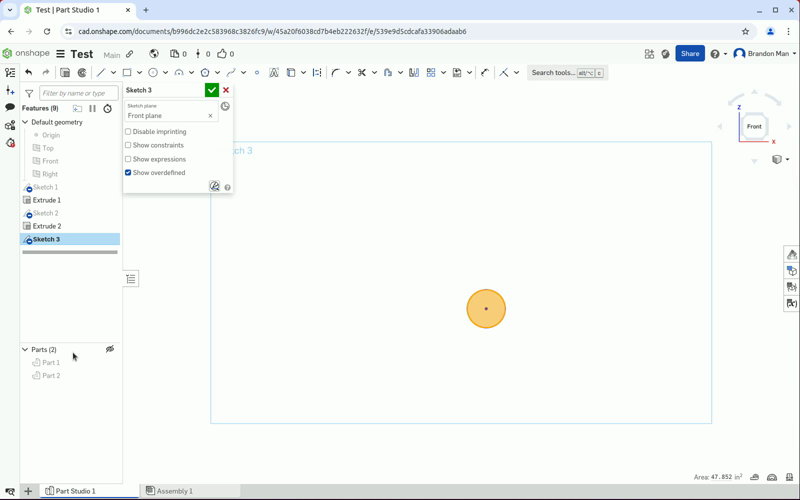
key(shift+e)
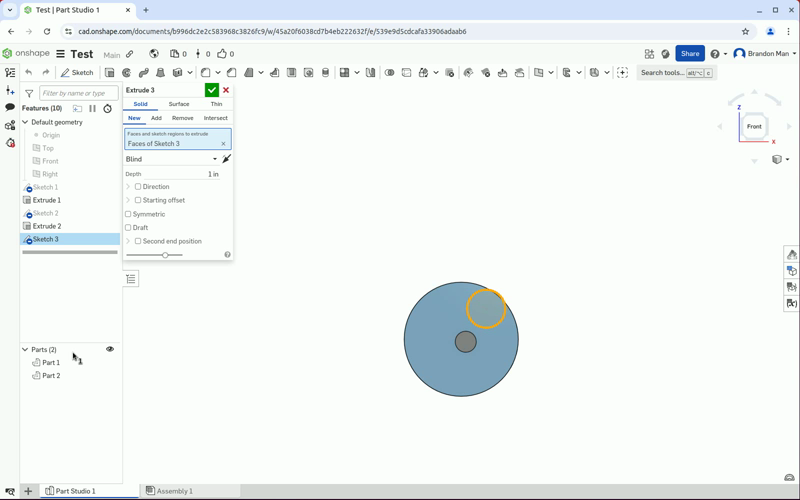
mouse_move(143, 106)
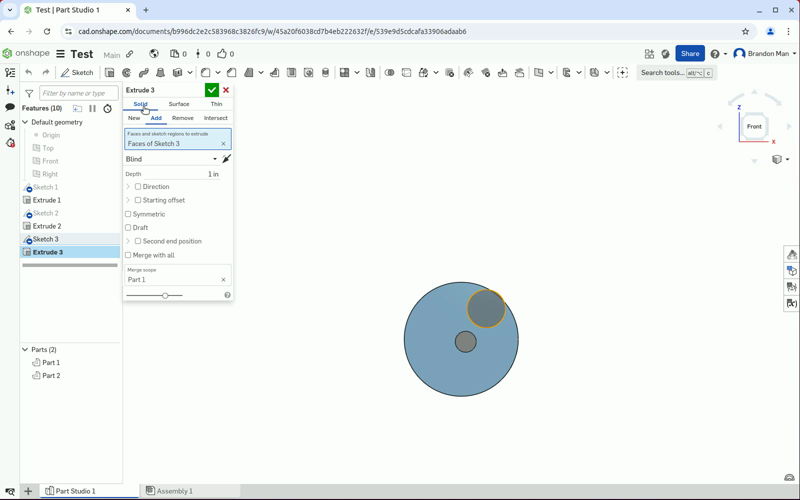
click(143, 106)
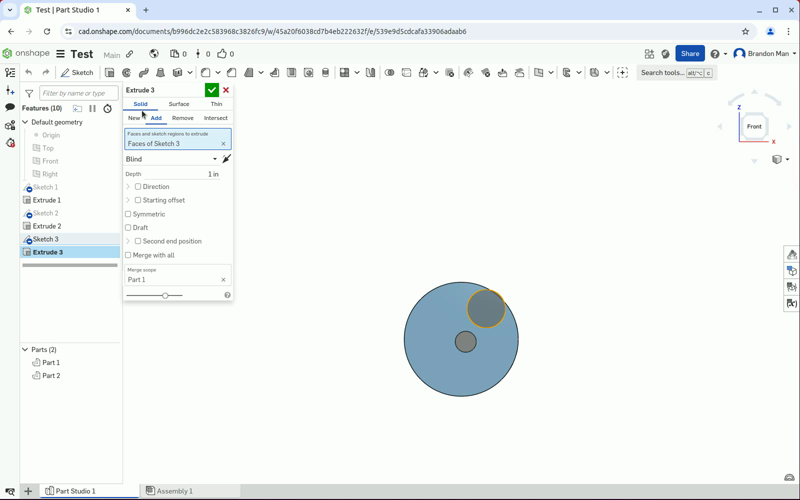
mouse_move(137, 120)
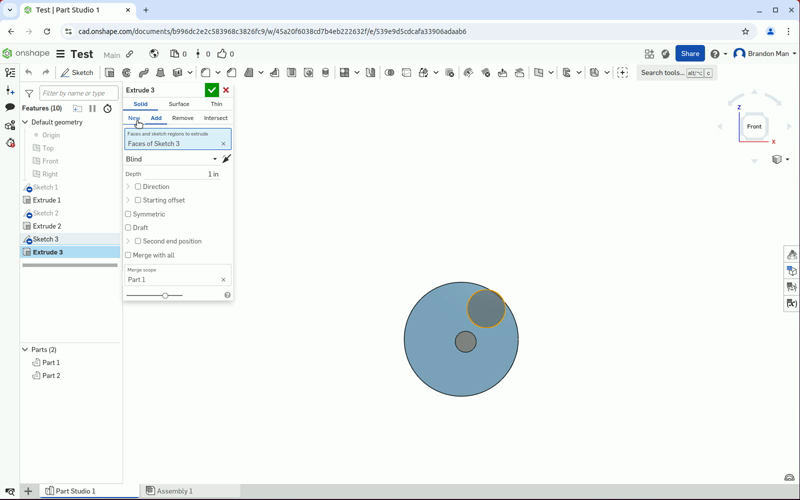
click(137, 120)
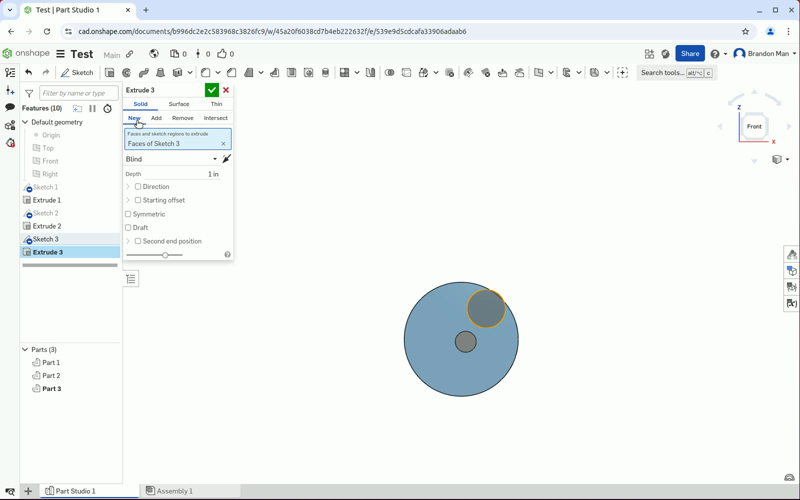
key(tab, 4)
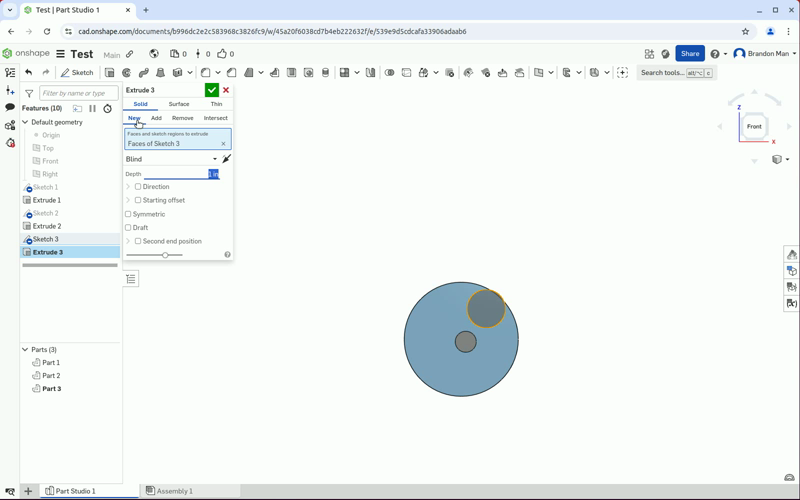
text(5.536)
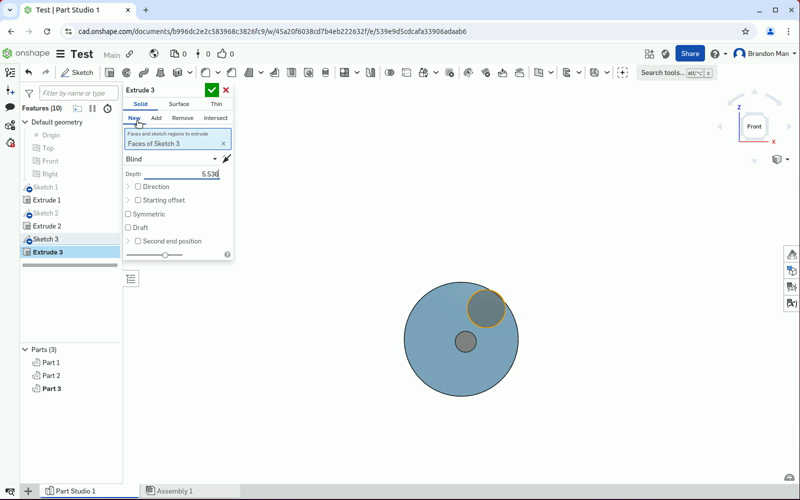
key(enter)
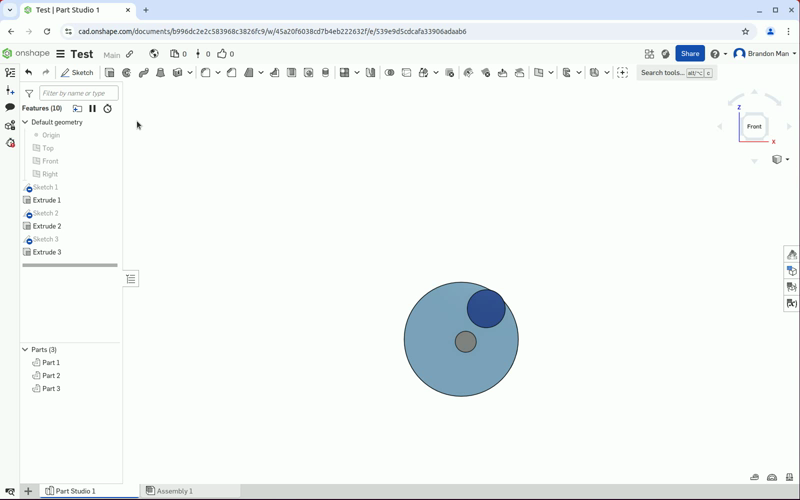
key(shift+h)
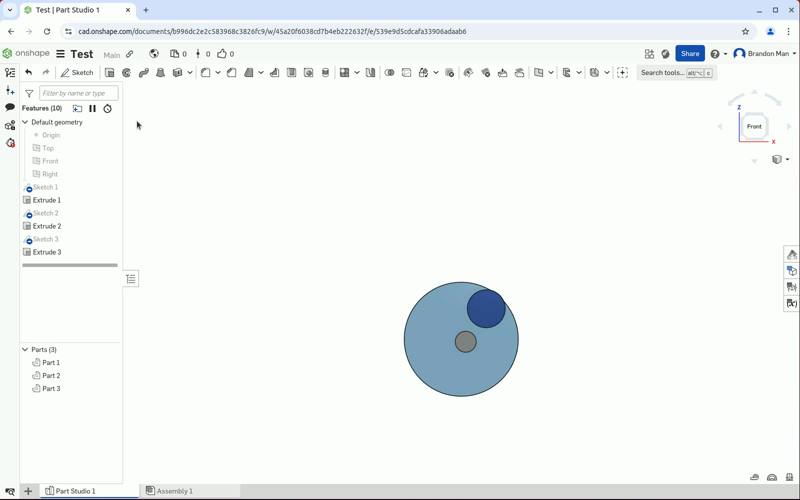
key(shift+h)
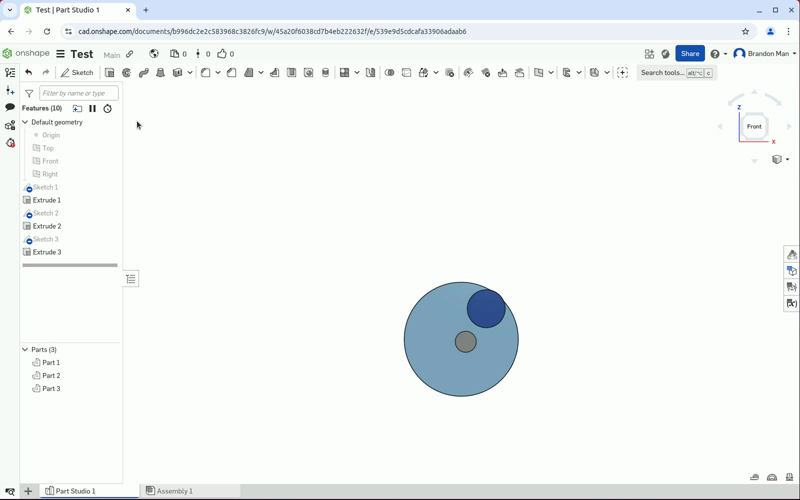
mouse_move(73, 189)
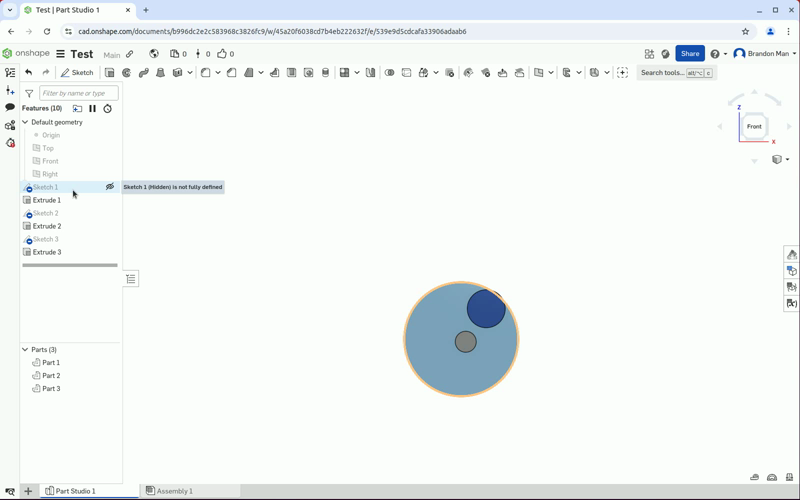
click(73, 189)
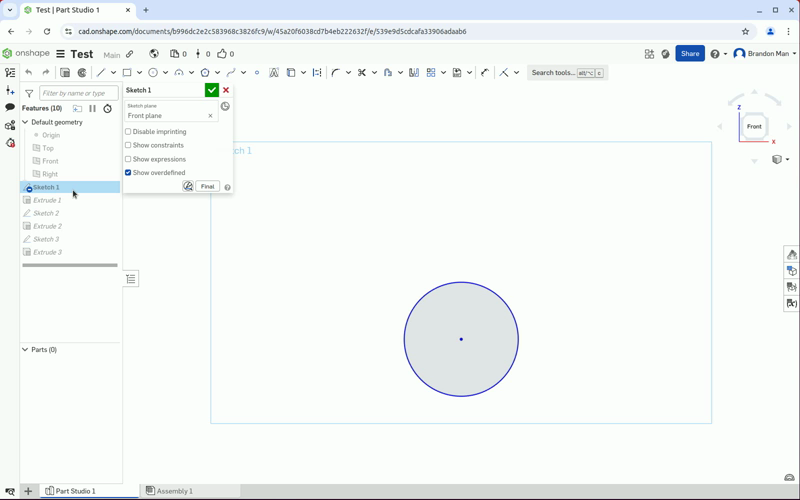
mouse_move(229, 92)
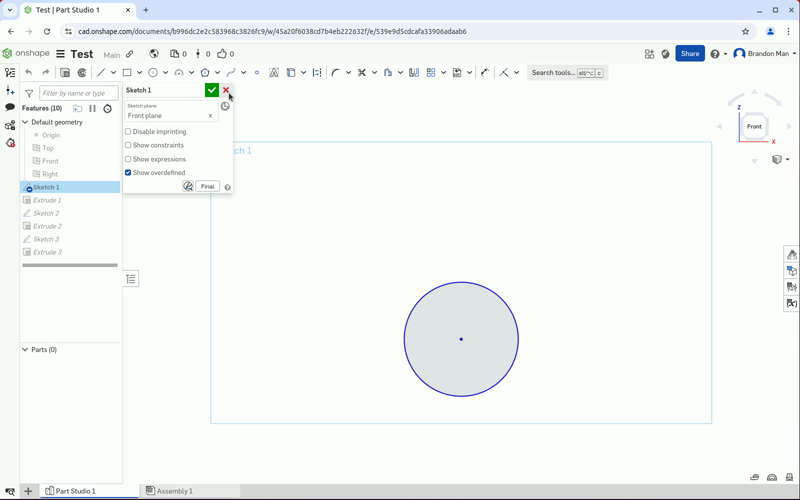
click(229, 92)
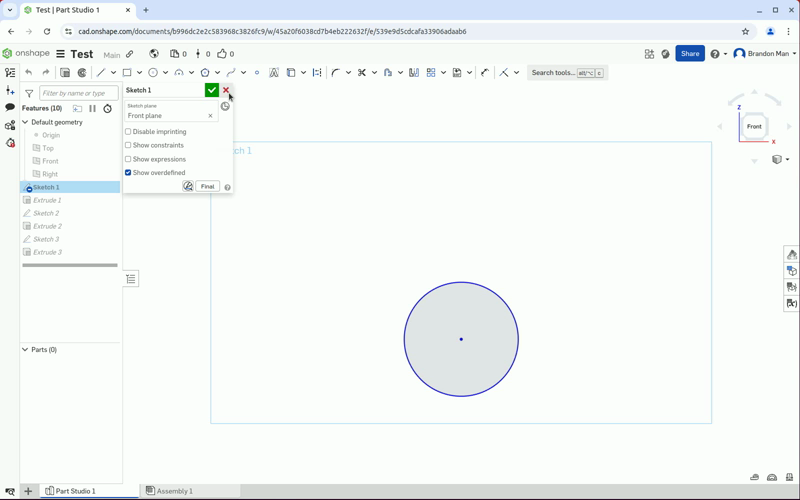
key(shift+s)
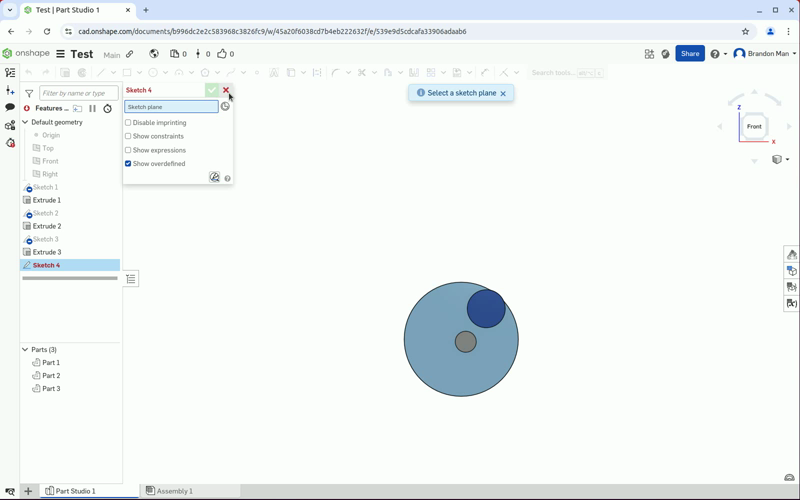
mouse_move(73, 163)
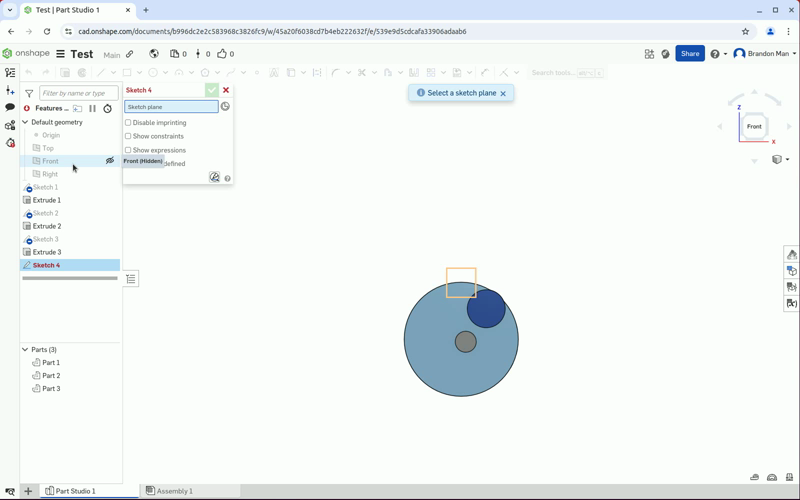
click(73, 163)
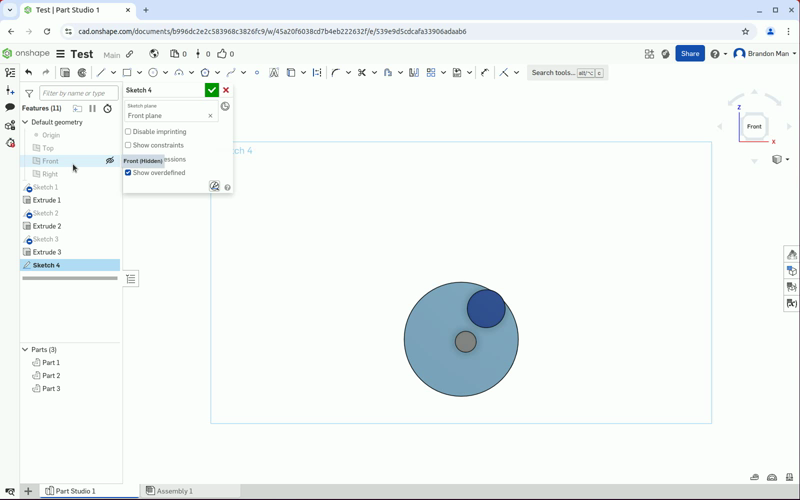
mouse_move(73, 352)
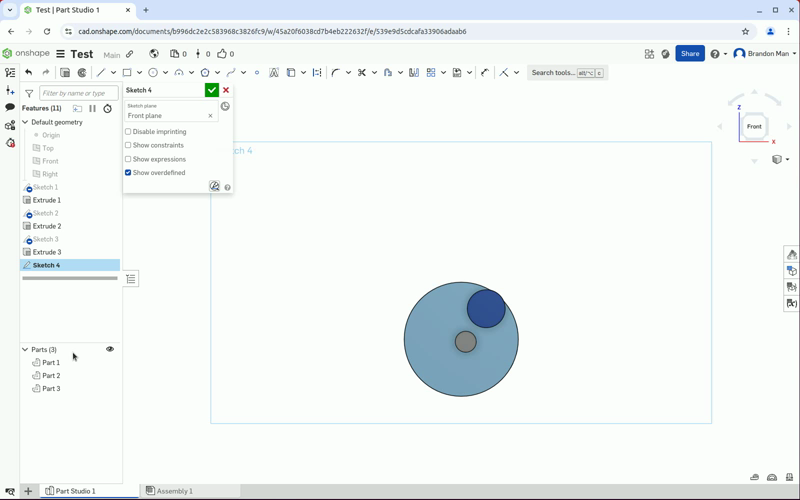
key(y)
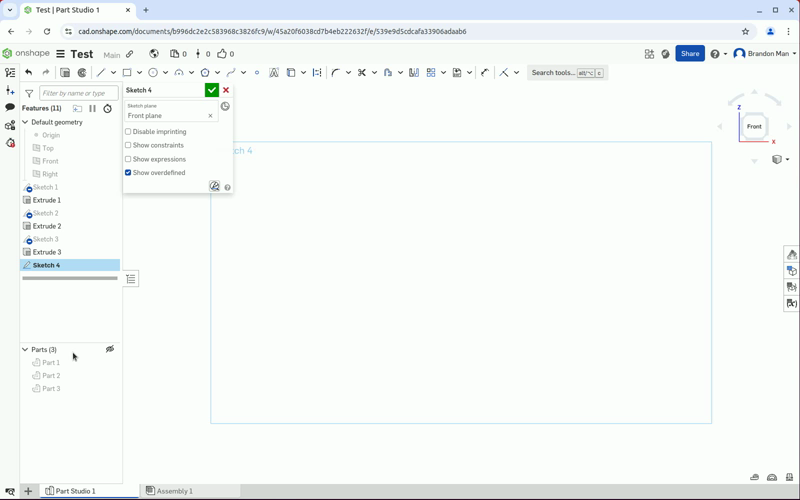
key(c)
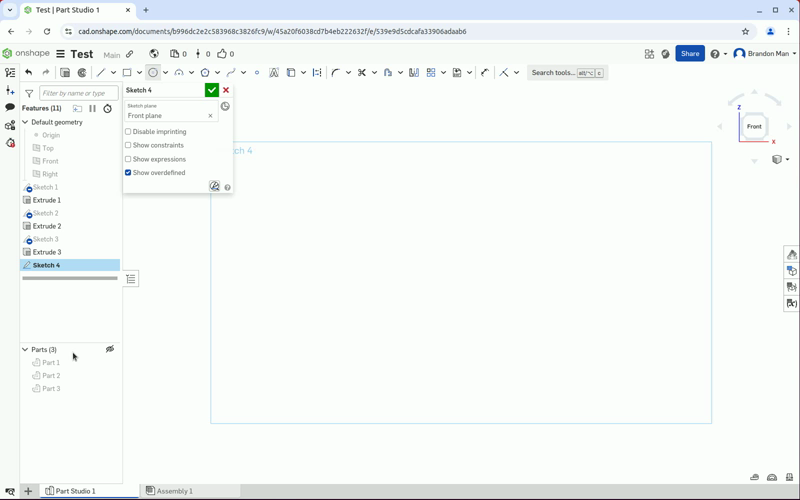
key_down(shift)
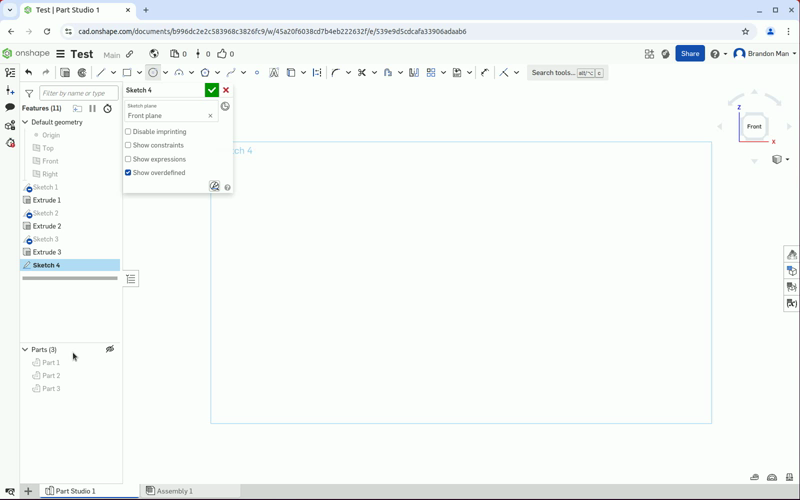
mouse_move(437, 313)
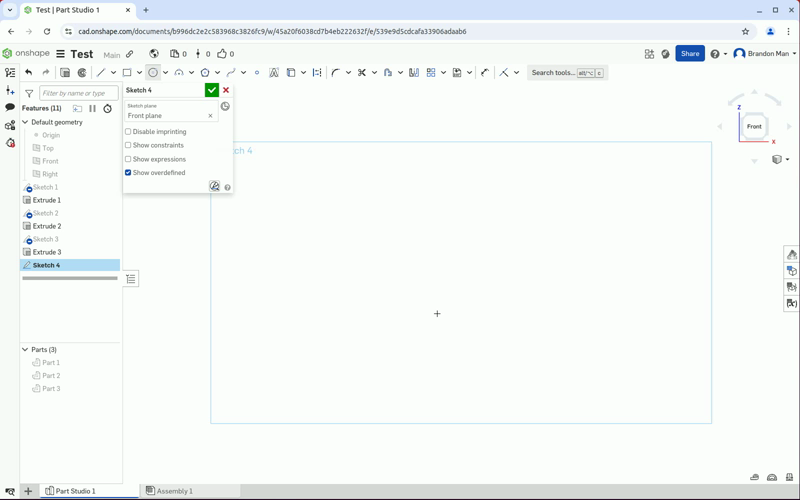
click(437, 313)
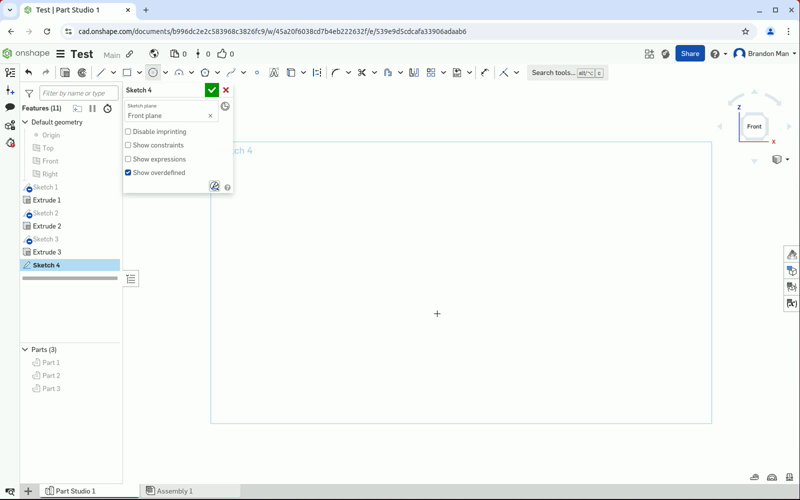
key_up(shift)
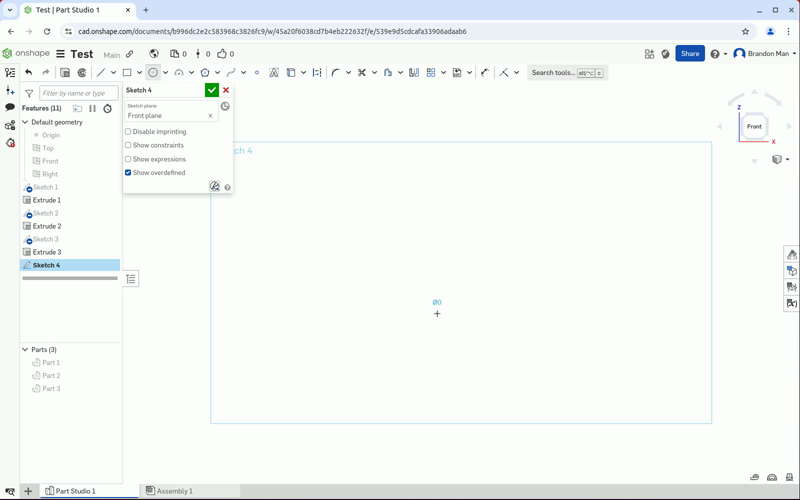
mouse_move(456, 313)
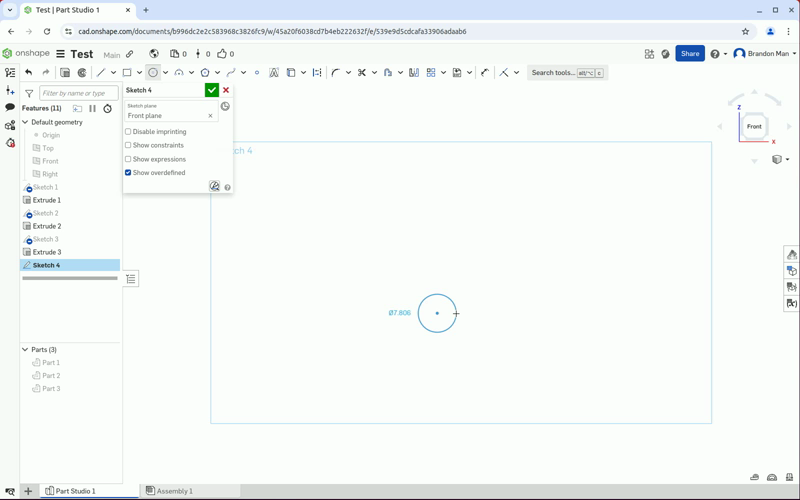
click(456, 313)
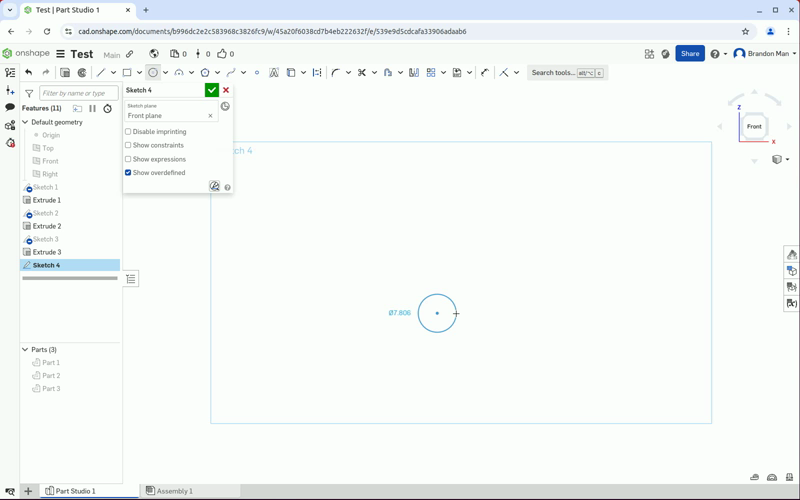
key(esc)
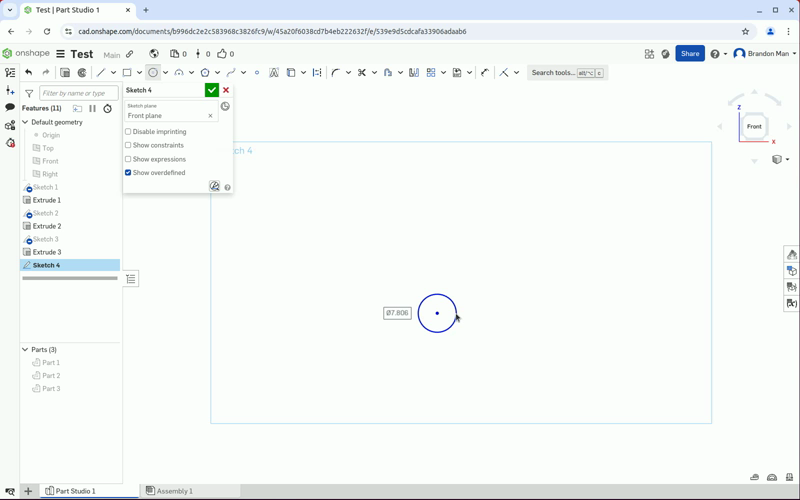
mouse_move(434, 328)
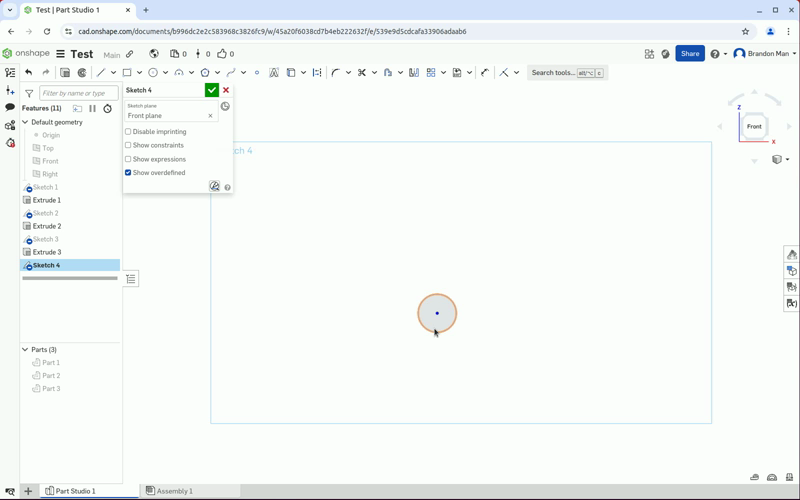
scroll(6)
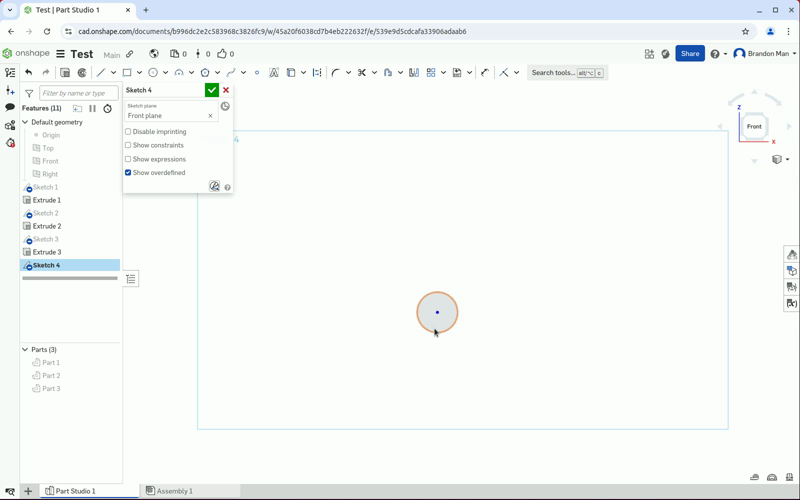
scroll(6)
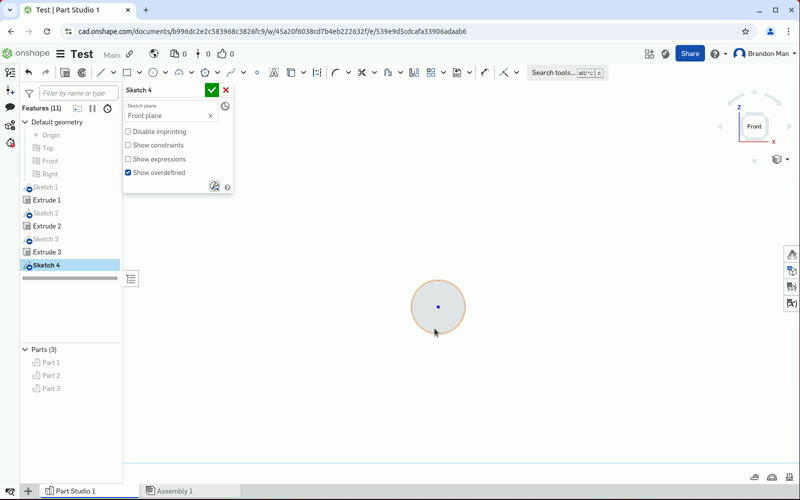
scroll(6)
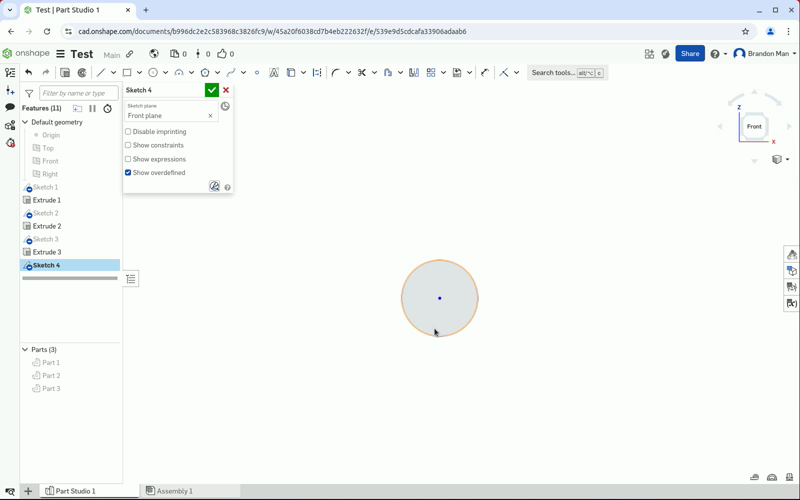
scroll(6)
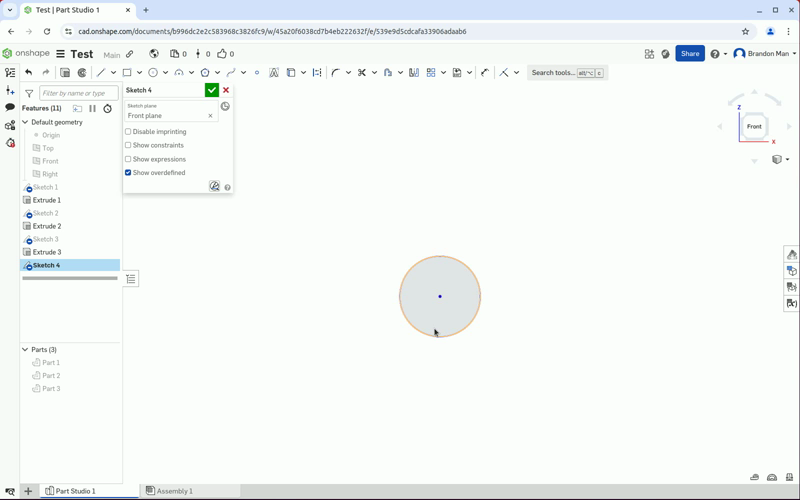
scroll(6)
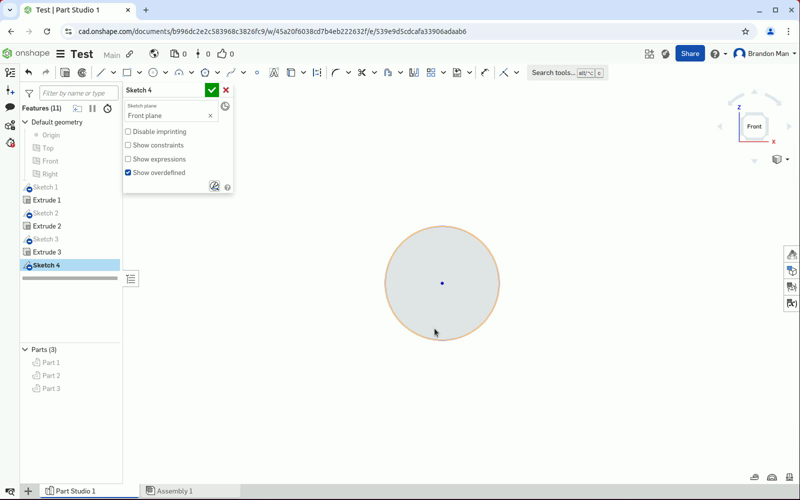
scroll(6)
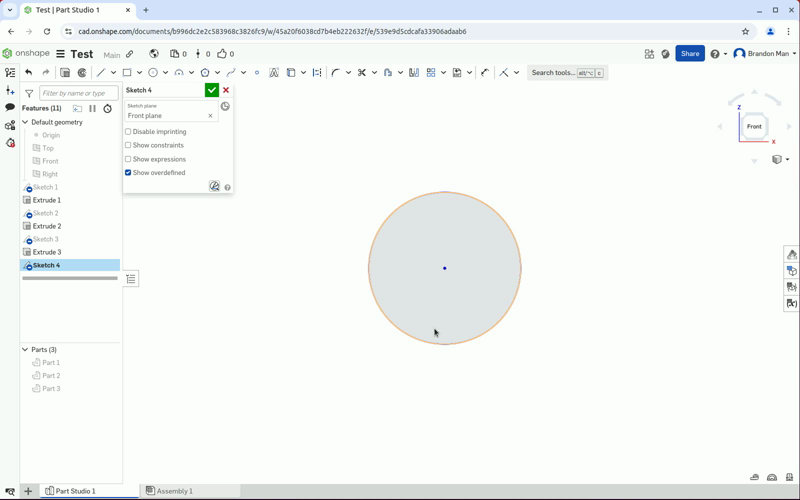
scroll(6)
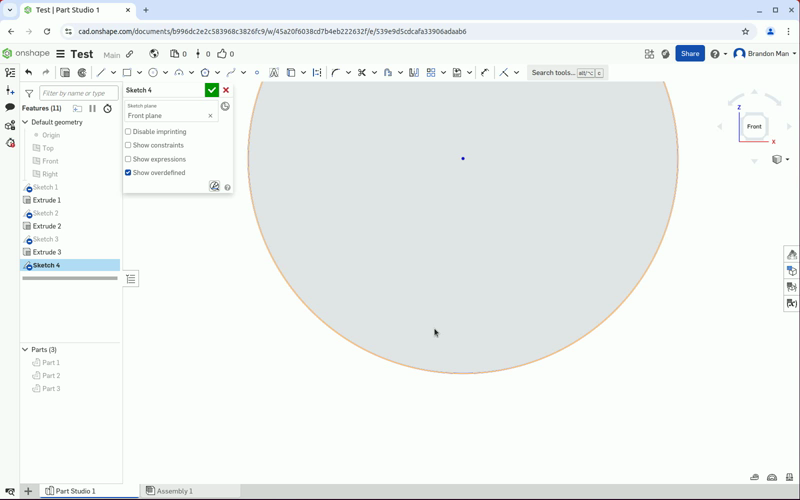
click(434, 328)
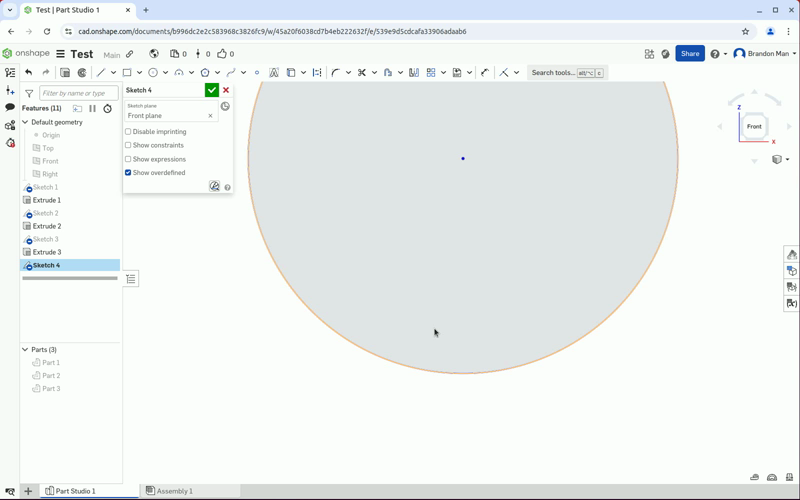
scroll(-6)
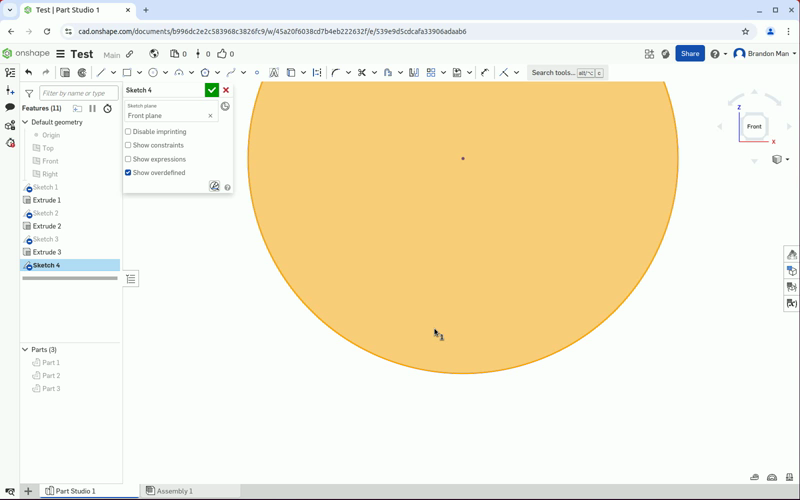
scroll(-6)
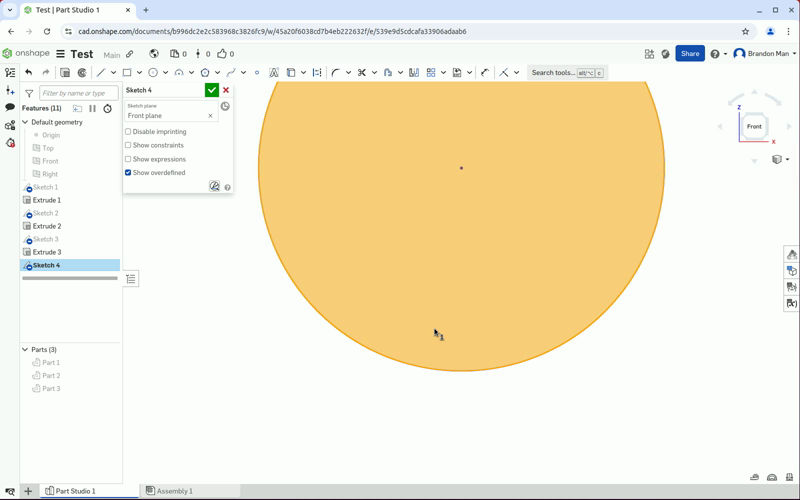
scroll(-6)
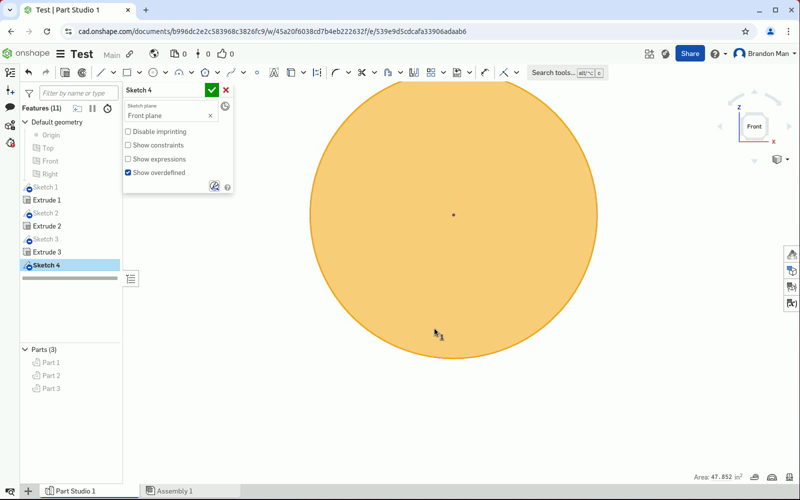
scroll(-6)
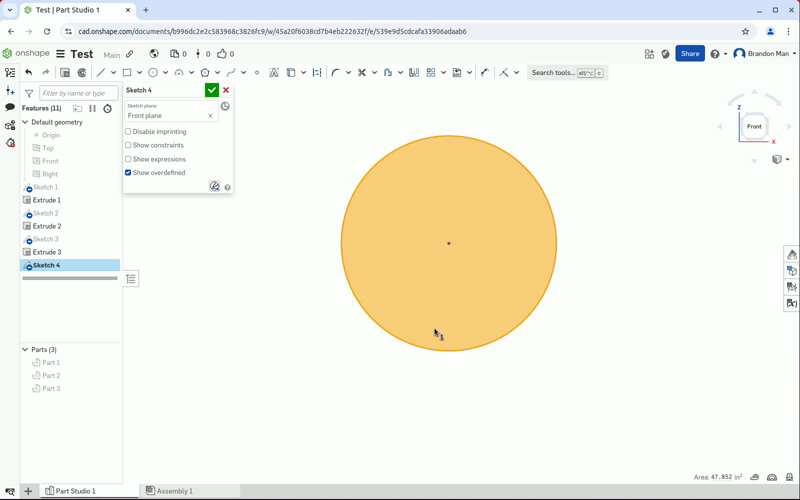
scroll(-6)
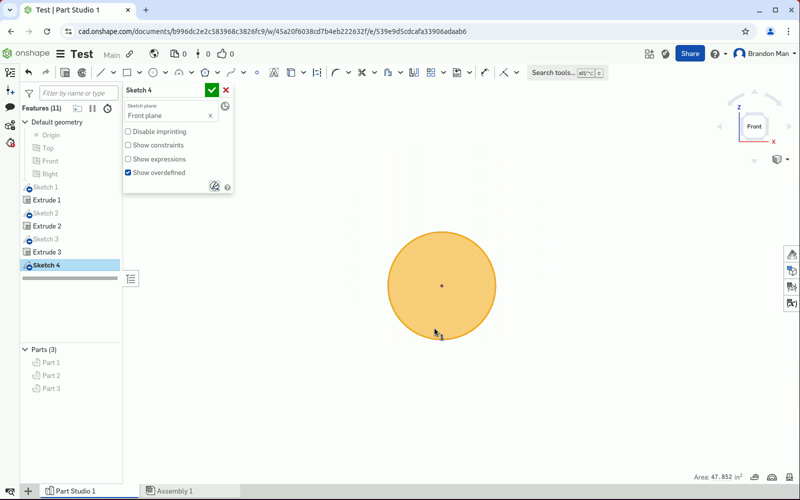
scroll(-6)
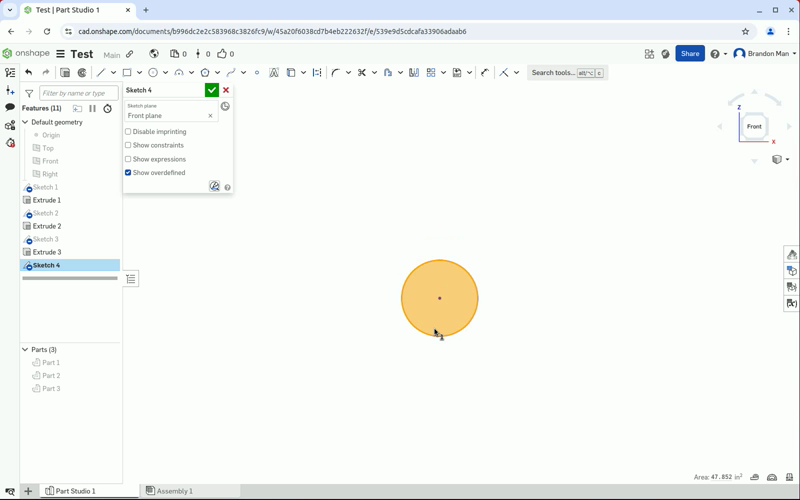
scroll(-6)
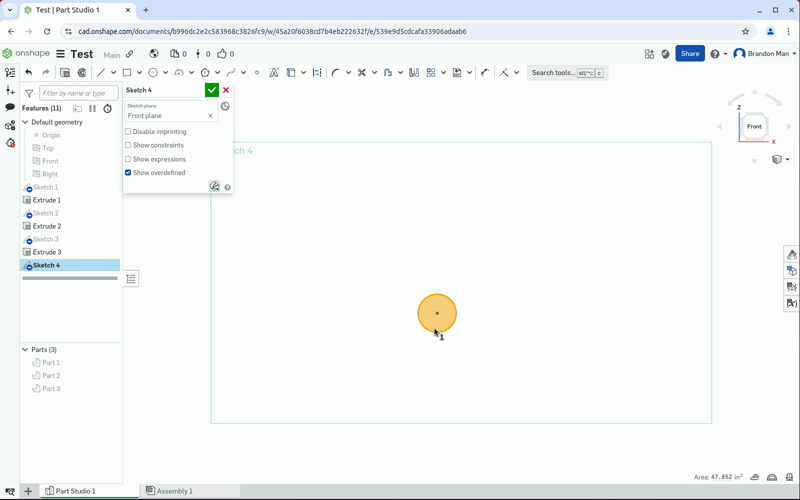
mouse_move(73, 352)
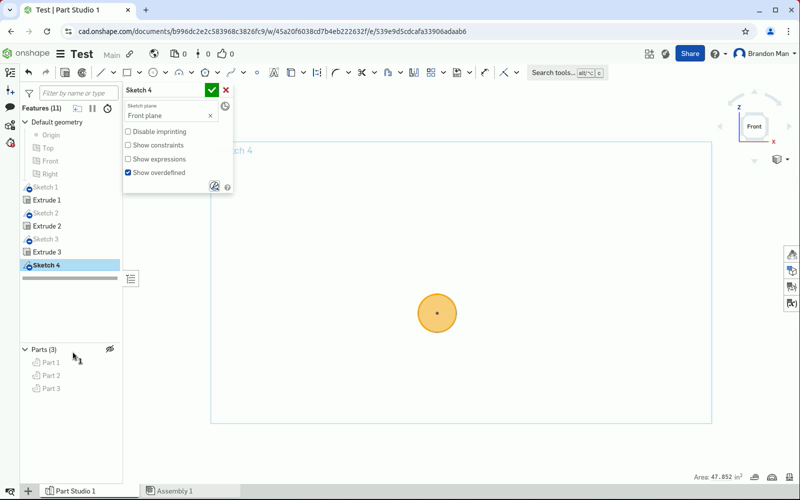
key(shift+y)
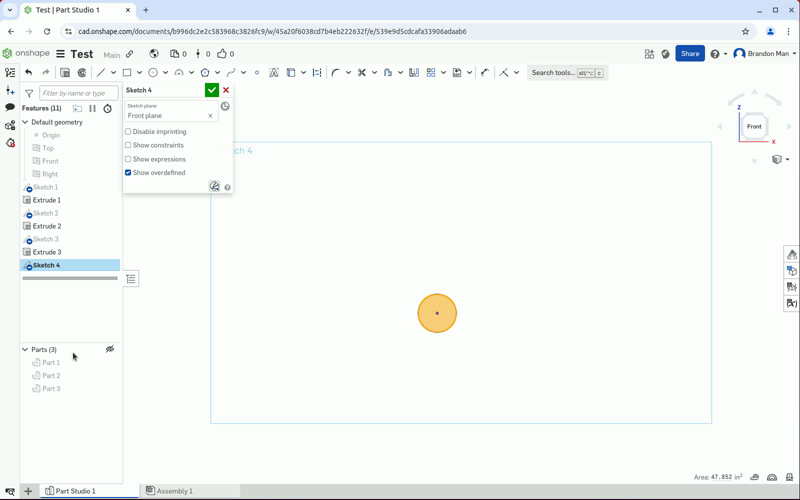
key(shift+e)
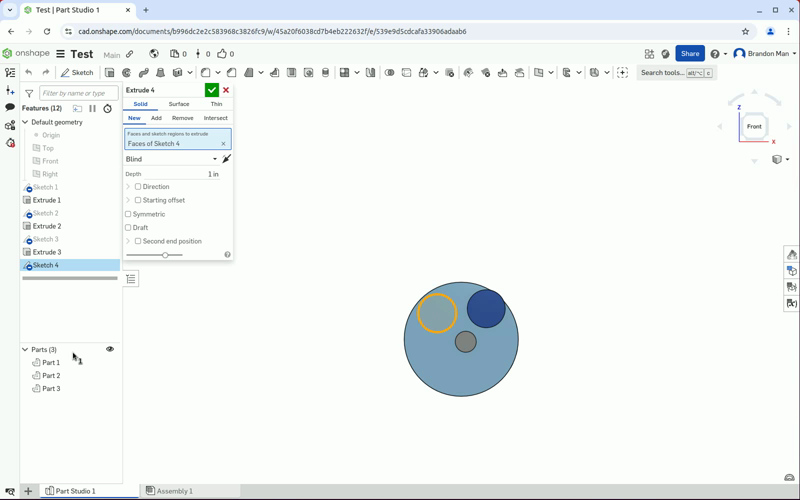
mouse_move(143, 106)
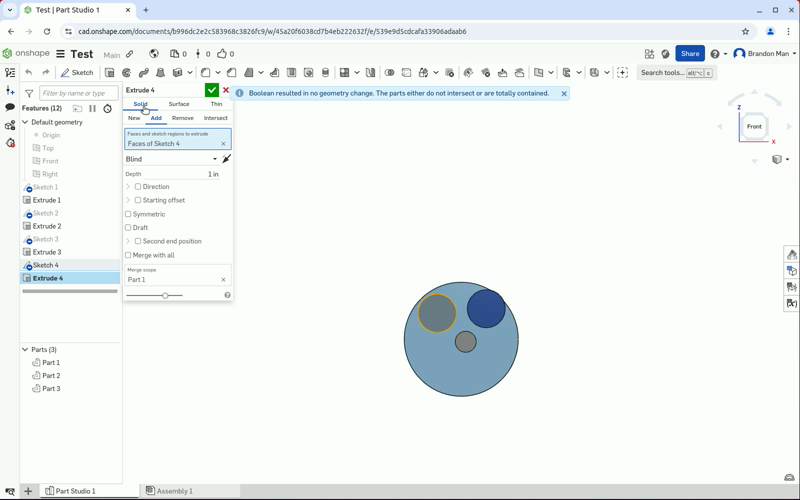
click(143, 106)
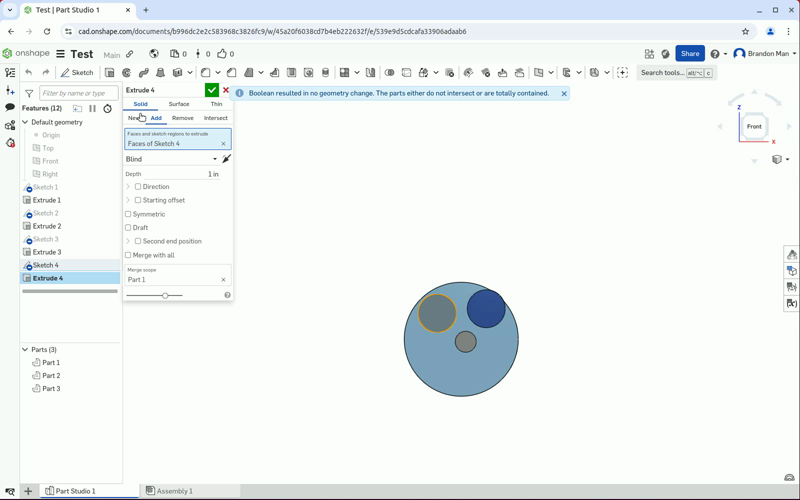
mouse_move(137, 120)
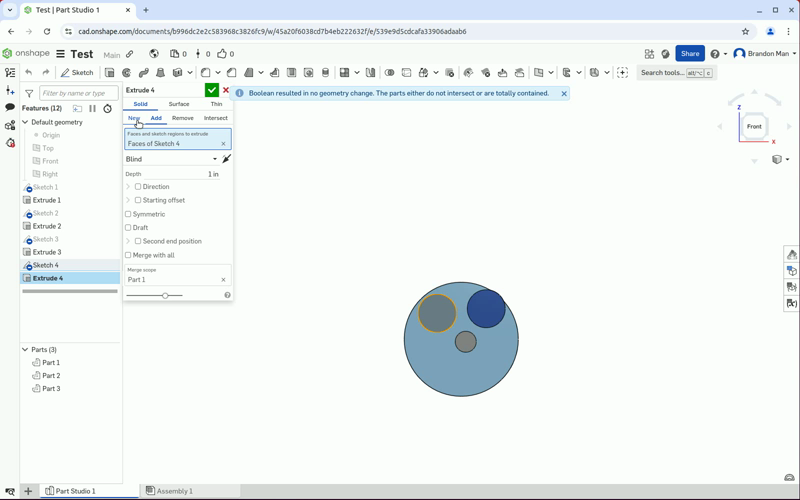
click(137, 120)
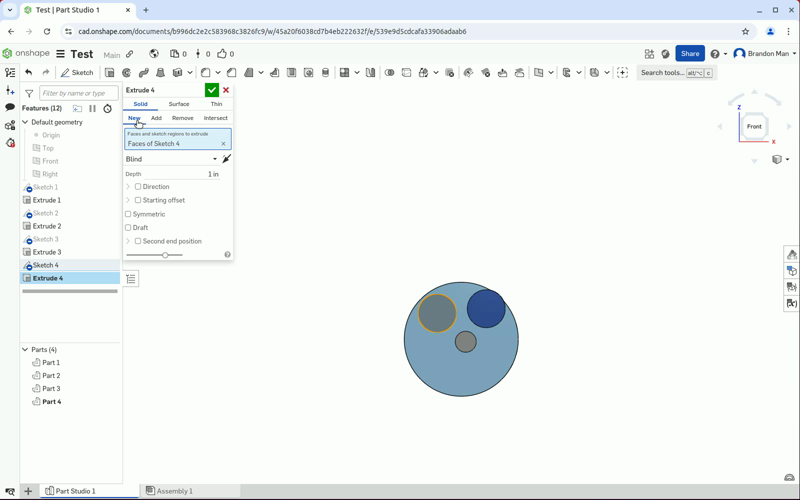
key(tab, 4)
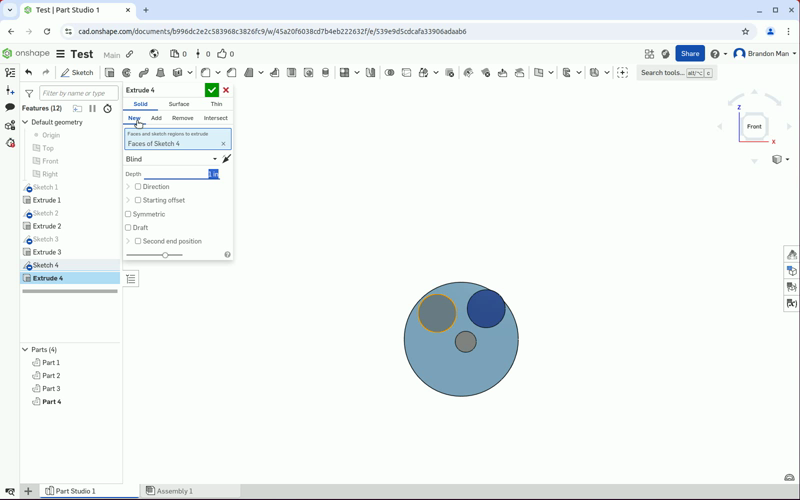
text(5.536)
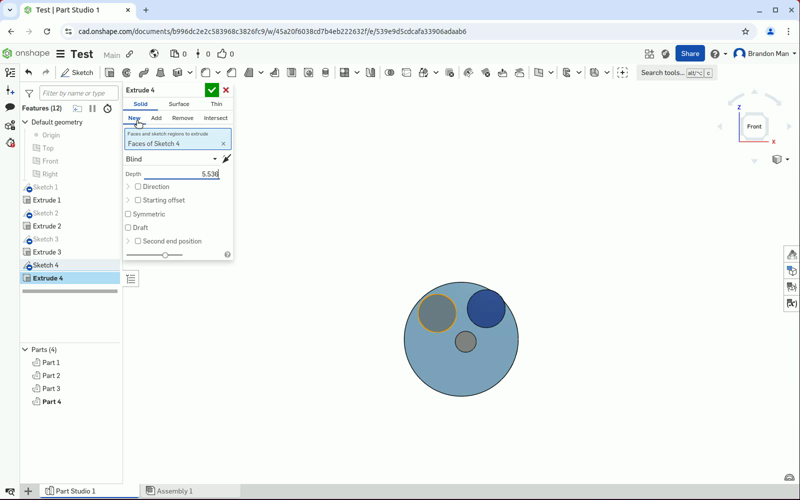
key(enter)
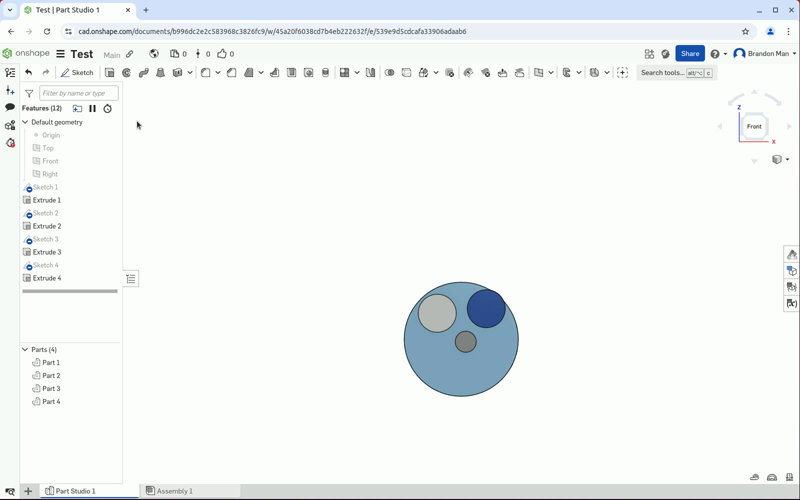
key(shift+h)
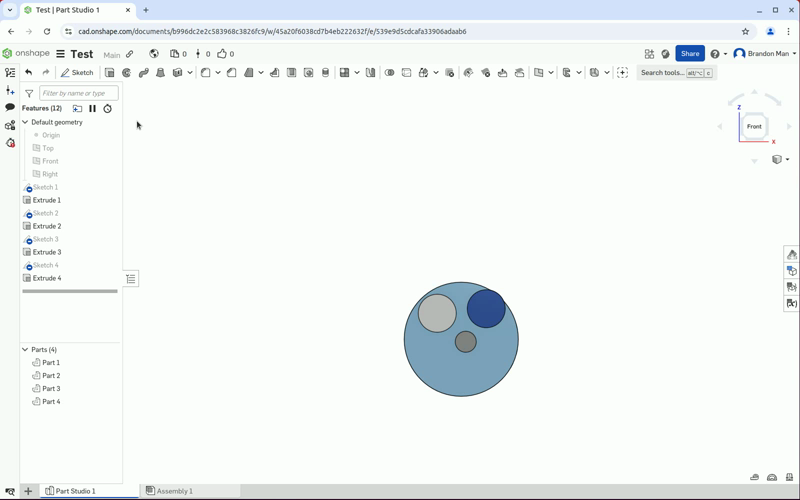
key(shift+h)
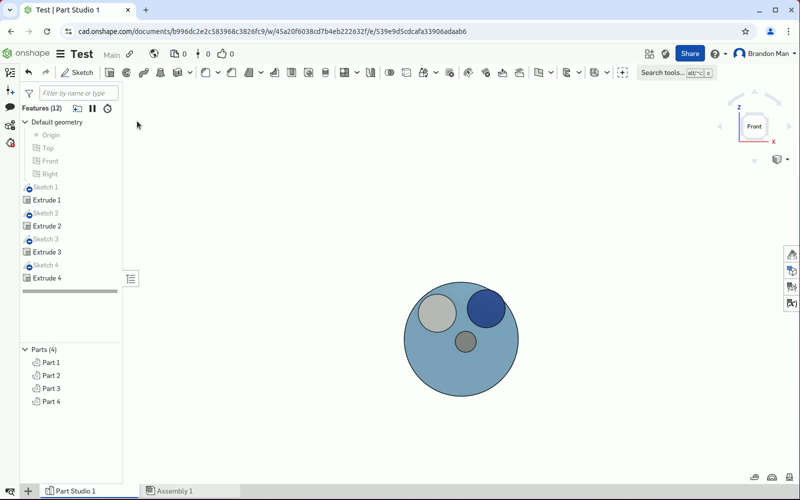
mouse_move(73, 189)
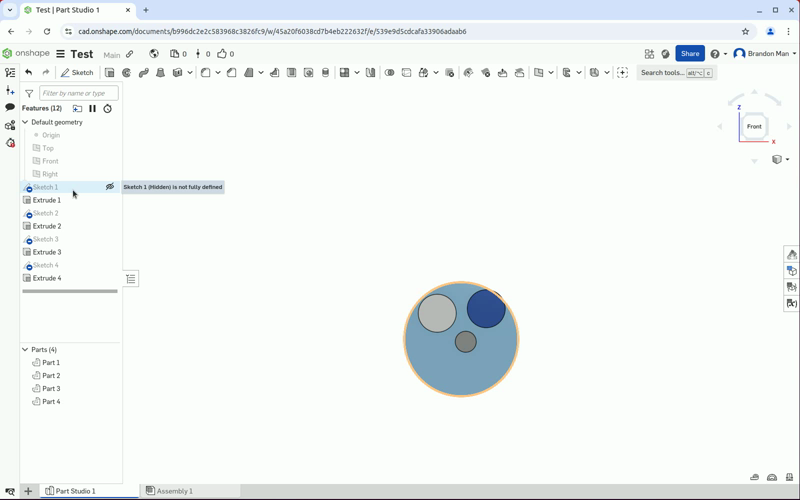
click(73, 189)
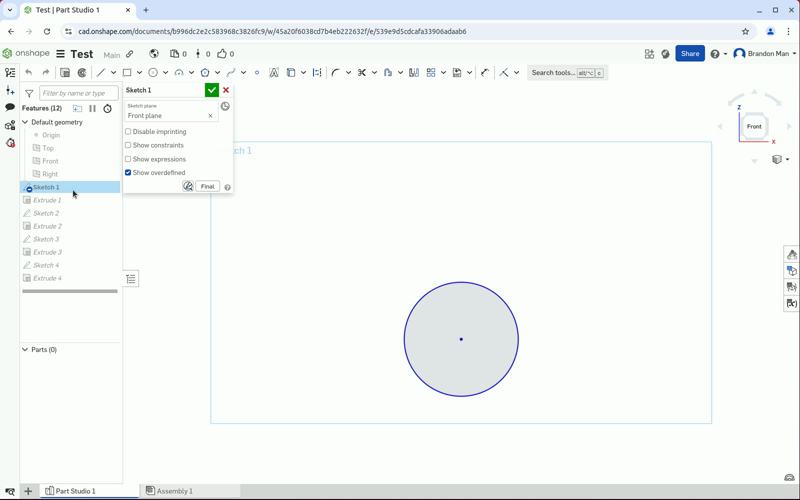
mouse_move(229, 92)
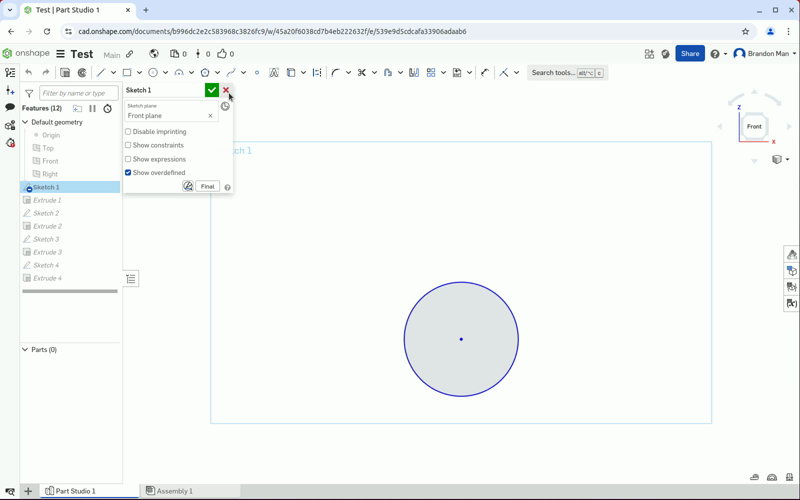
click(229, 92)
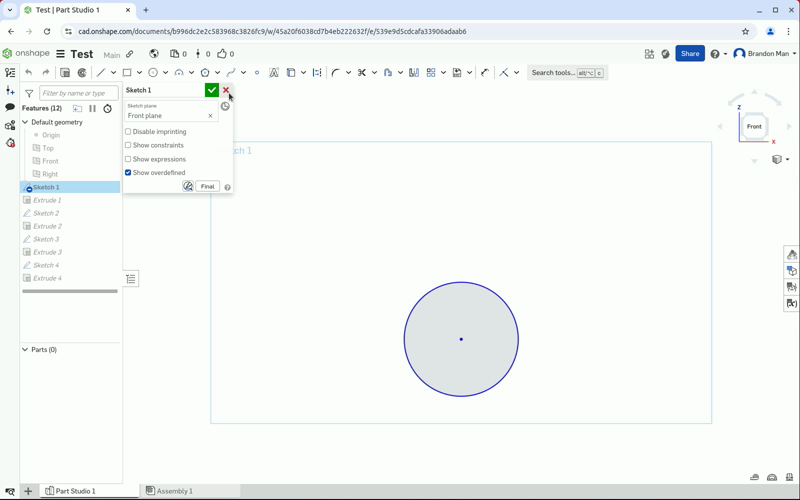
key(shift+s)
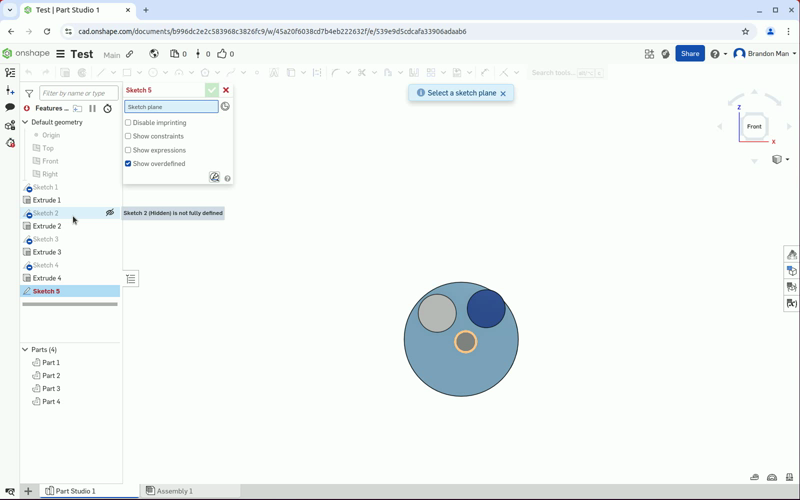
scroll(3)
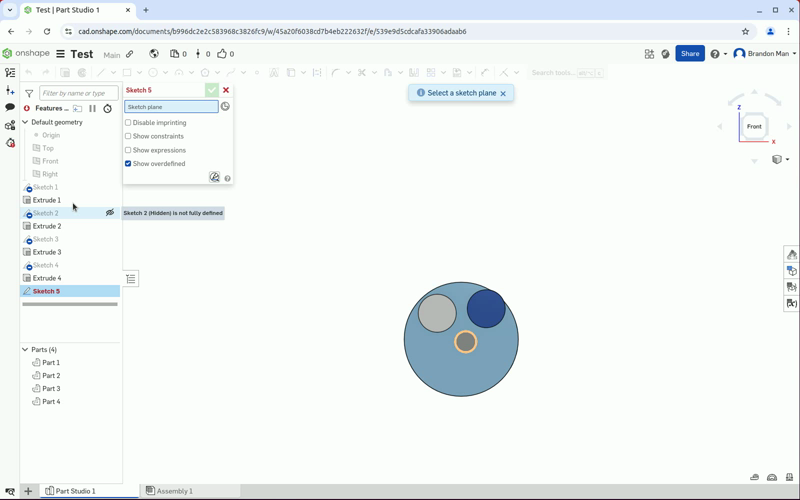
mouse_move(73, 163)
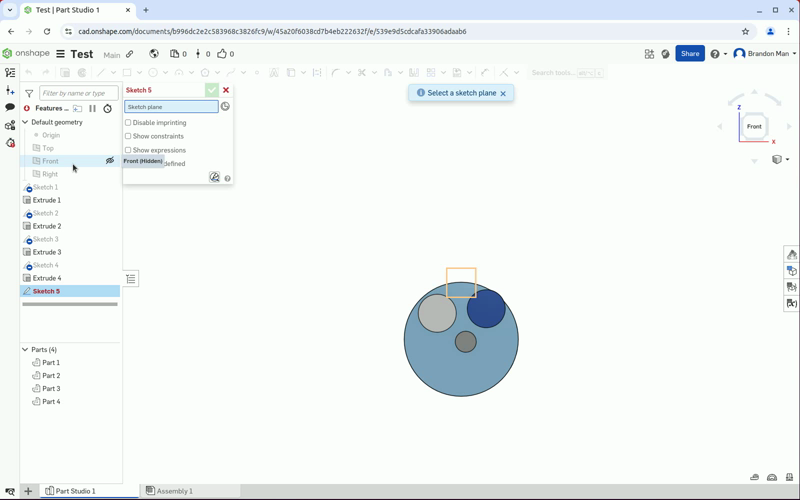
click(73, 163)
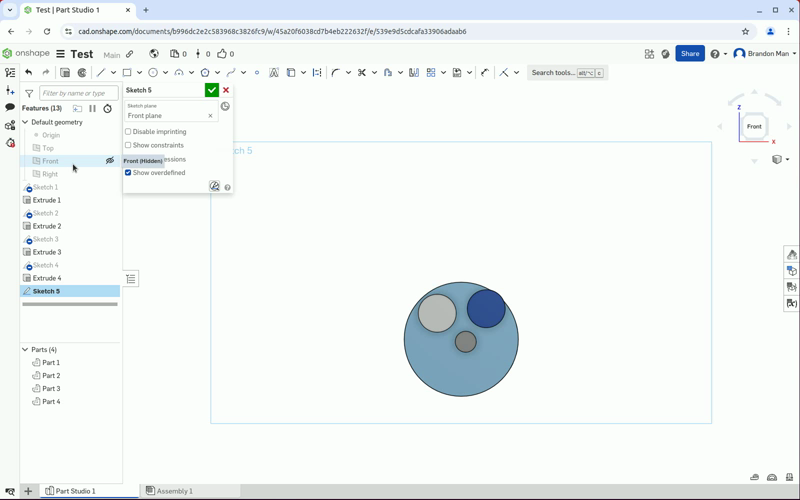
mouse_move(73, 352)
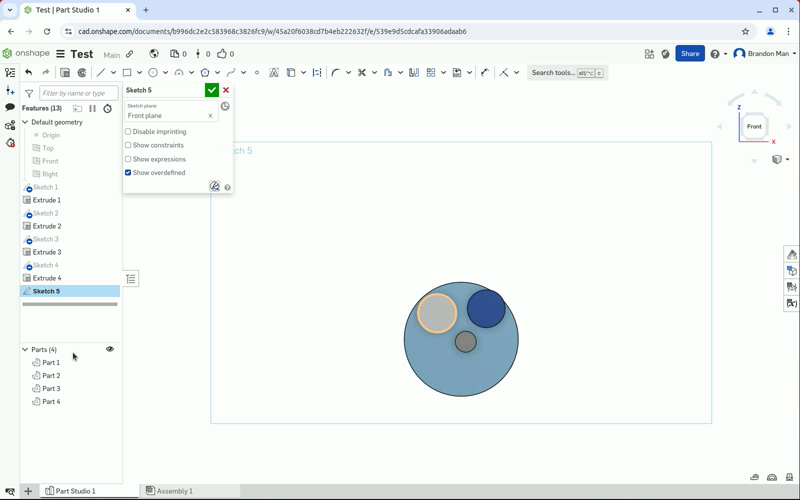
key(y)
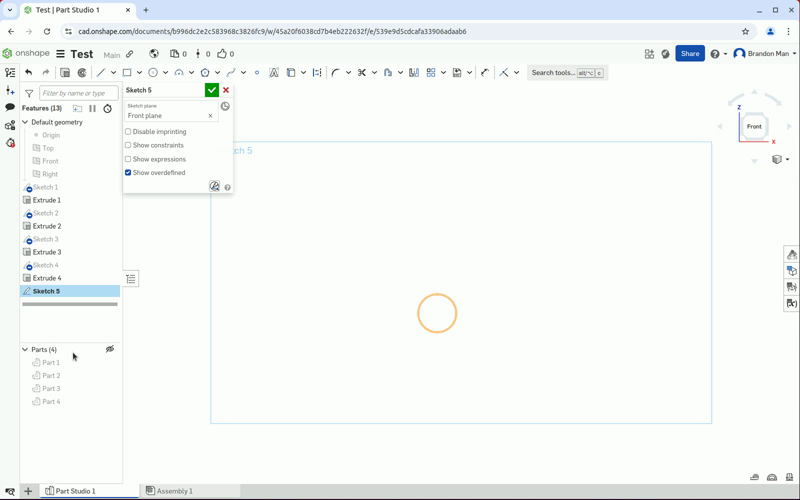
key(c)
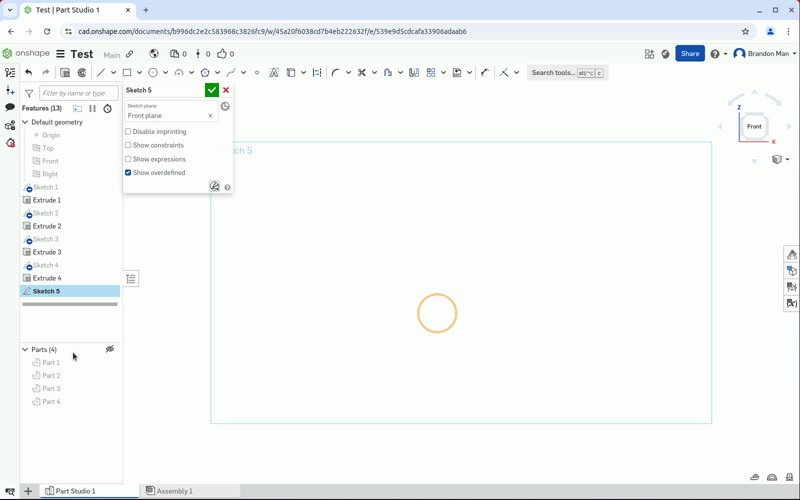
key_down(shift)
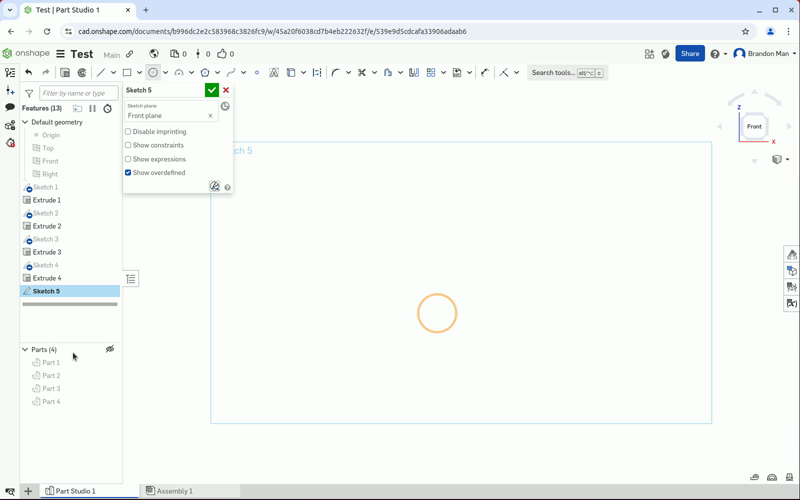
mouse_move(487, 339)
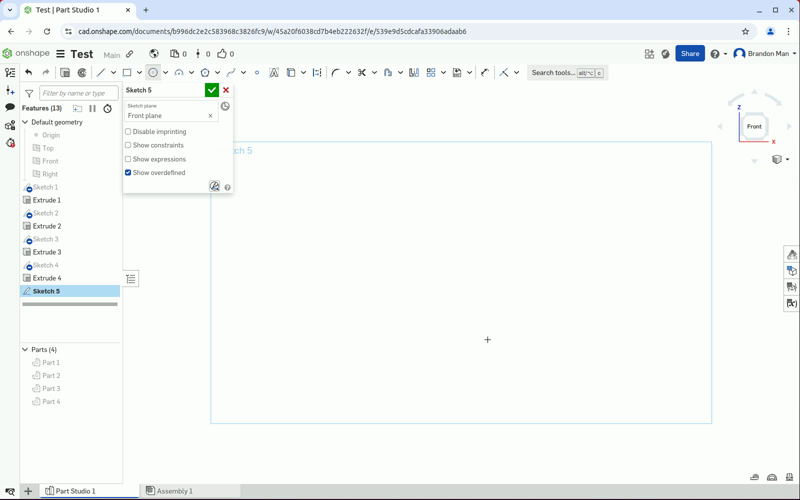
click(487, 339)
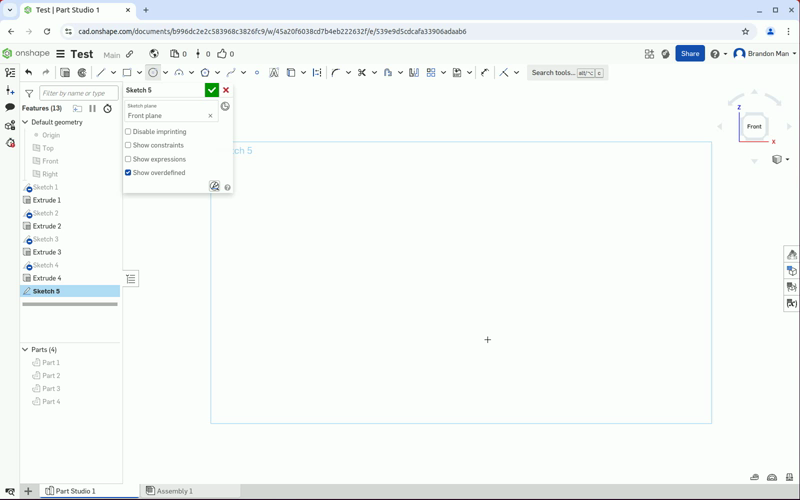
key_up(shift)
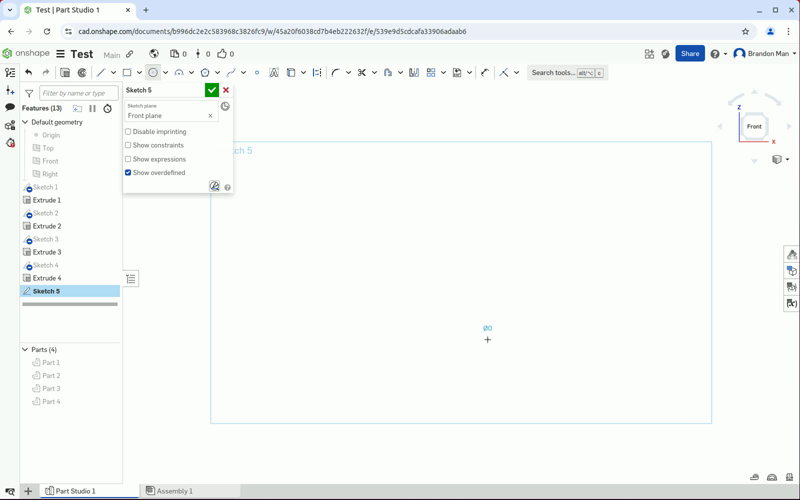
mouse_move(500, 339)
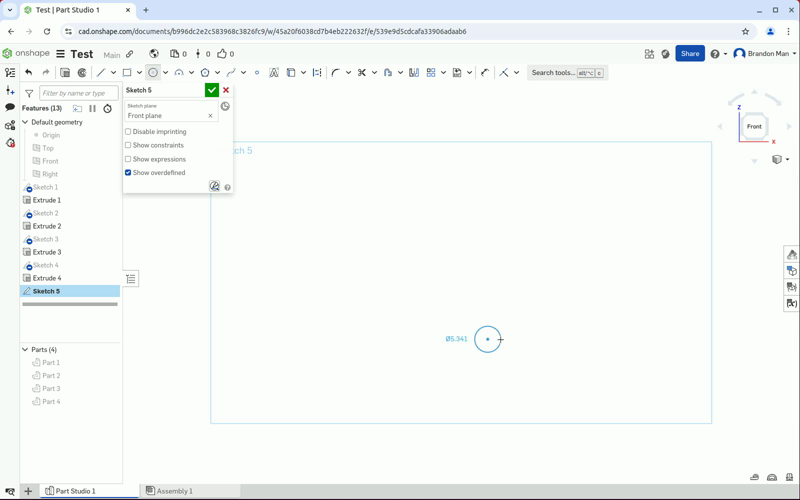
click(500, 339)
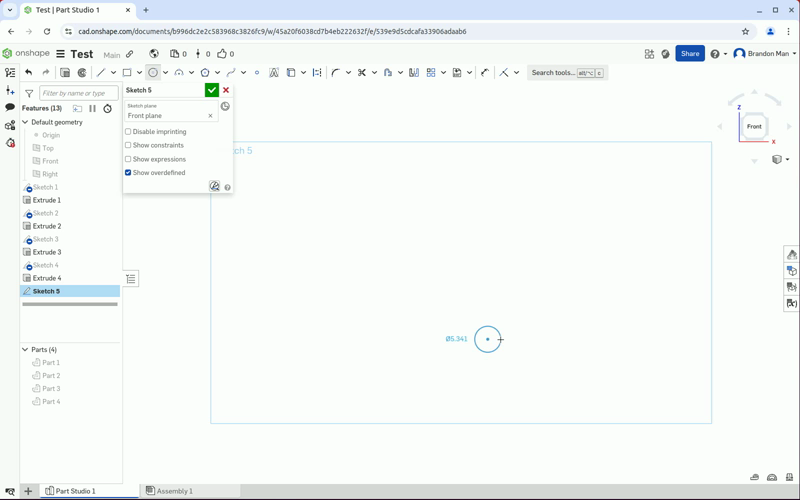
key(esc)
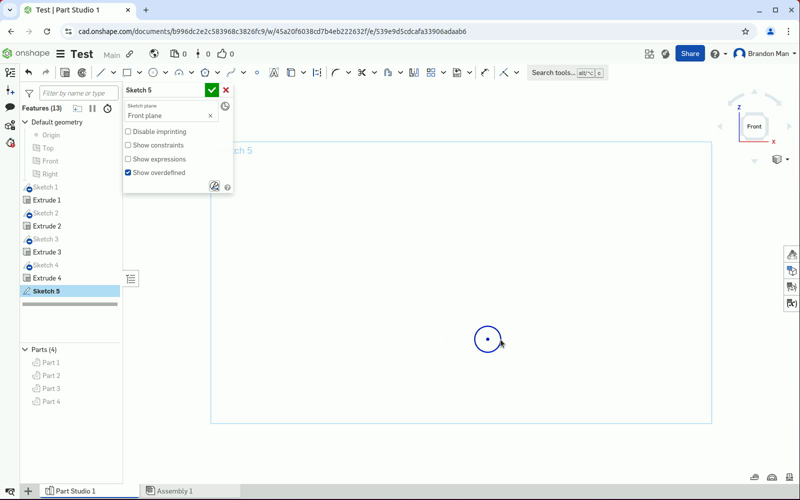
mouse_move(489, 351)
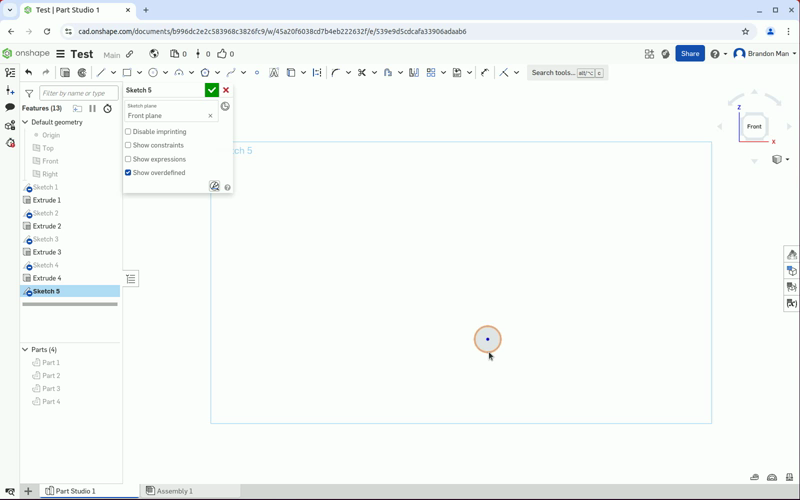
scroll(6)
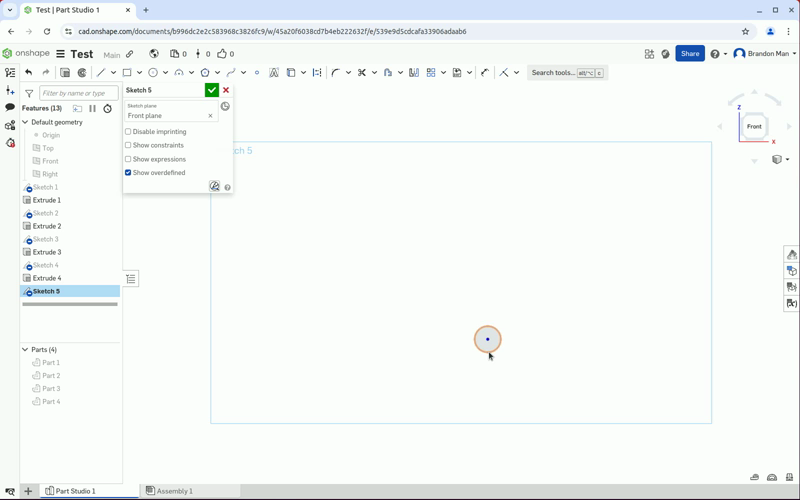
scroll(6)
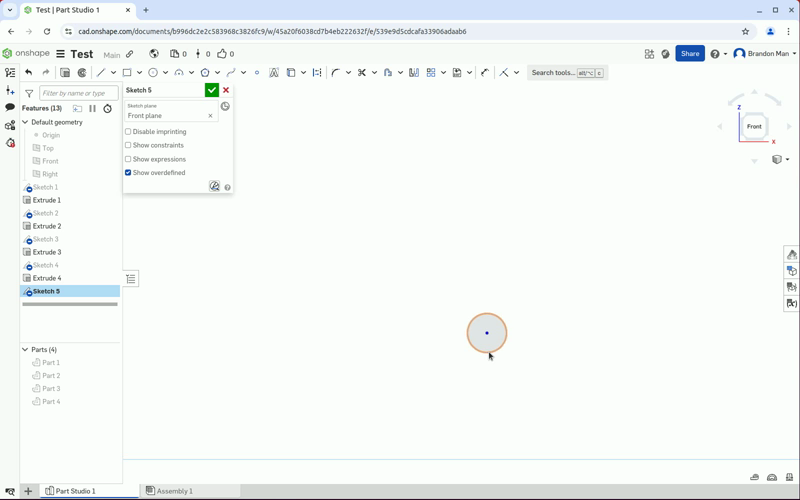
scroll(6)
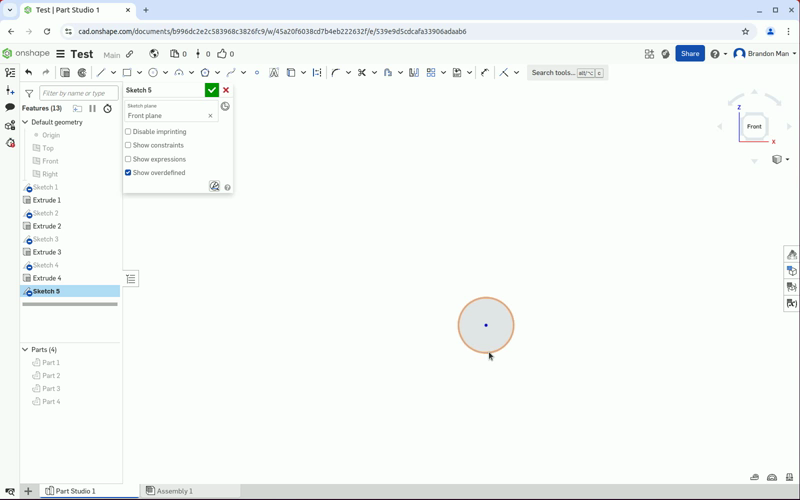
scroll(6)
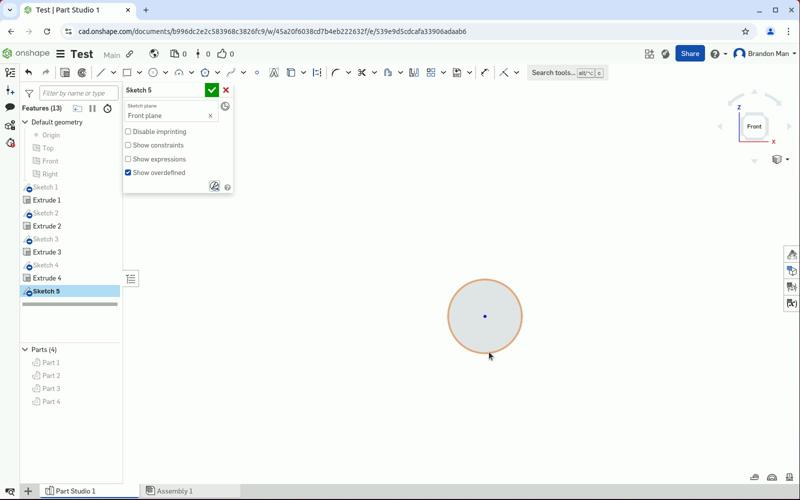
scroll(6)
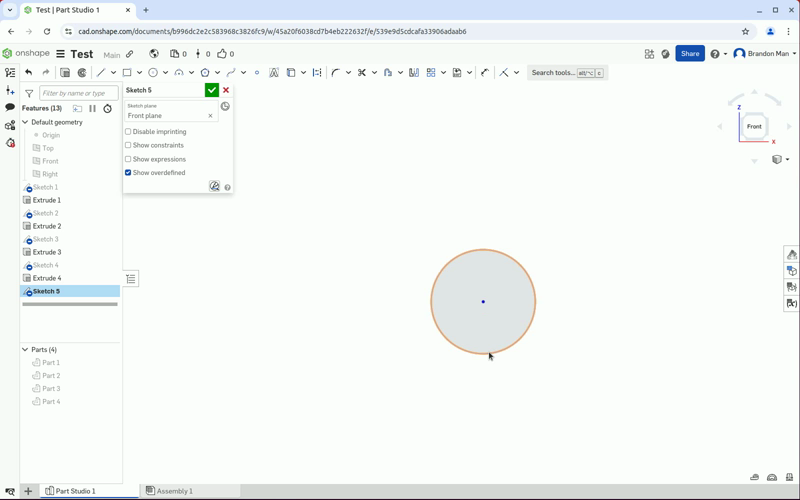
scroll(6)
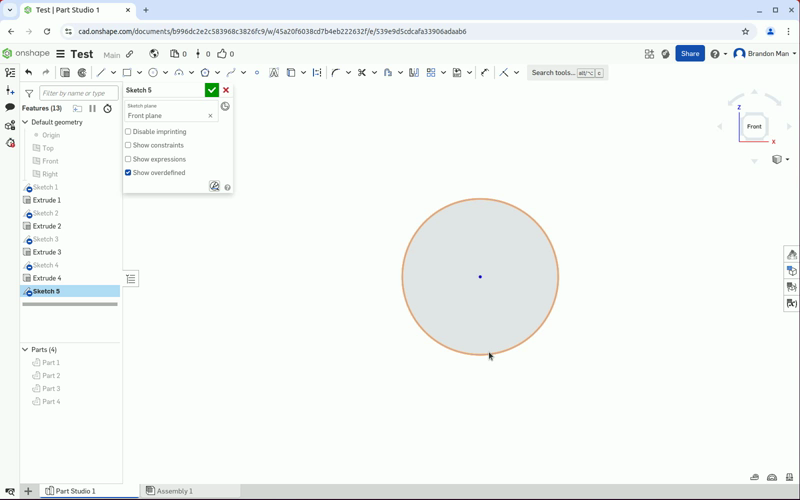
scroll(6)
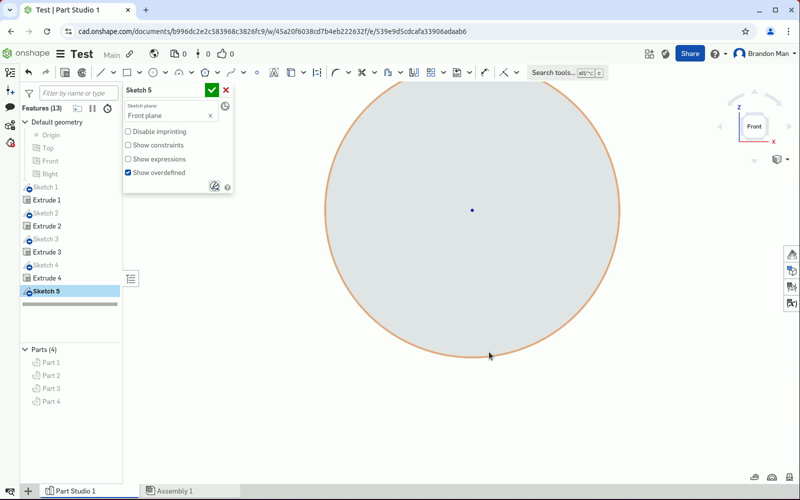
click(489, 351)
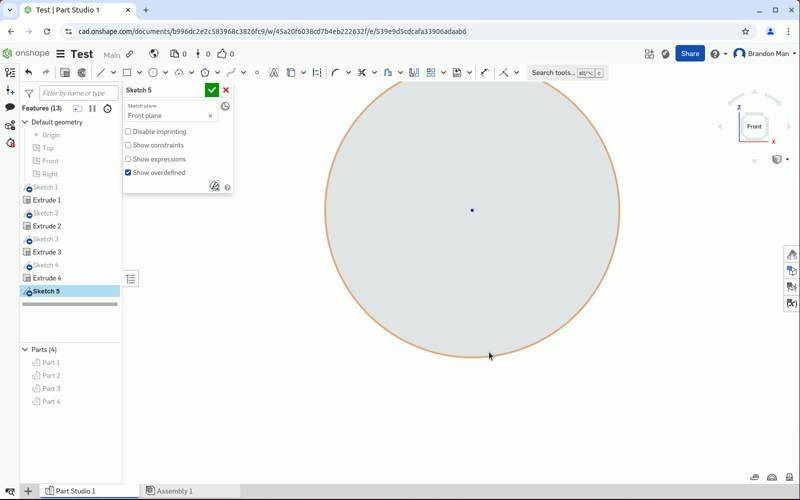
scroll(-6)
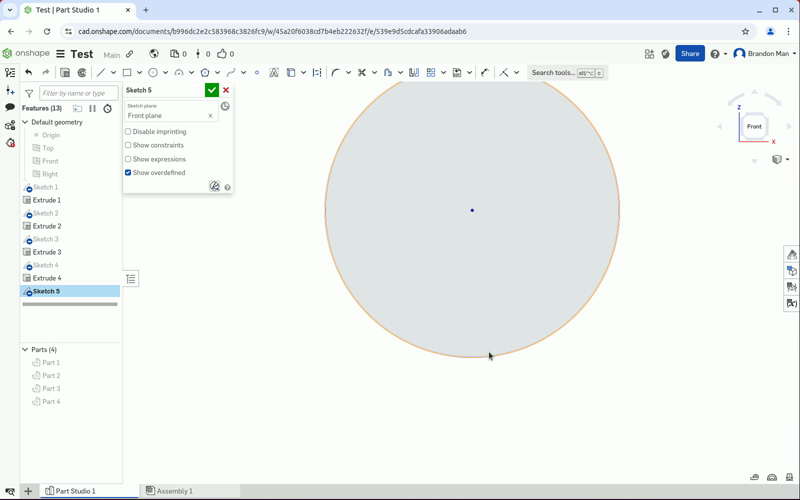
scroll(-6)
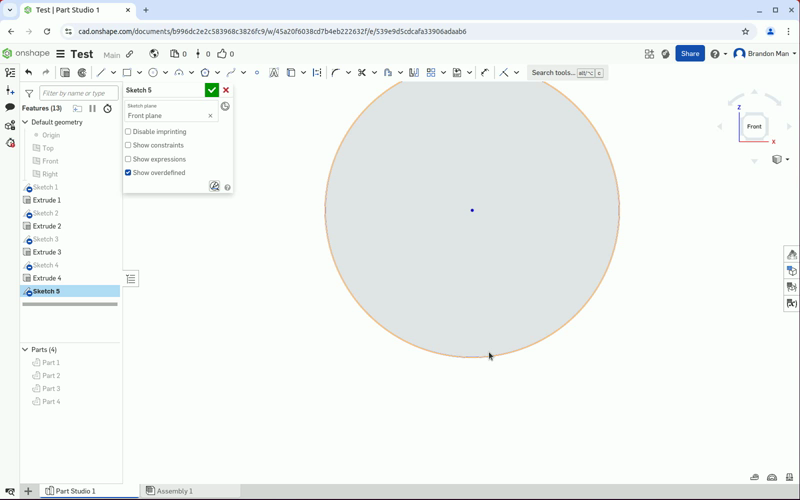
scroll(-6)
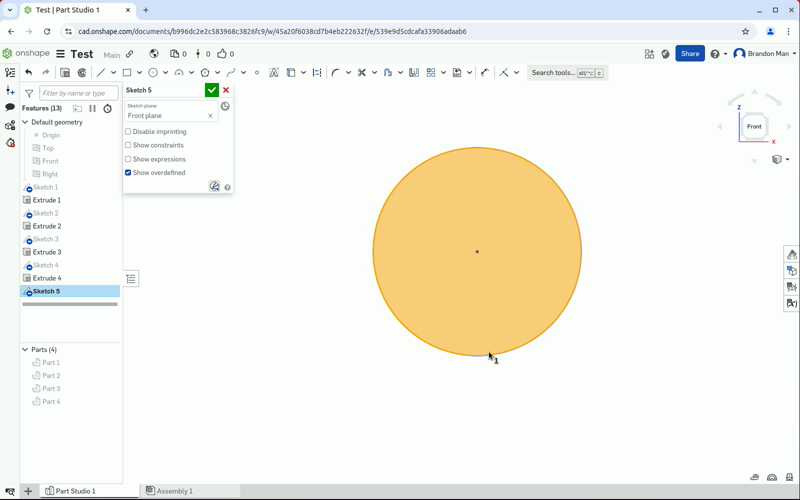
scroll(-6)
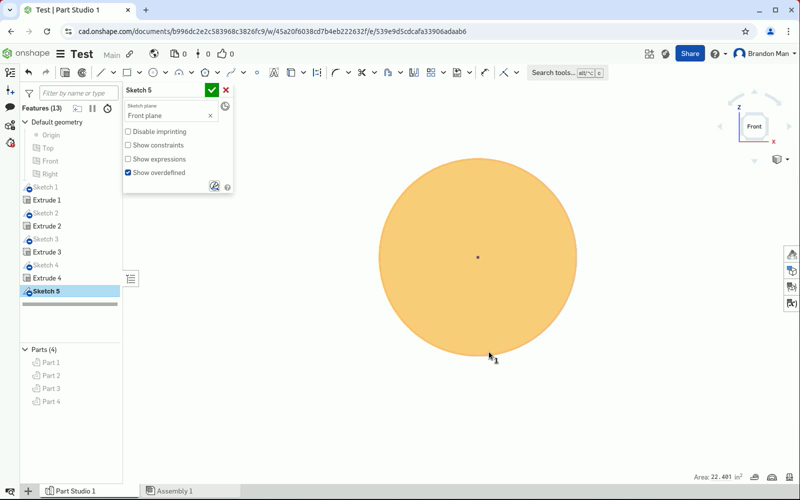
scroll(-6)
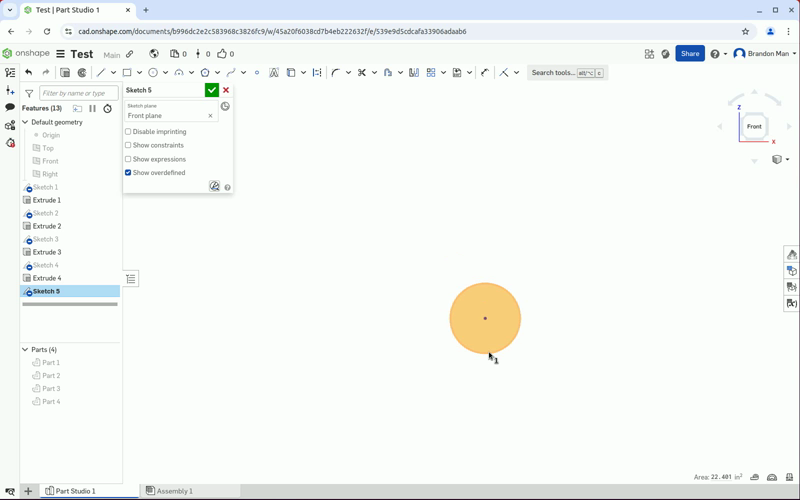
scroll(-6)
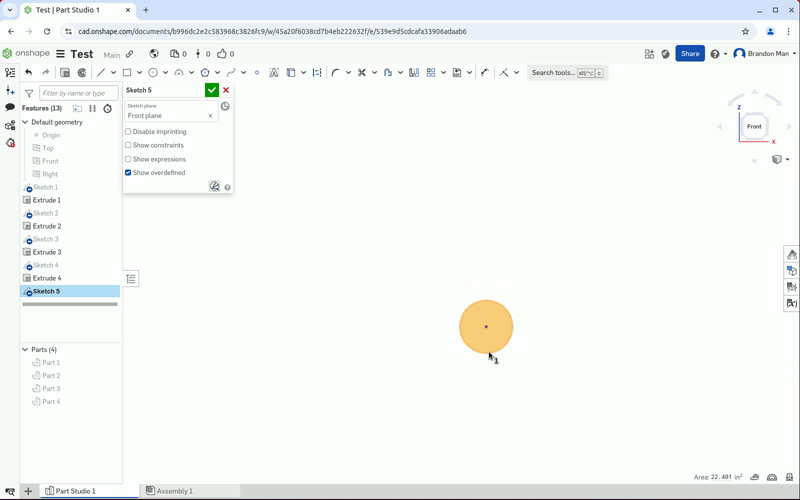
scroll(-6)
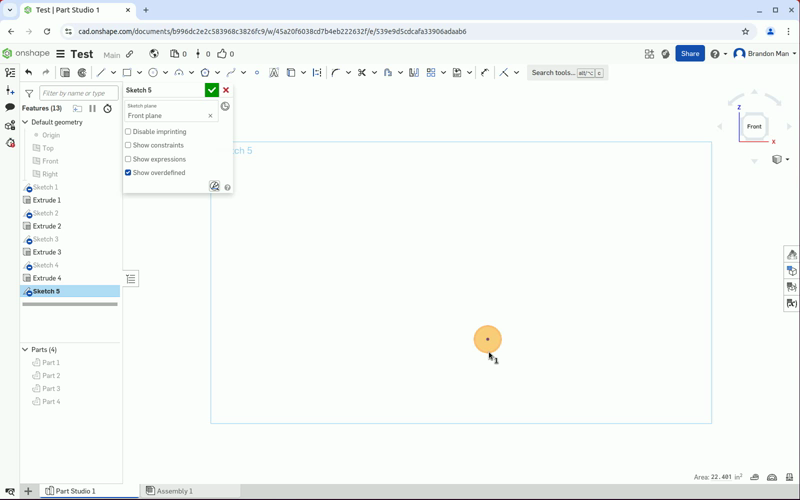
mouse_move(73, 352)
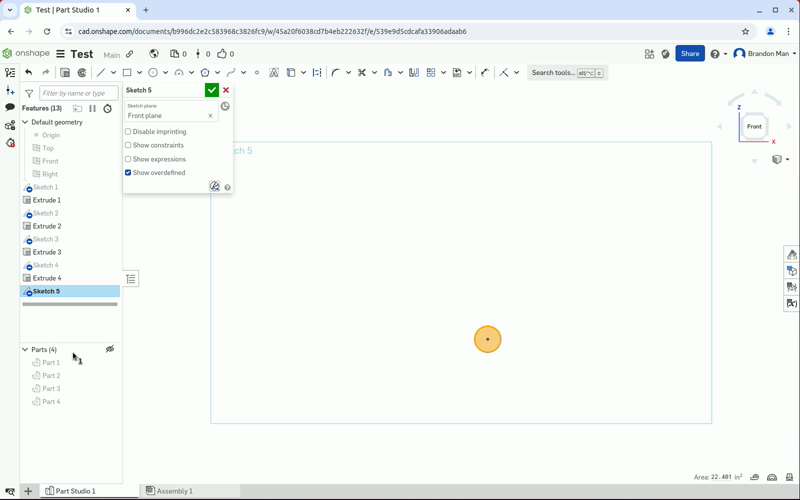
key(shift+y)
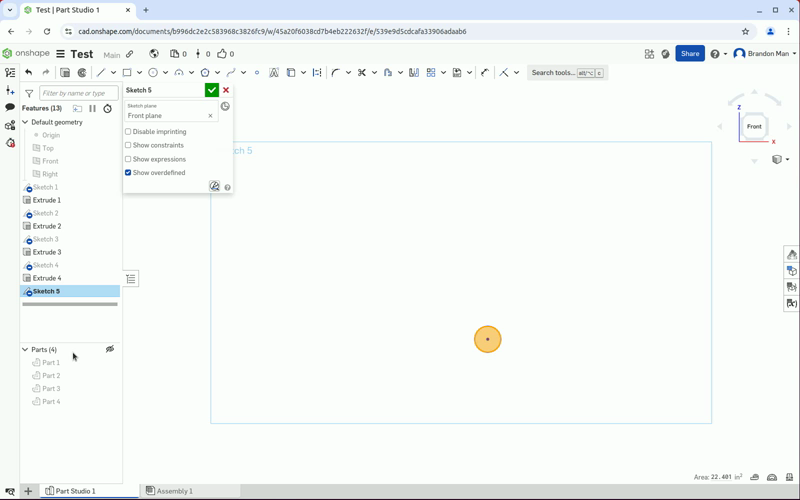
key(shift+e)
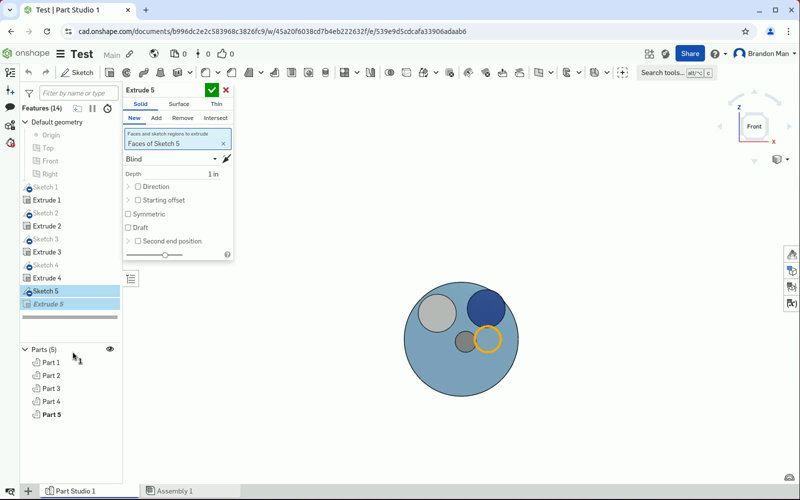
mouse_move(143, 106)
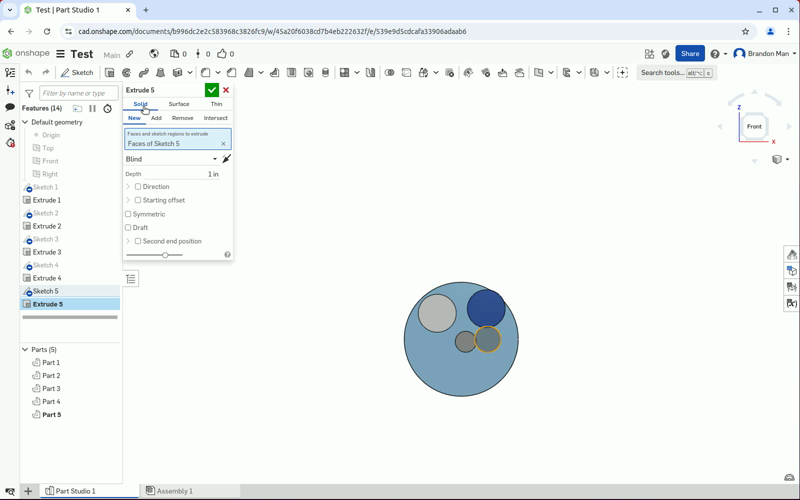
click(143, 106)
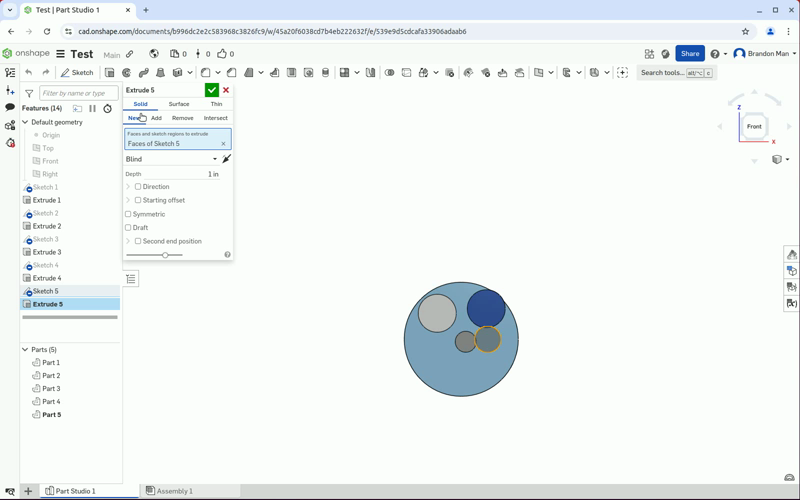
mouse_move(137, 120)
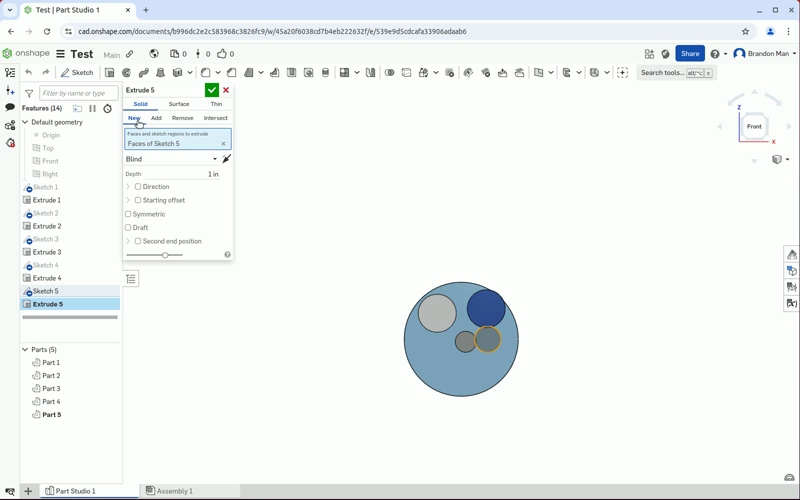
click(137, 120)
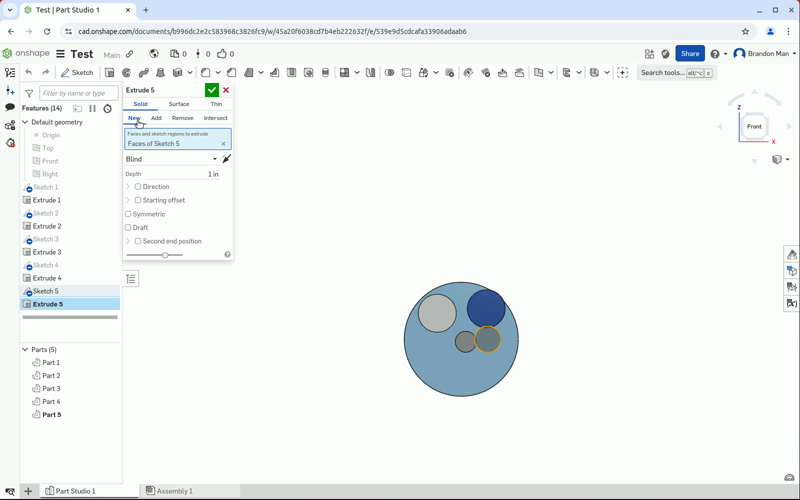
key(tab, 4)
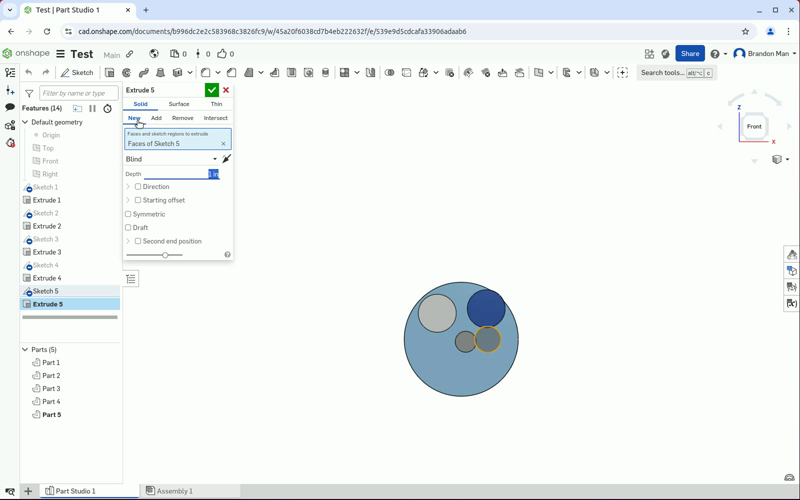
text(5.536)
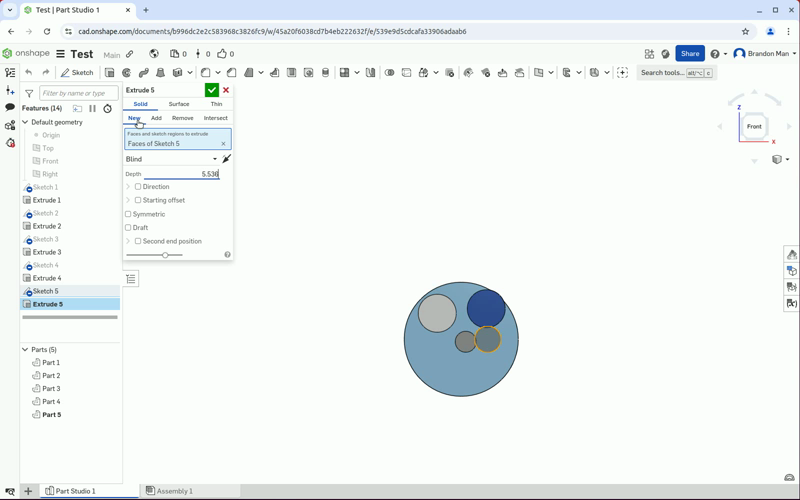
key(enter)
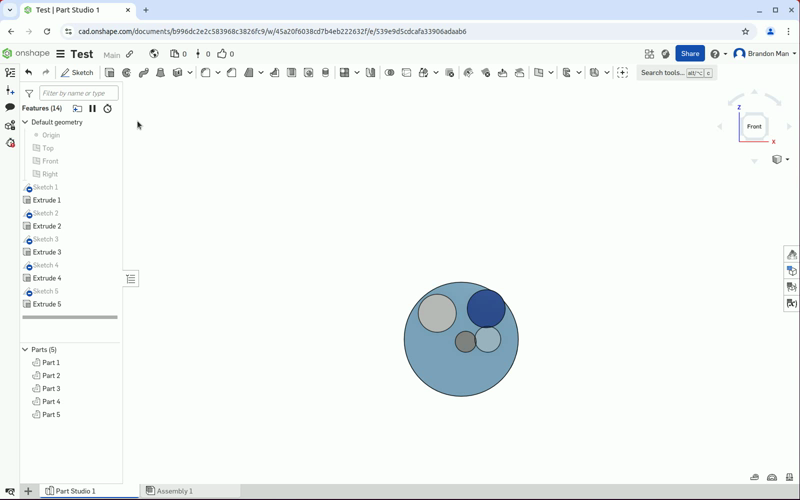
key(shift+h)
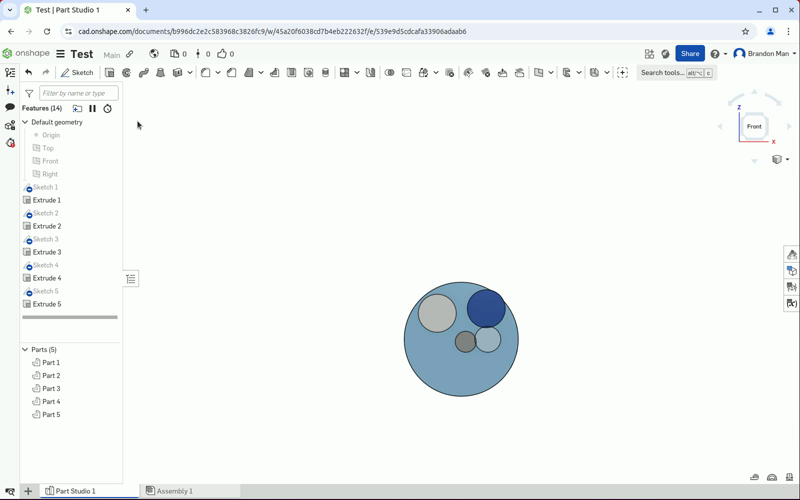
key(shift+h)
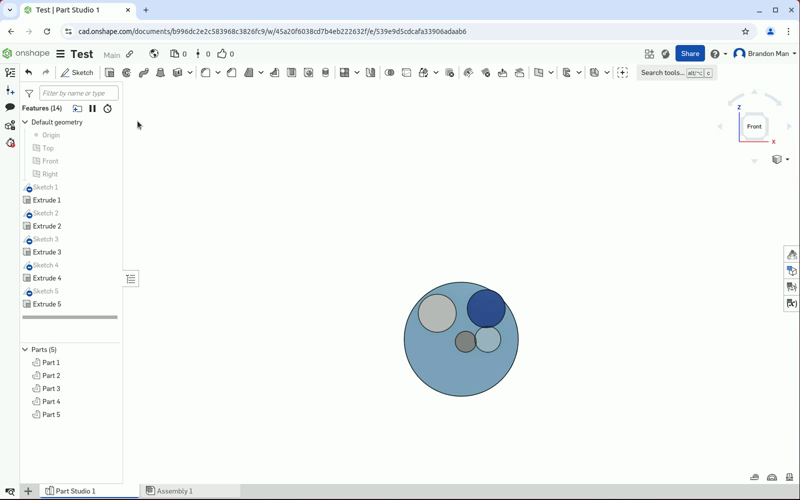
mouse_move(73, 189)
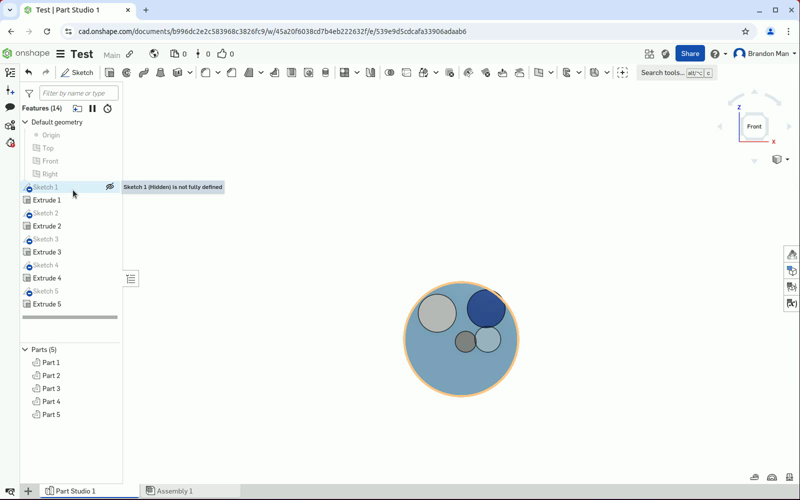
click(73, 189)
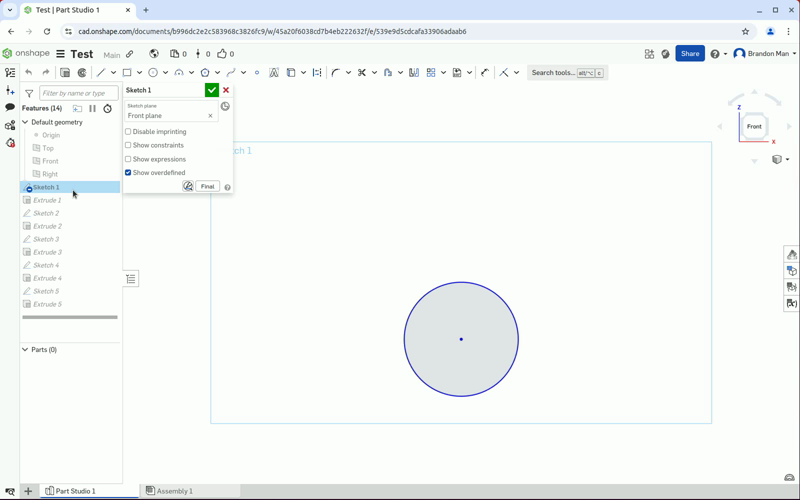
mouse_move(229, 92)
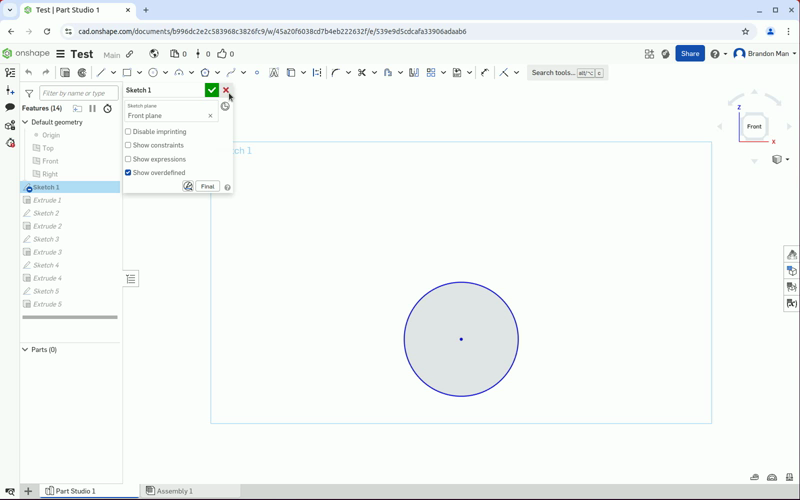
click(229, 92)
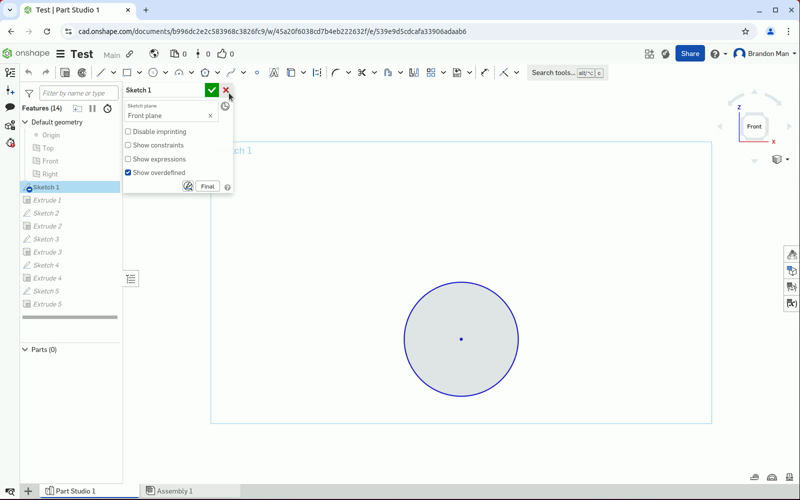
key(shift+s)
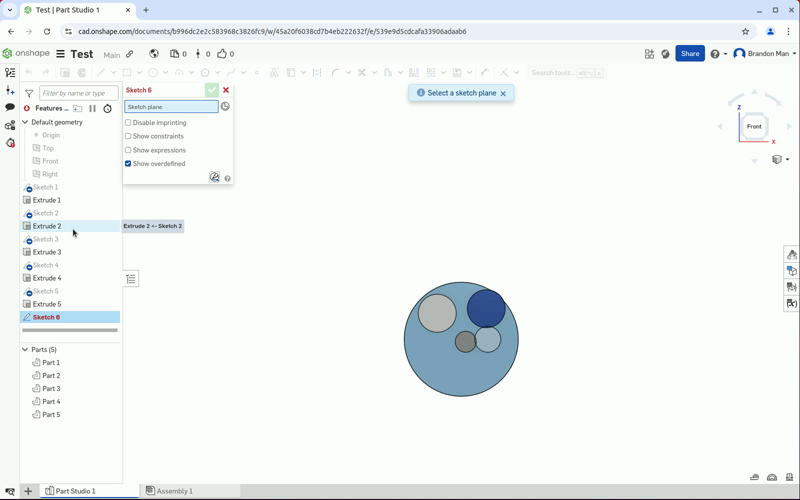
scroll(3)
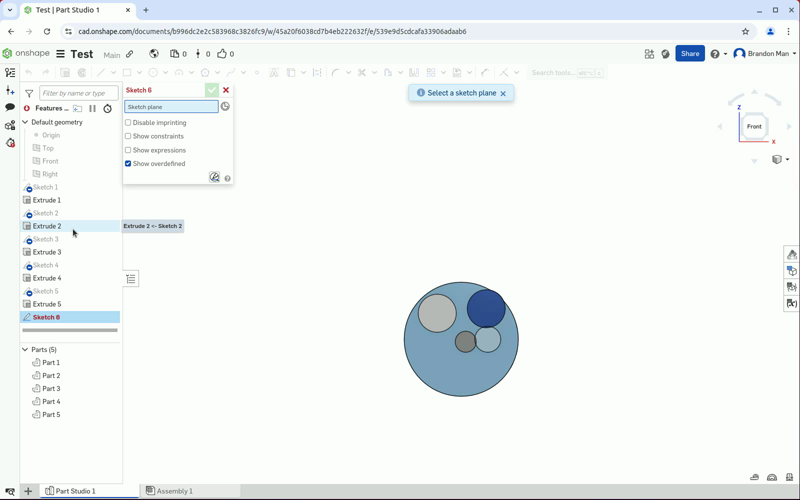
mouse_move(73, 163)
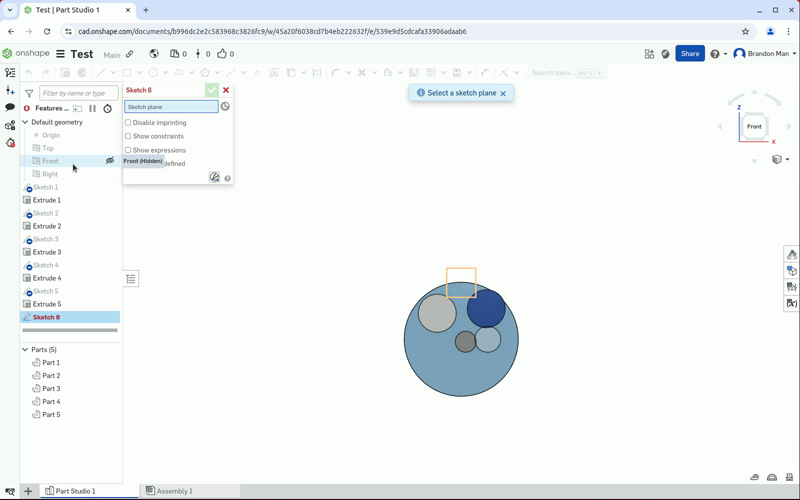
click(73, 163)
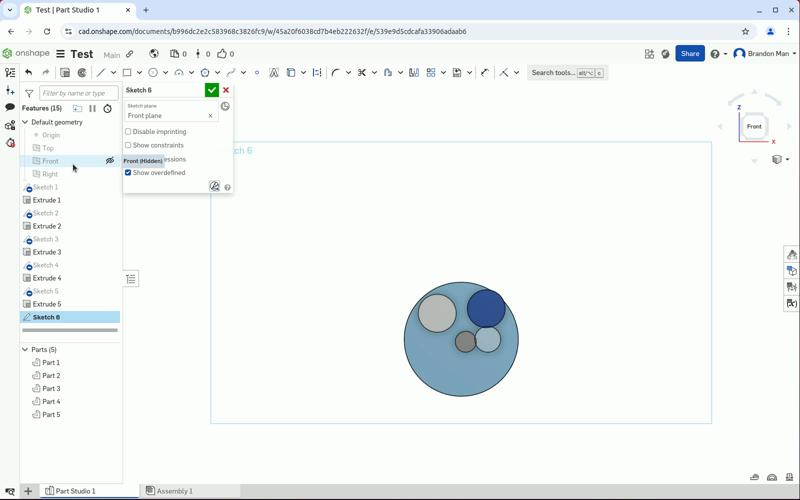
mouse_move(73, 352)
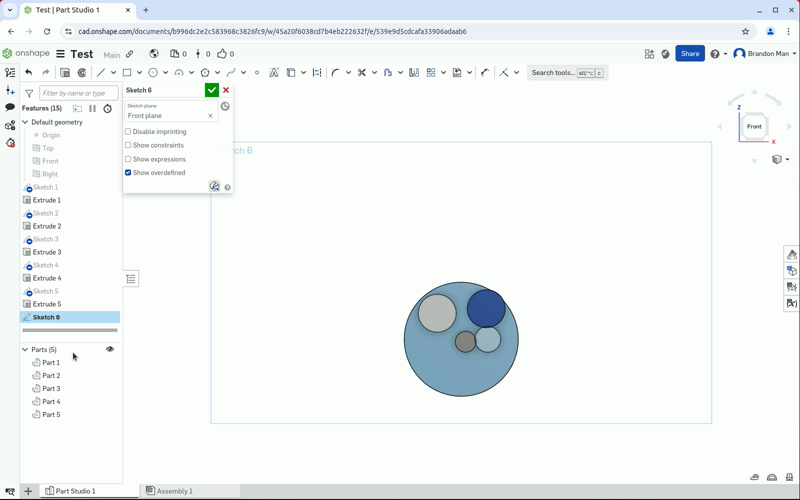
key(y)
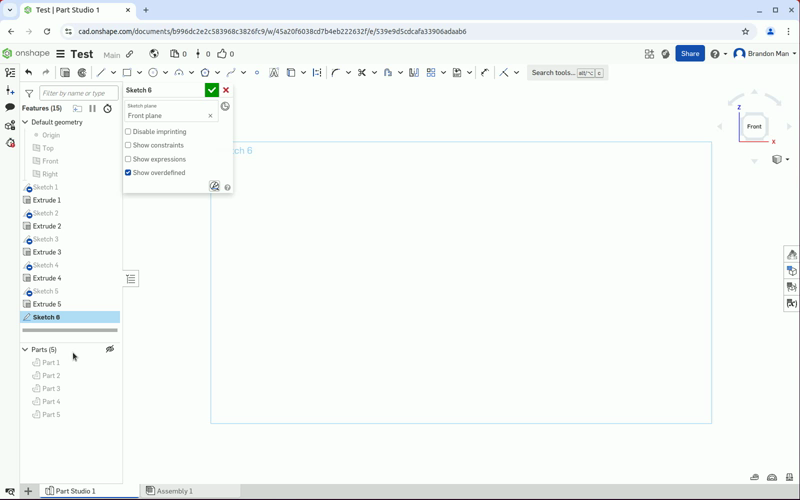
key(l)
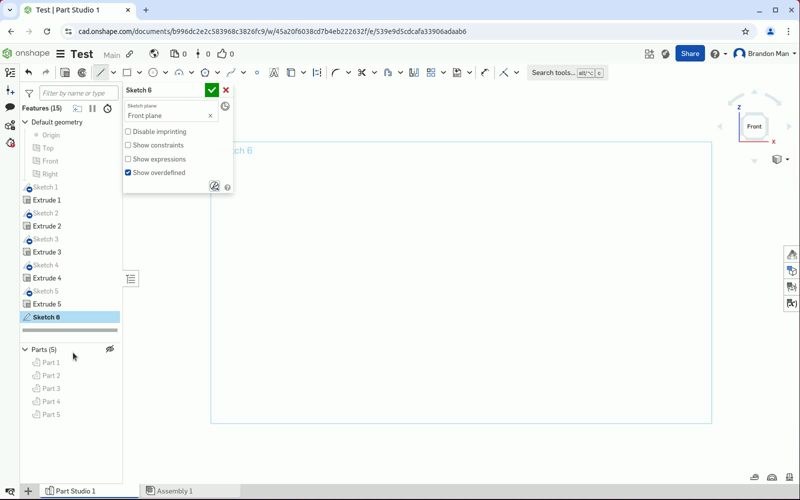
key_down(shift)
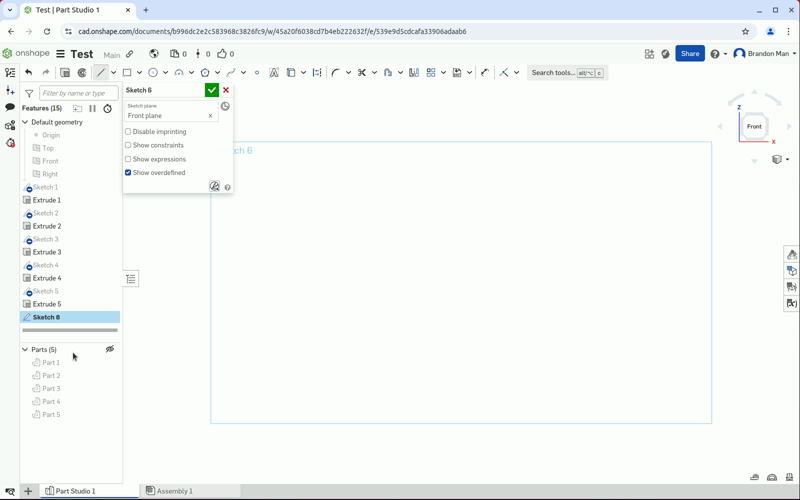
mouse_move(454, 329)
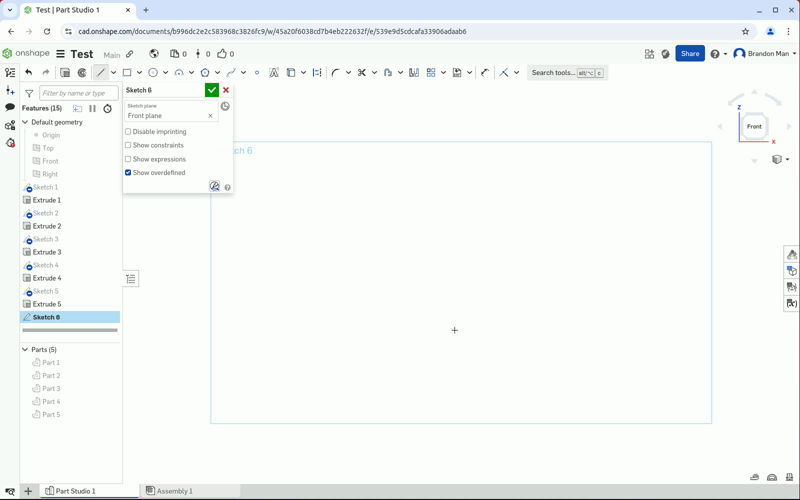
click(454, 329)
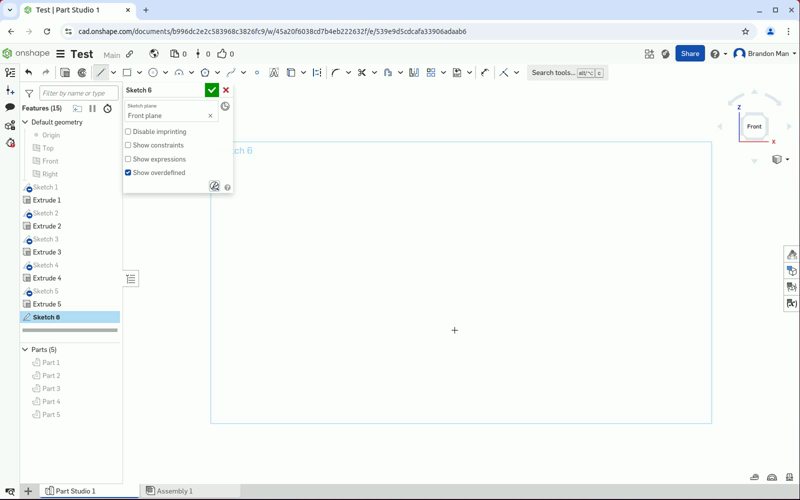
key_up(shift)
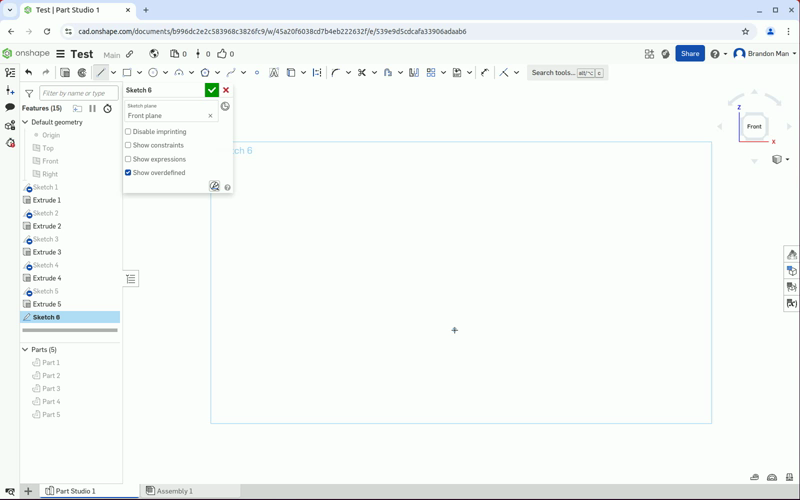
key_down(shift)
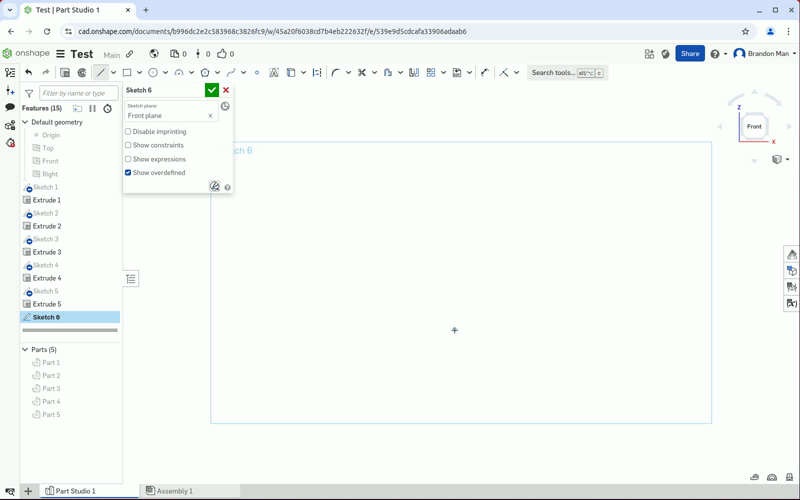
mouse_move(484, 329)
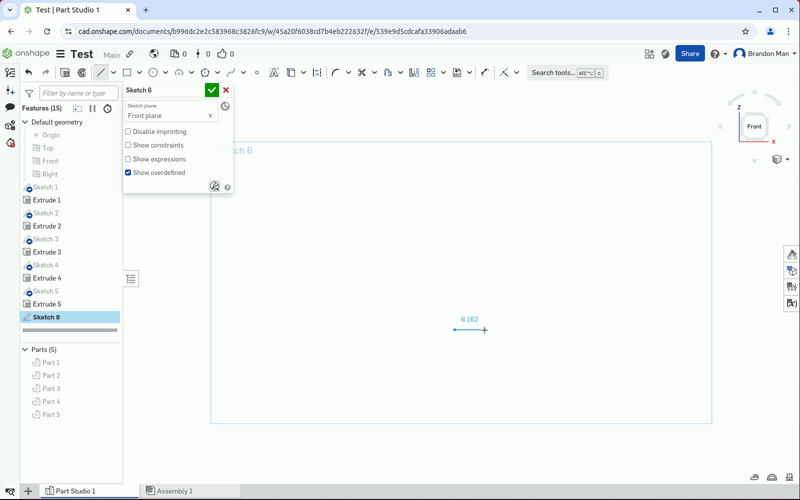
mouse_move(465, 329)
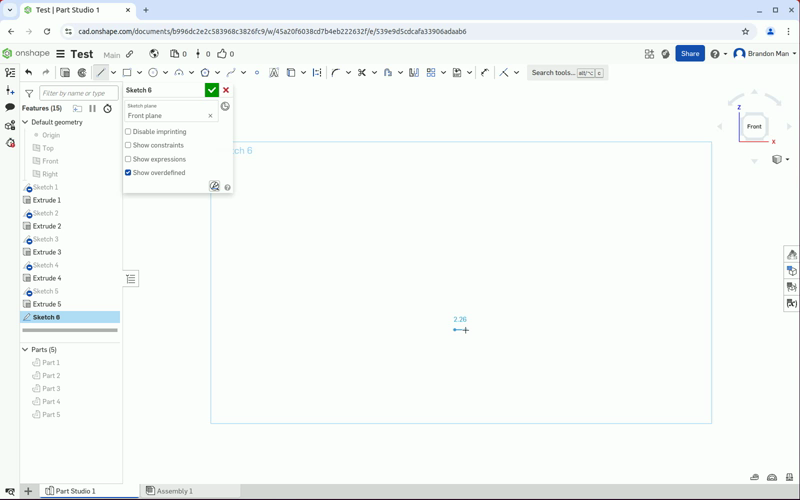
click(465, 329)
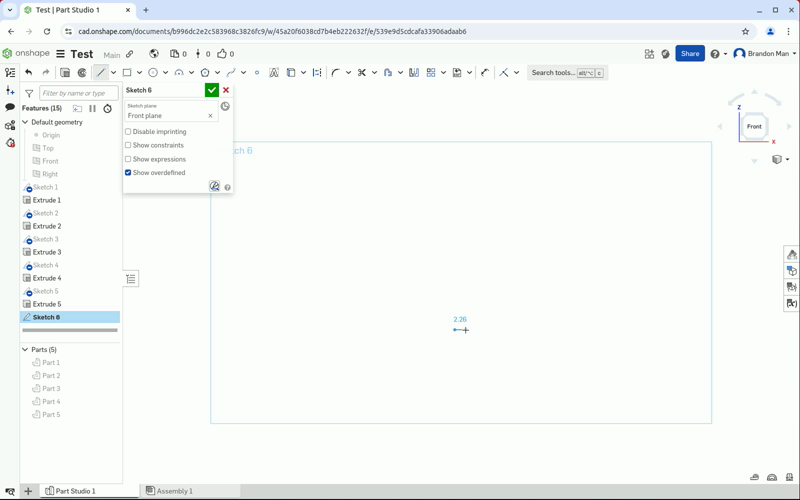
key_up(shift)
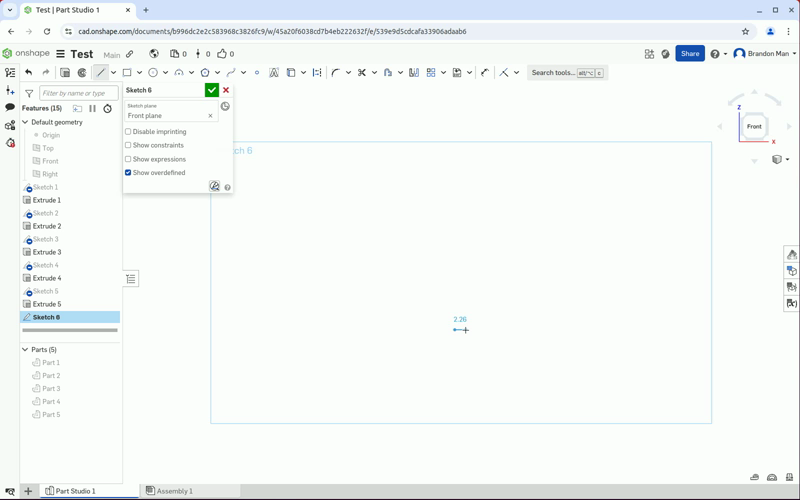
key_down(shift)
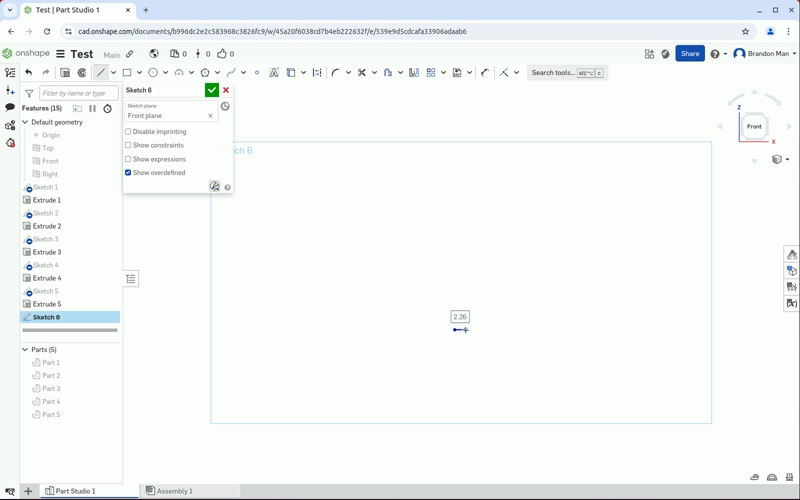
mouse_move(465, 237)
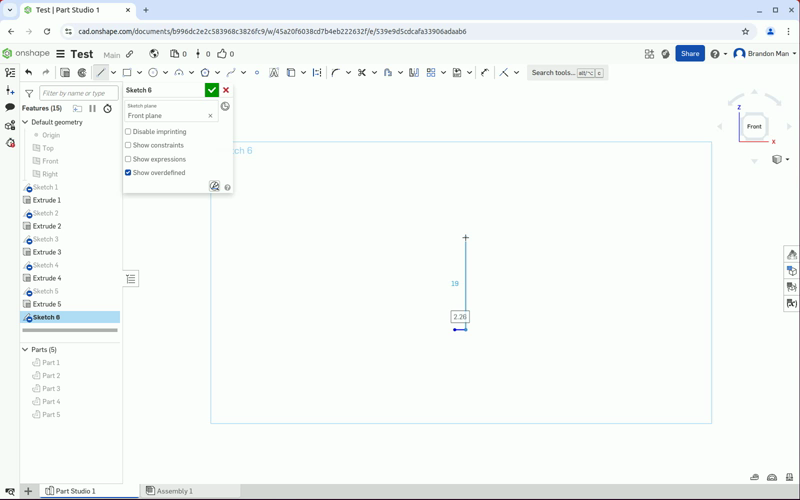
click(465, 237)
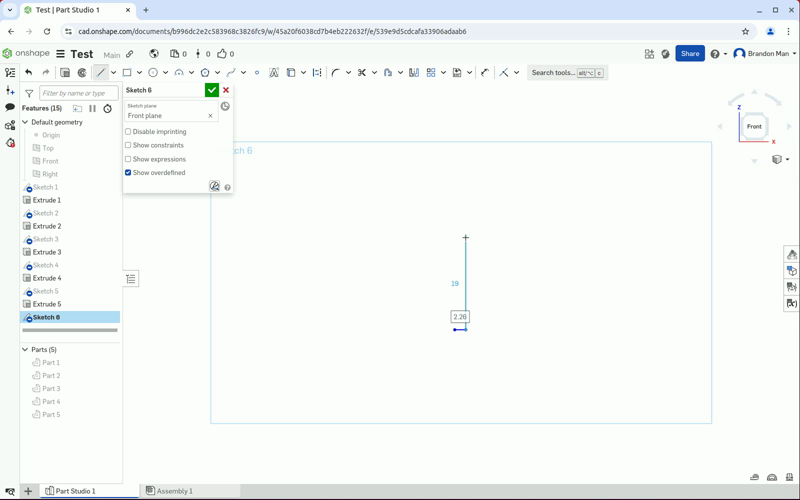
key_up(shift)
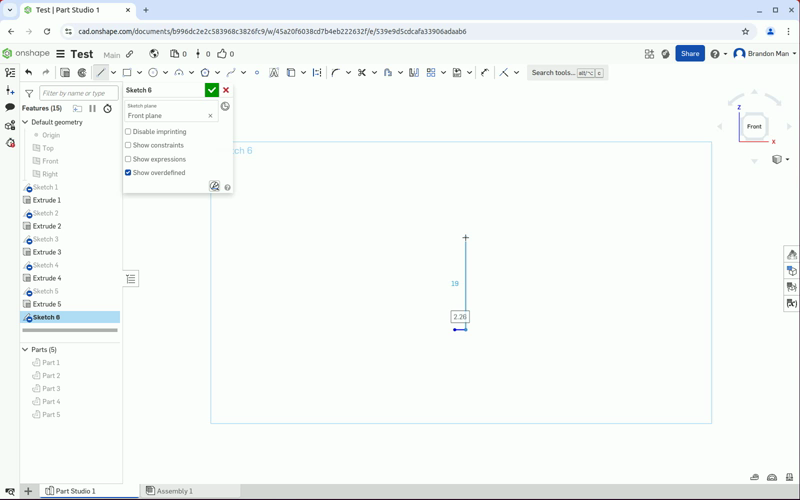
key_down(shift)
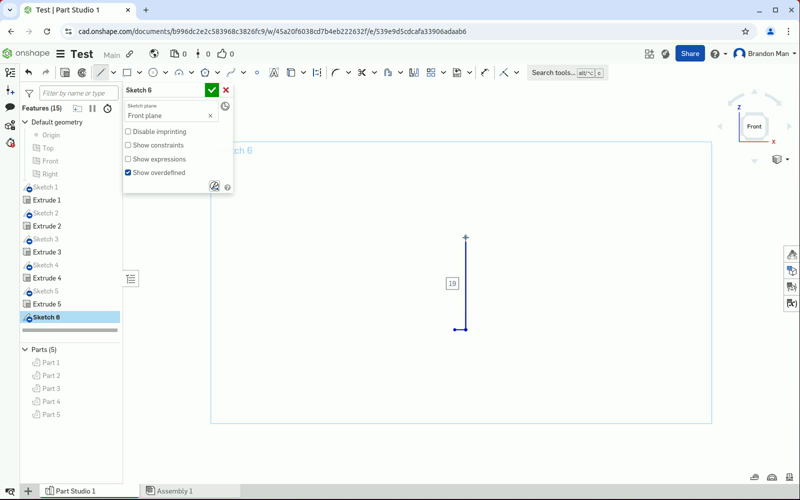
mouse_move(495, 237)
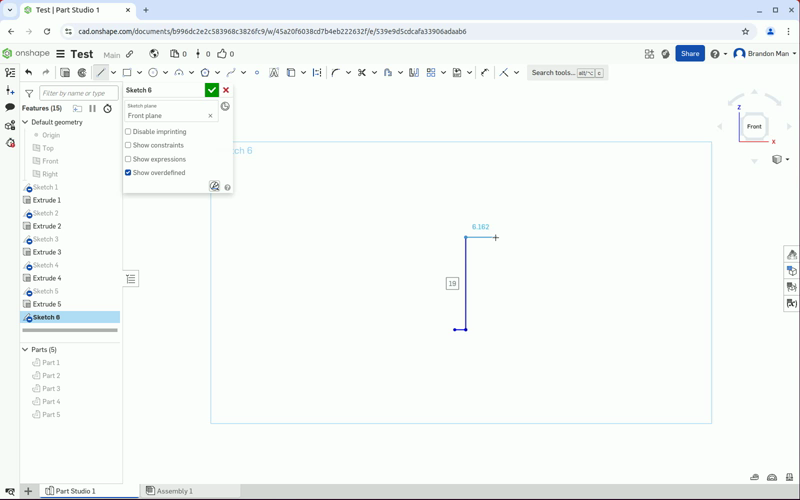
mouse_move(454, 237)
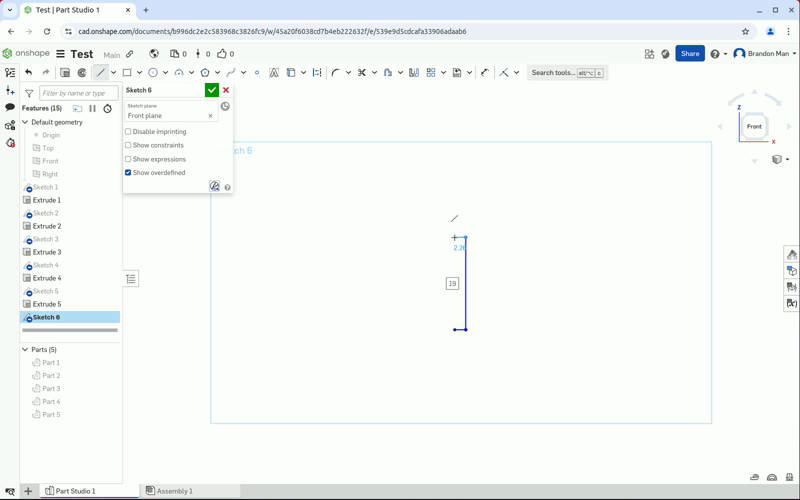
click(454, 237)
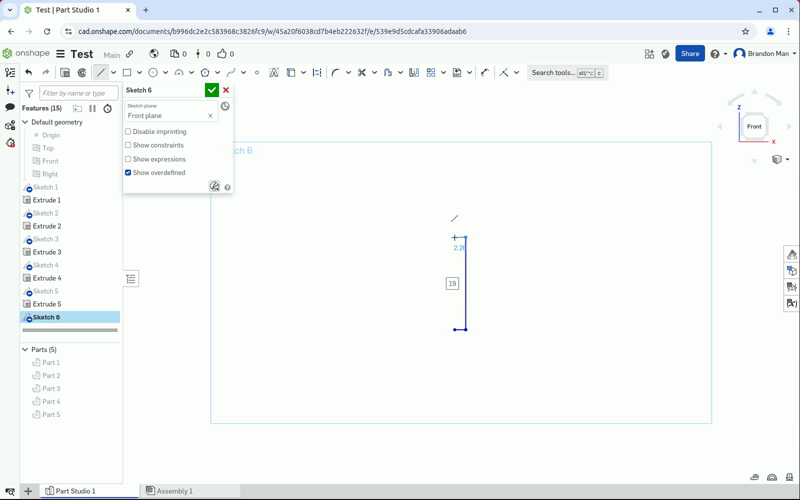
key_up(shift)
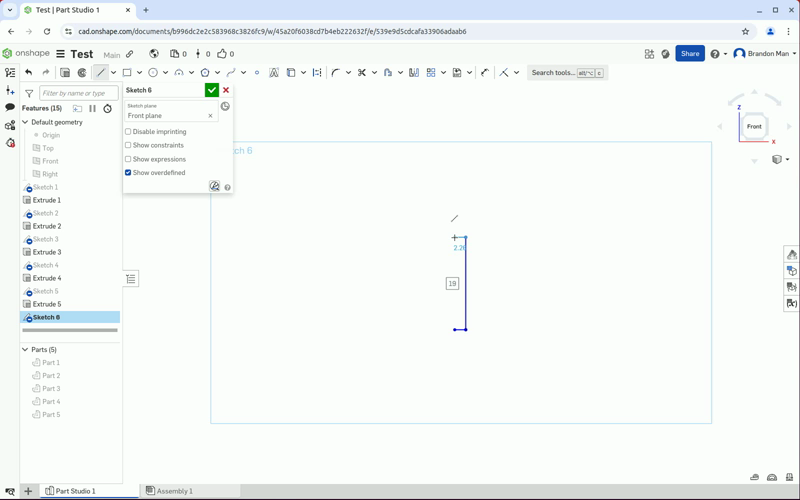
key_down(shift)
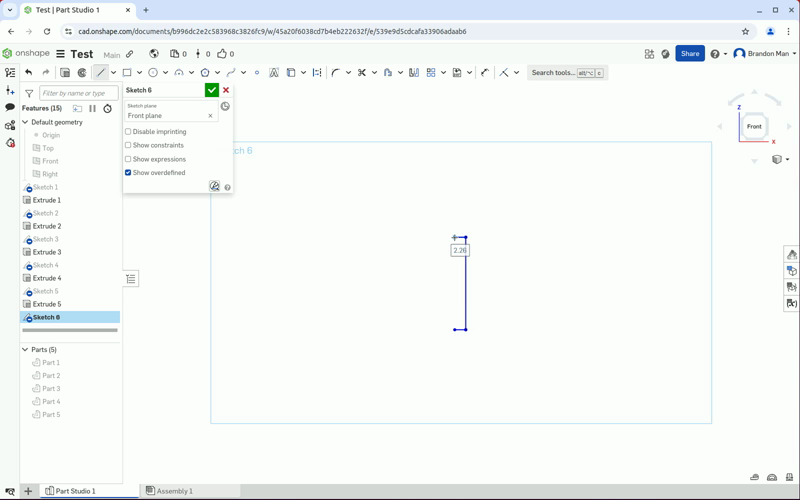
mouse_move(454, 329)
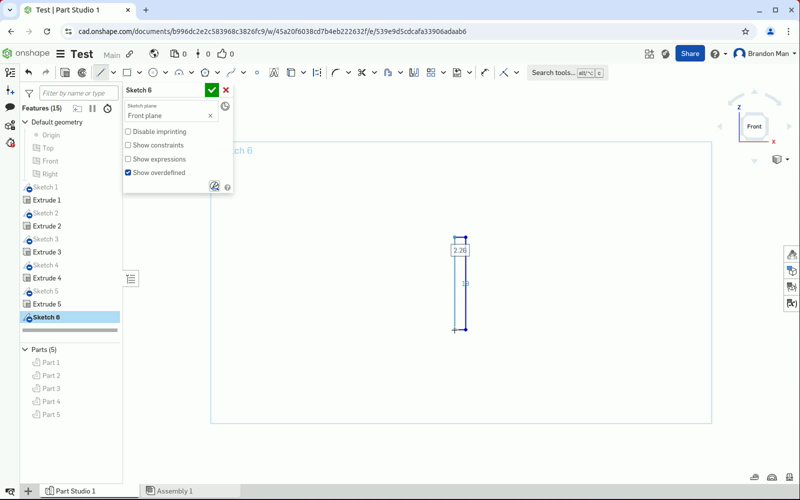
key_up(shift)
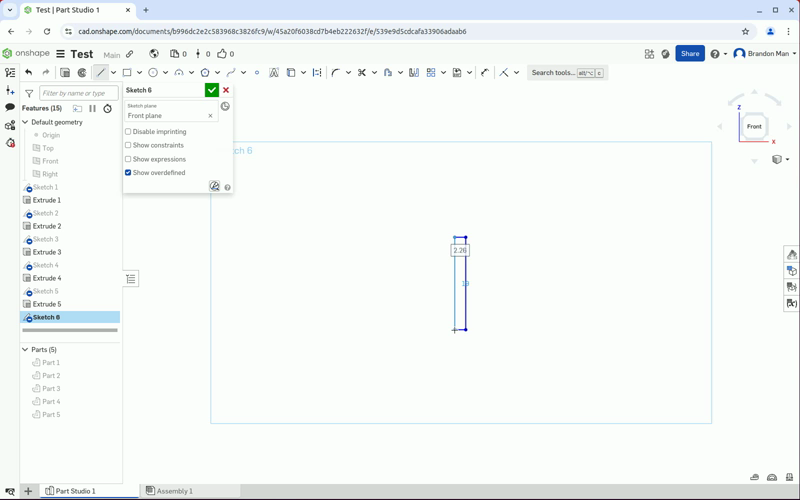
click(454, 329)
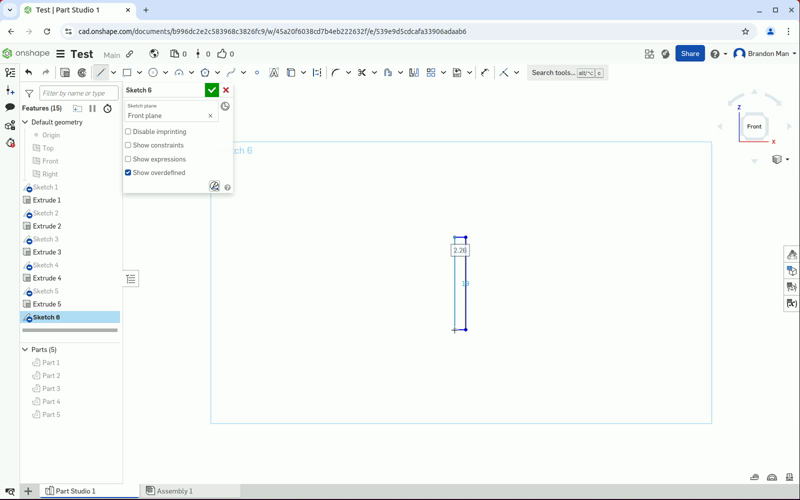
key(esc)
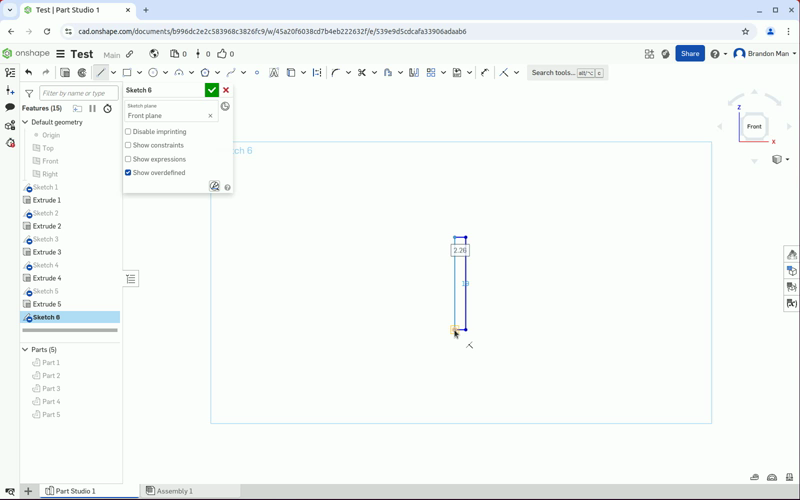
mouse_move(455, 294)
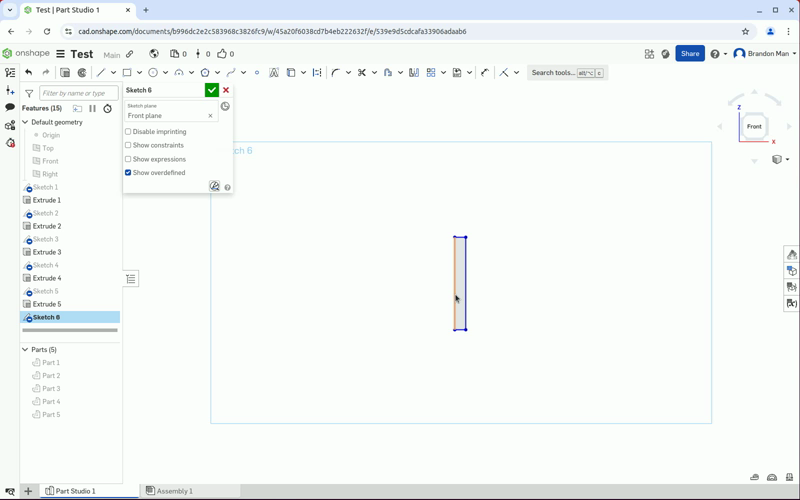
scroll(6)
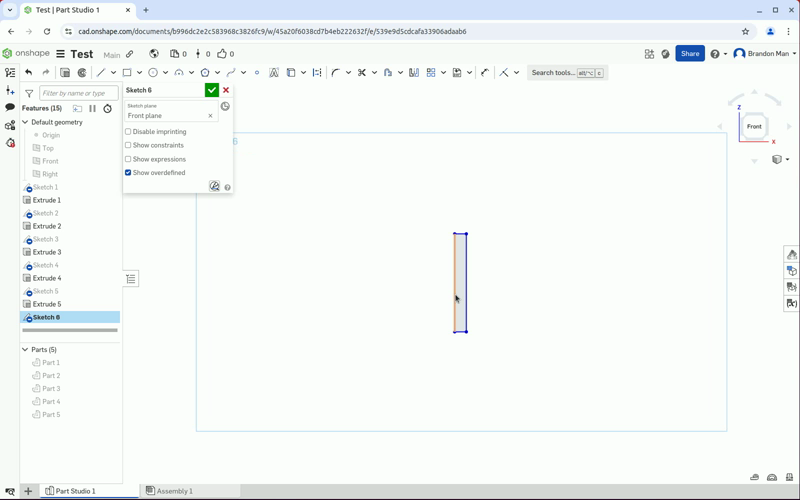
scroll(6)
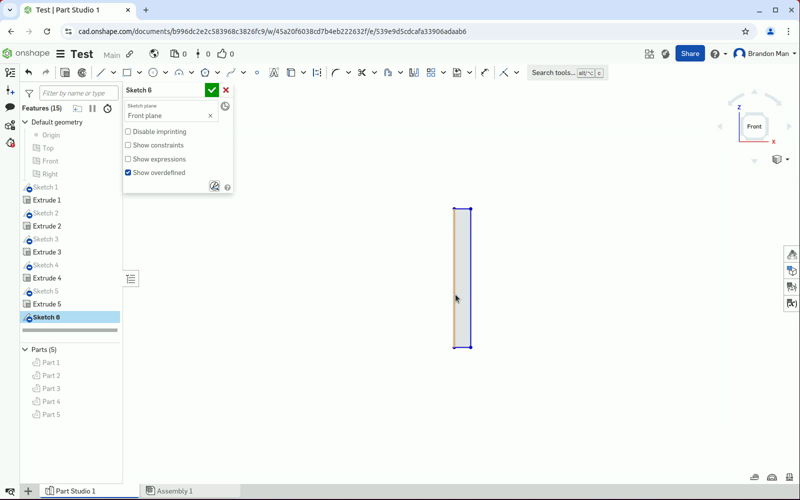
scroll(6)
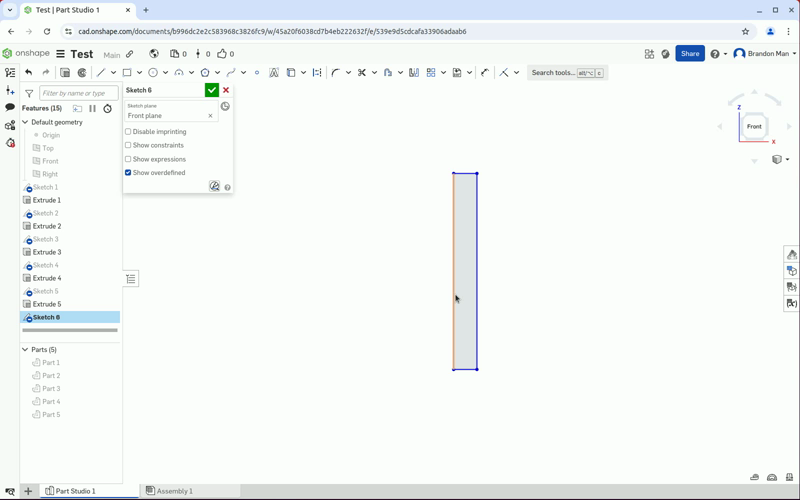
scroll(6)
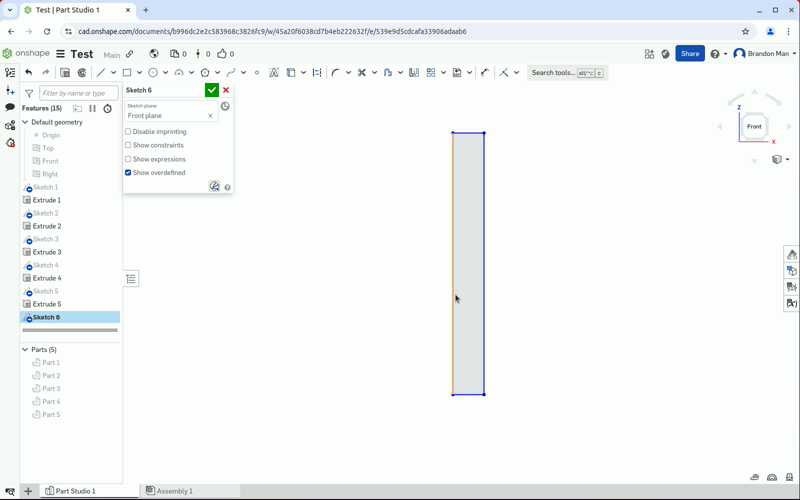
scroll(6)
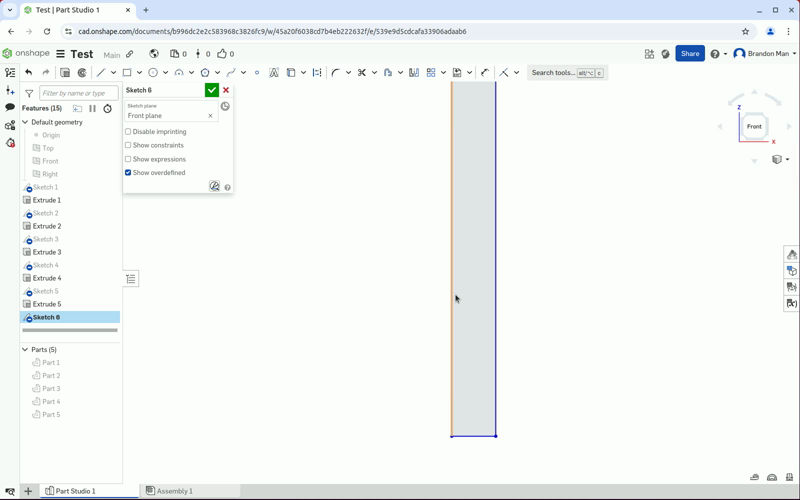
scroll(6)
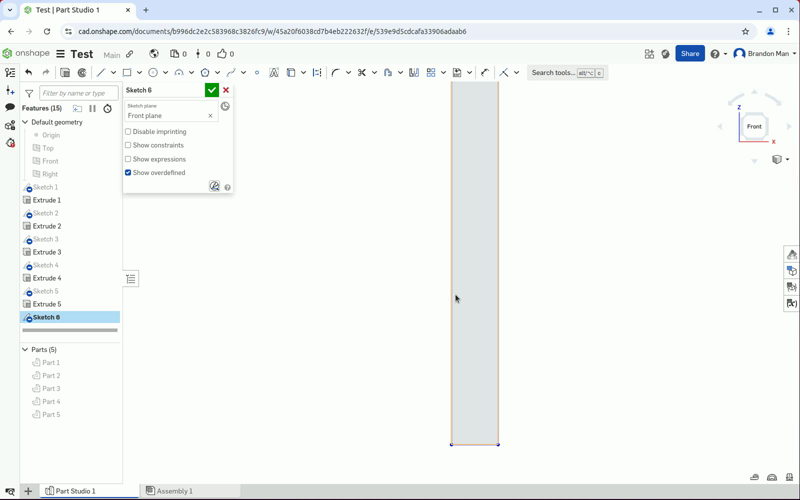
scroll(6)
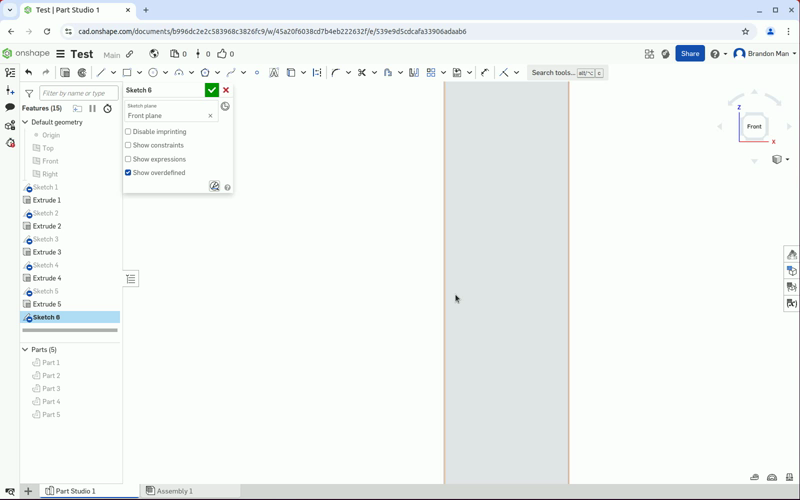
click(455, 294)
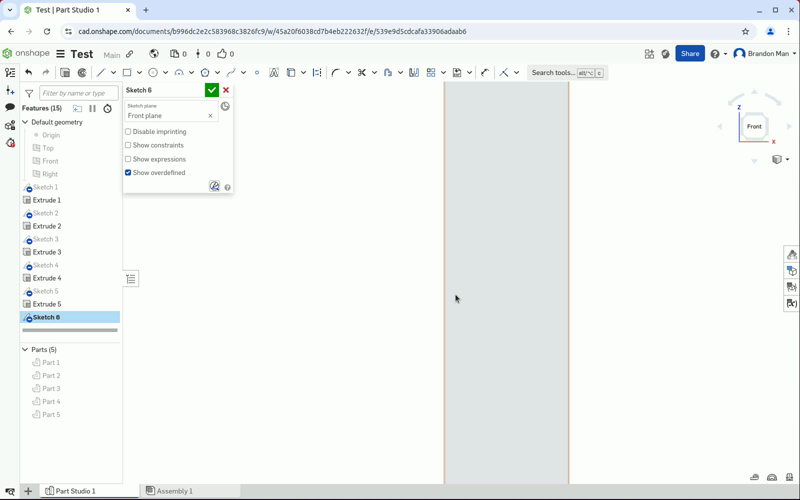
scroll(-6)
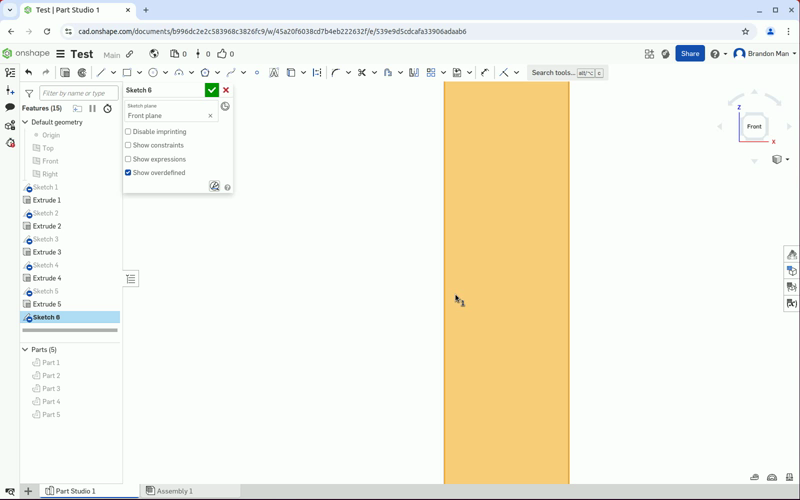
scroll(-6)
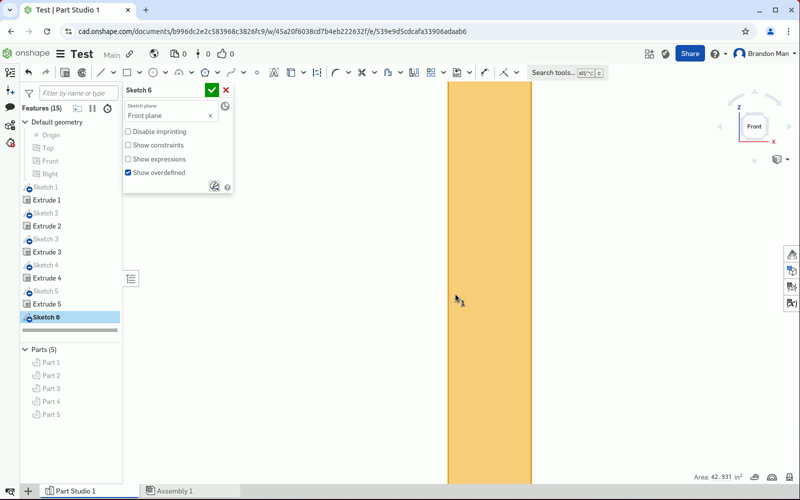
scroll(-6)
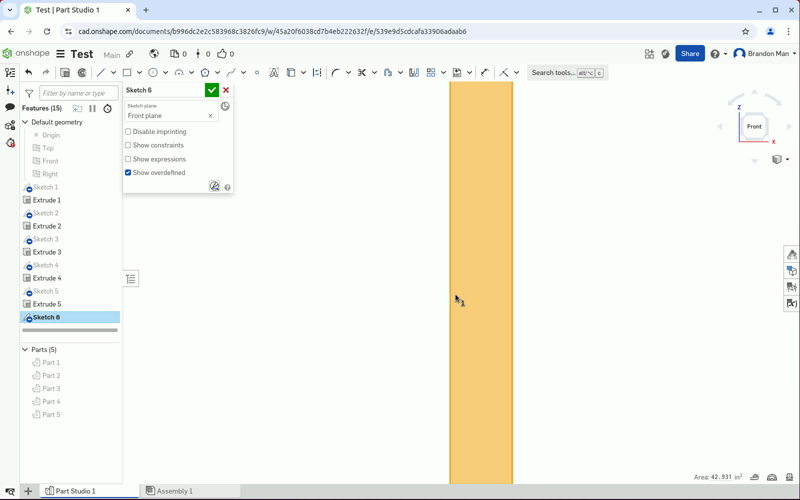
scroll(-6)
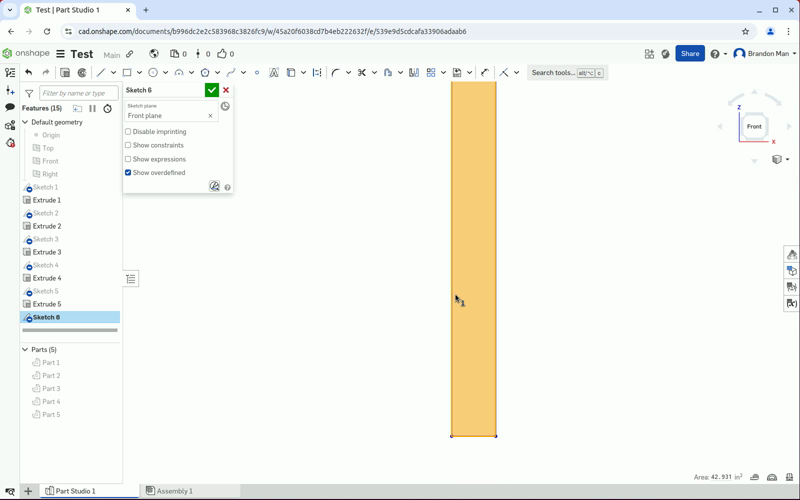
scroll(-6)
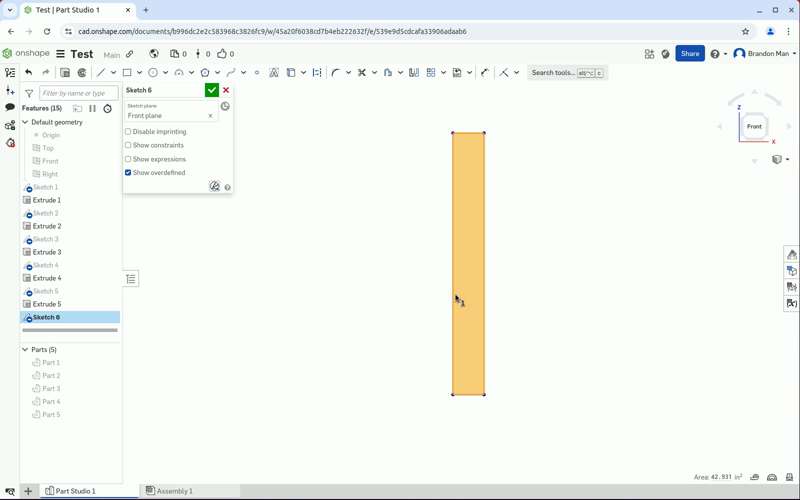
scroll(-6)
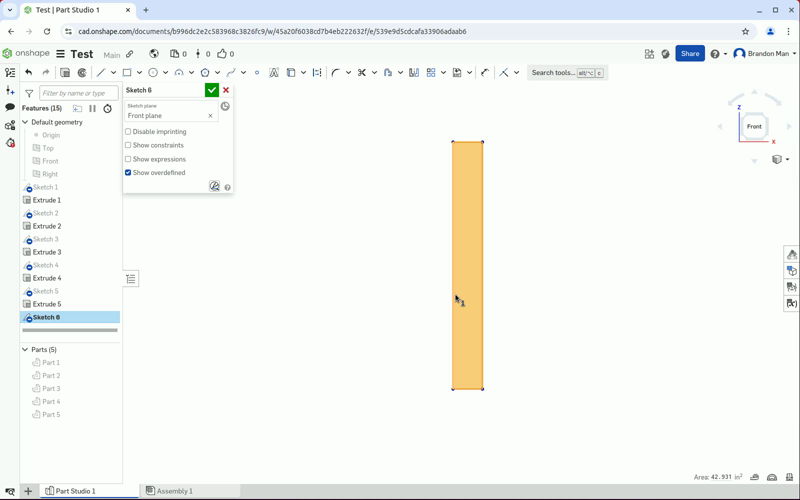
scroll(-6)
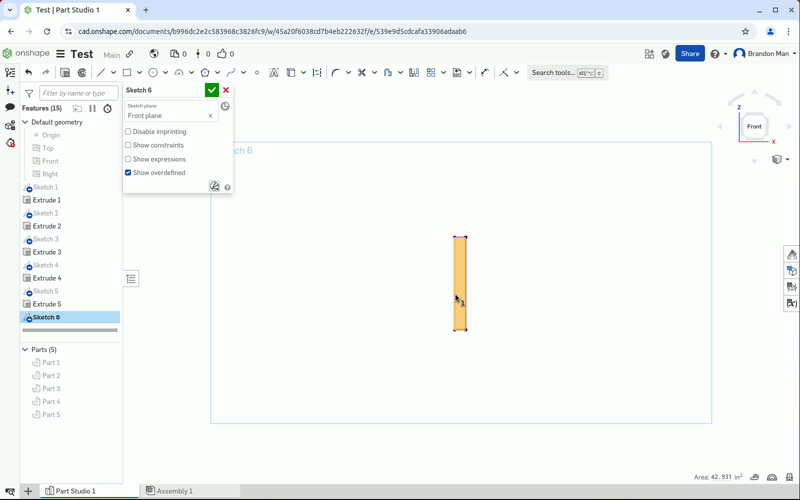
mouse_move(73, 352)
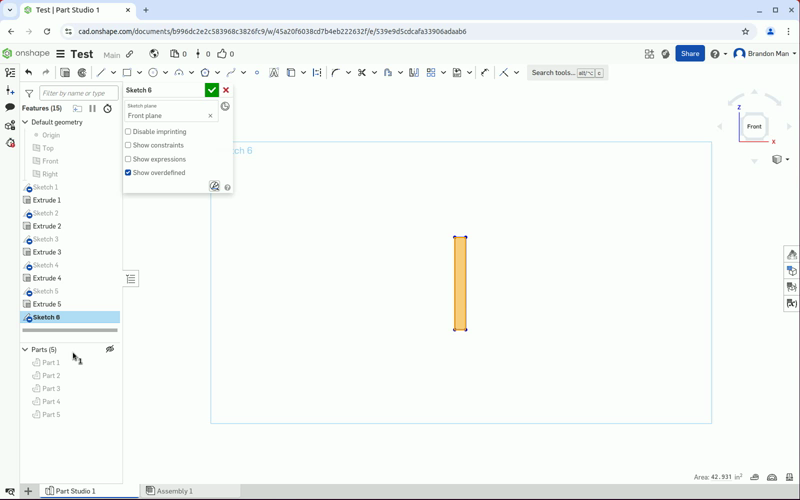
key(shift+y)
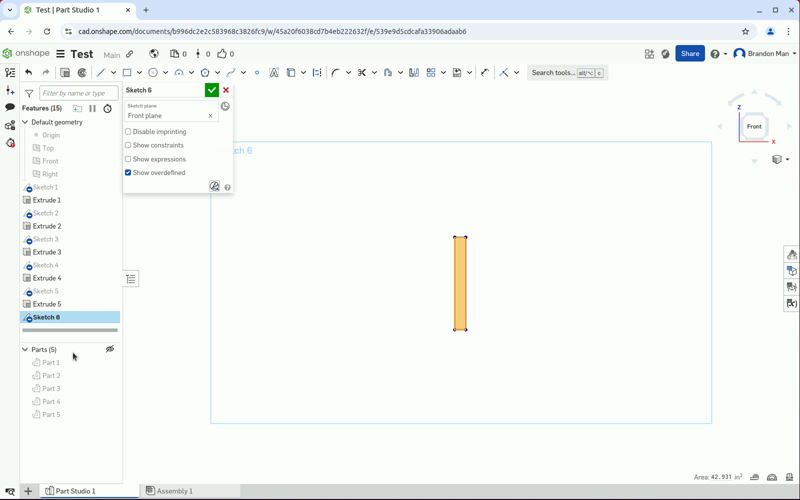
key(shift+e)
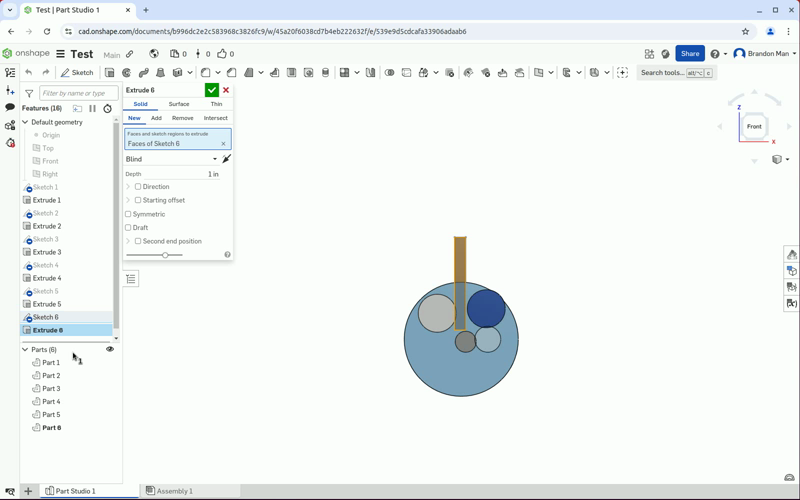
mouse_move(143, 106)
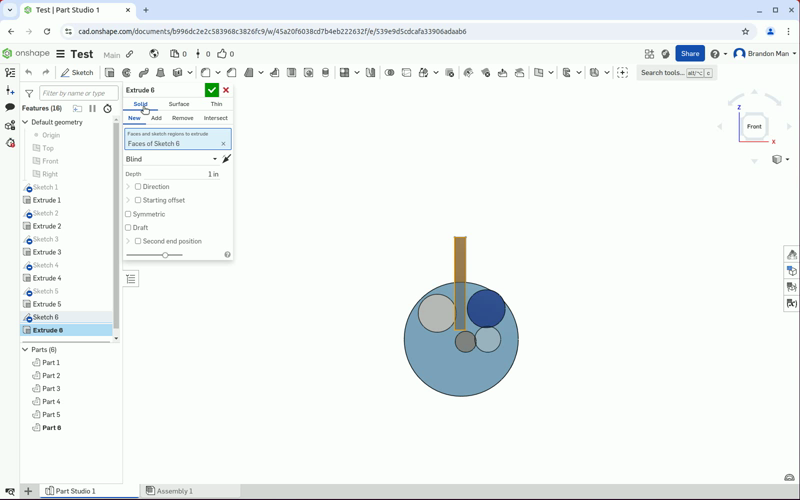
click(143, 106)
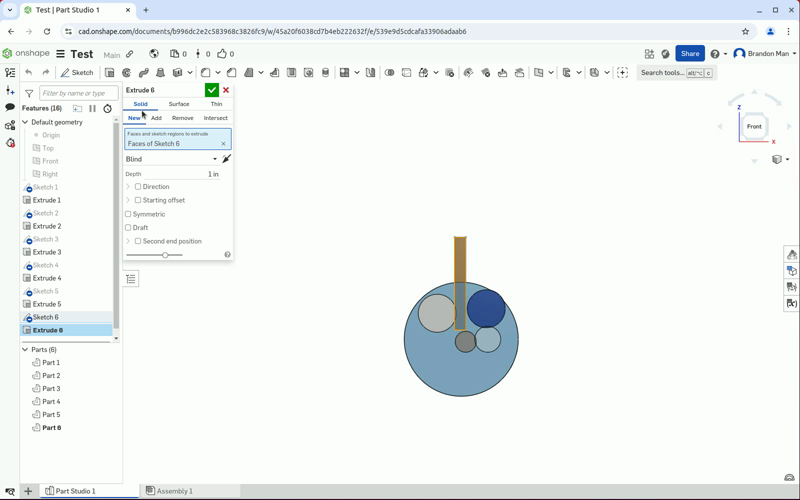
mouse_move(137, 120)
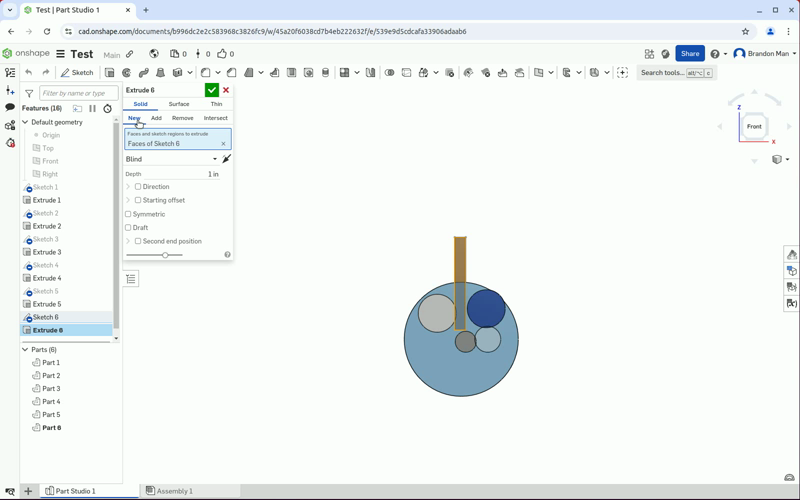
click(137, 120)
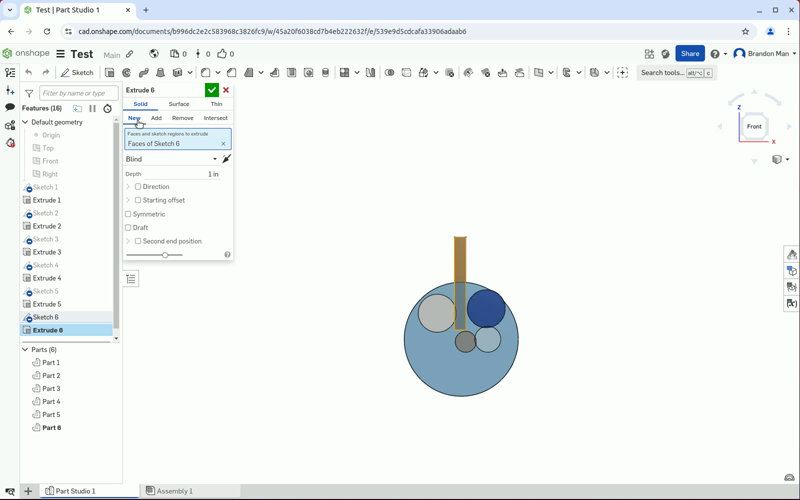
key(tab, 4)
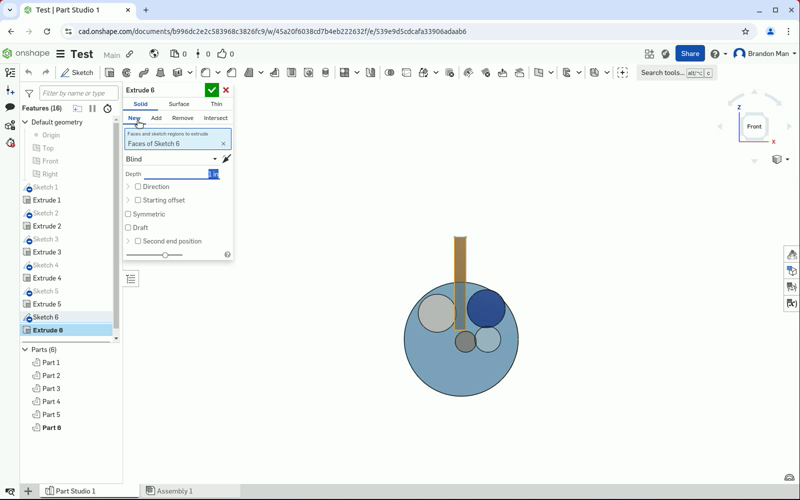
text(5.536)
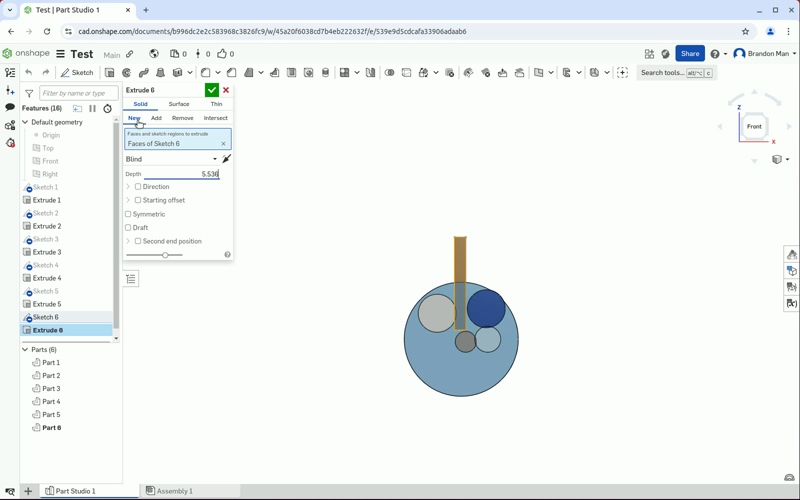
key(enter)
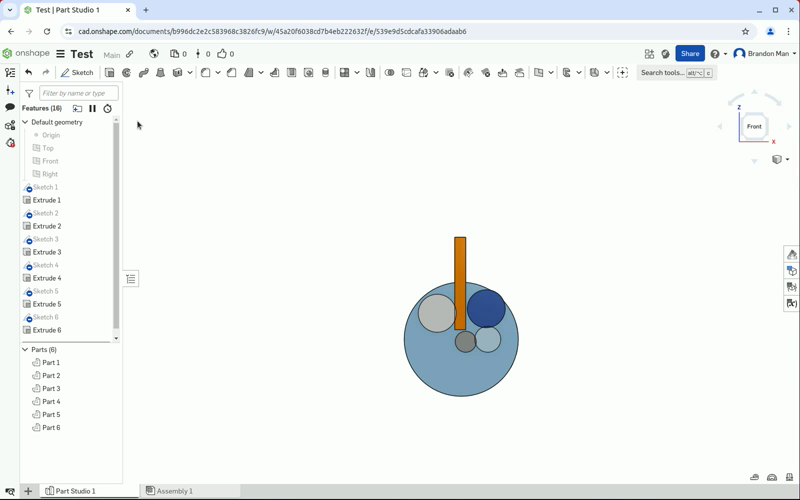
key(shift+h)
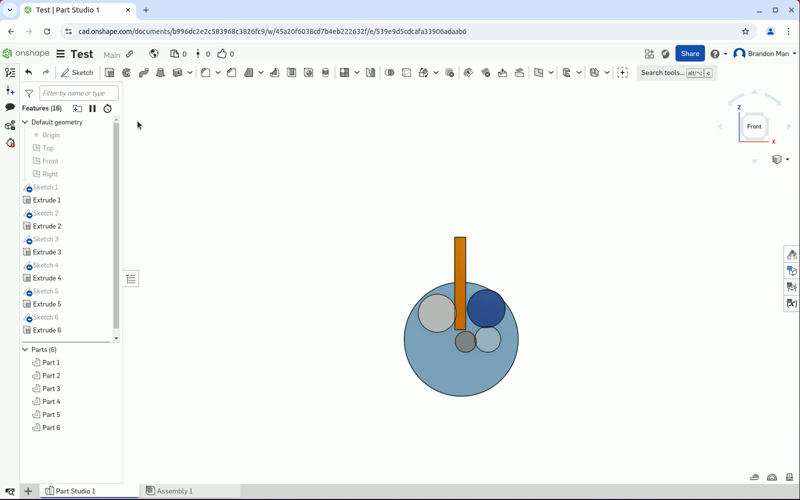
key(shift+h)
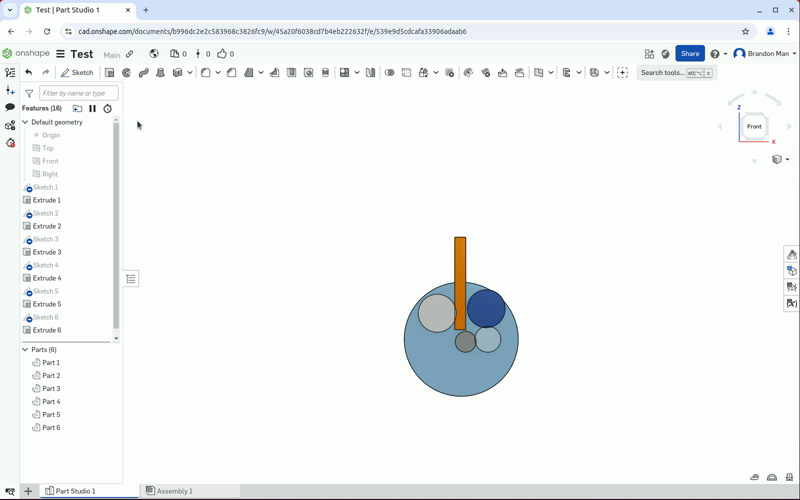
mouse_move(69, 189)
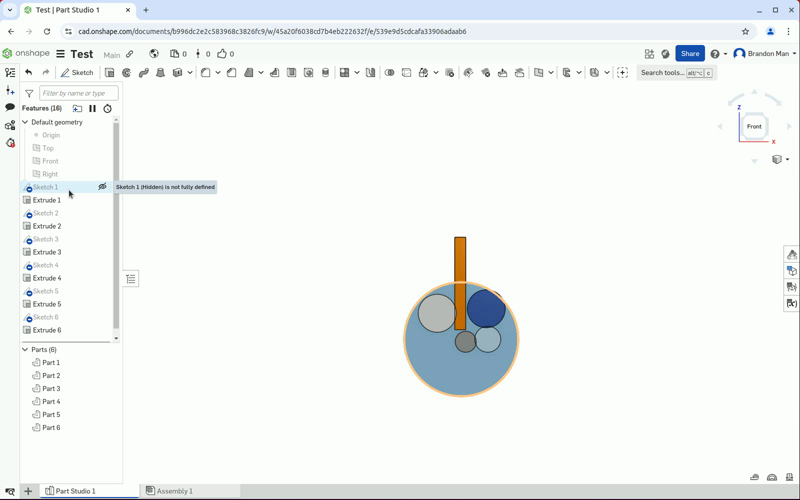
click(69, 189)
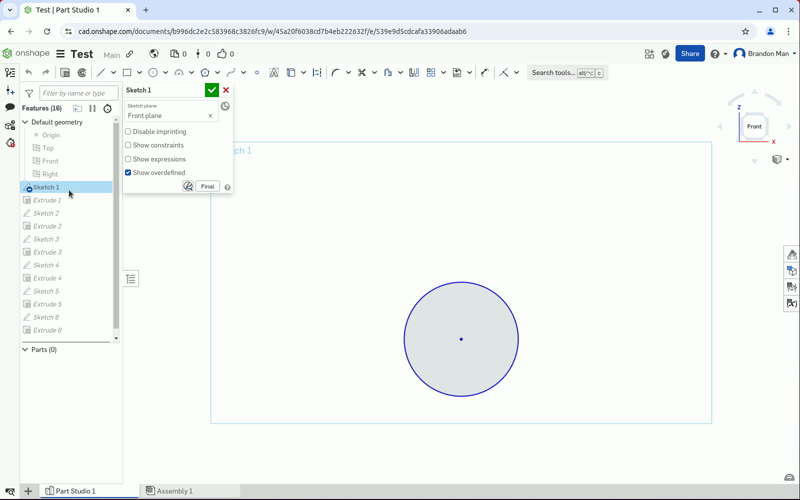
mouse_move(229, 92)
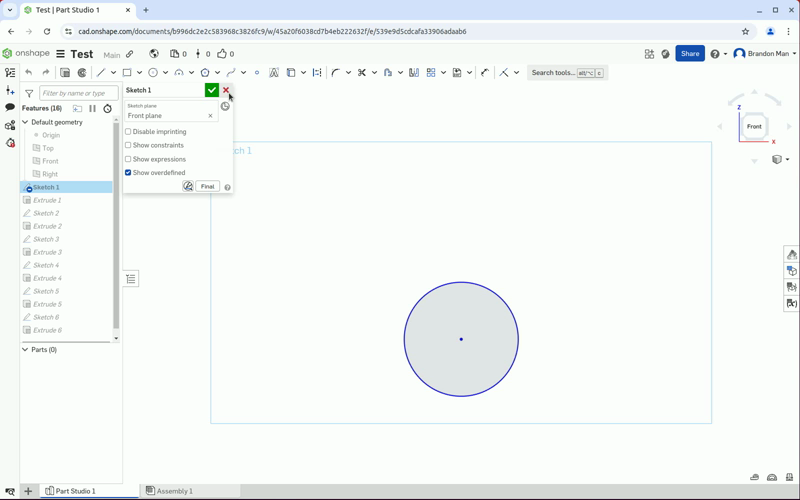
click(229, 92)
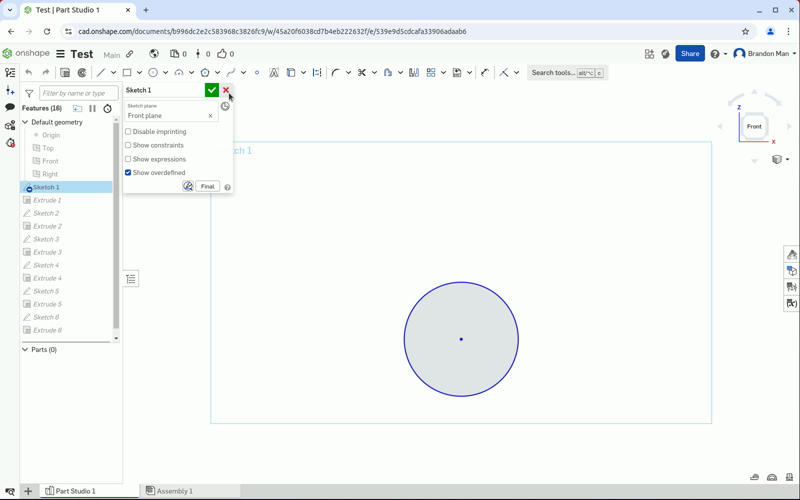
key(shift+s)
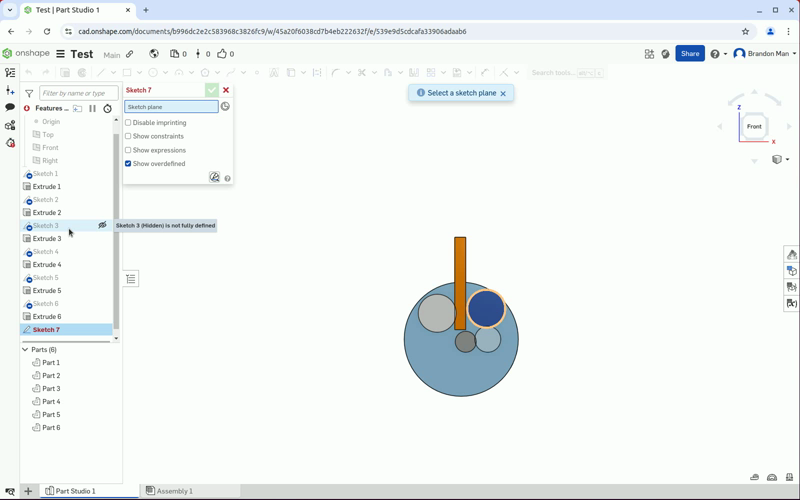
scroll(3)
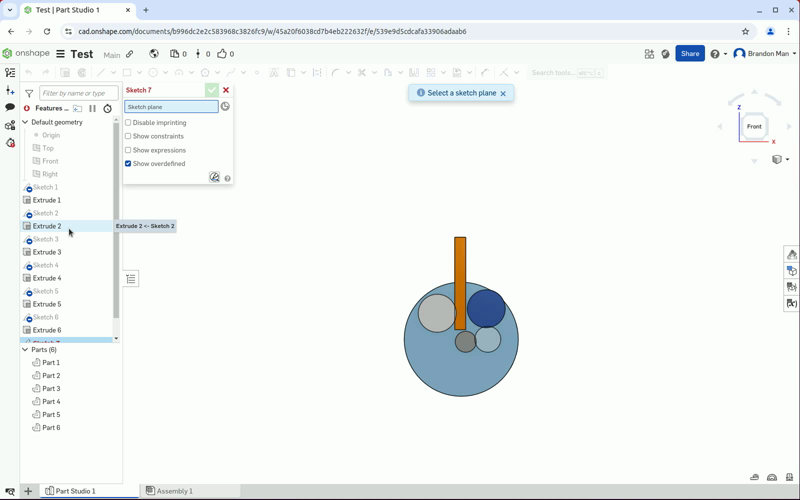
mouse_move(69, 163)
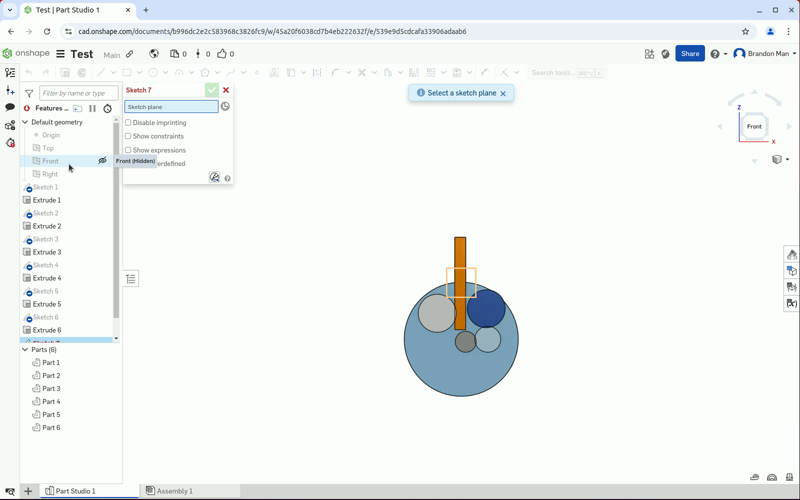
click(69, 163)
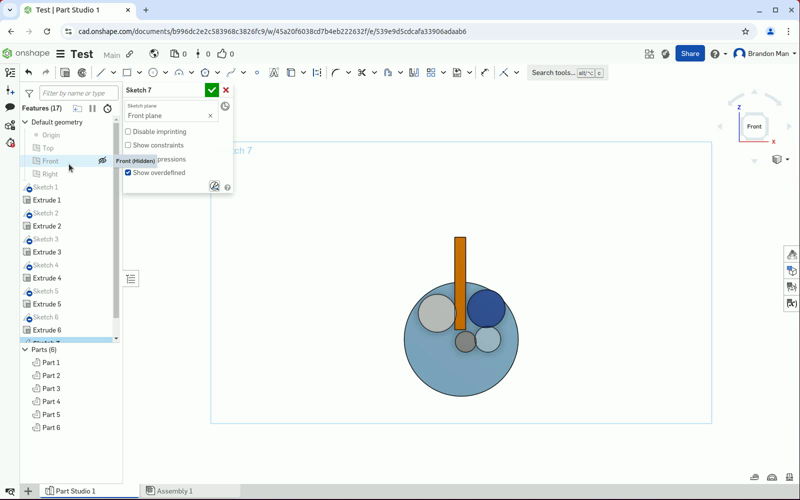
mouse_move(73, 352)
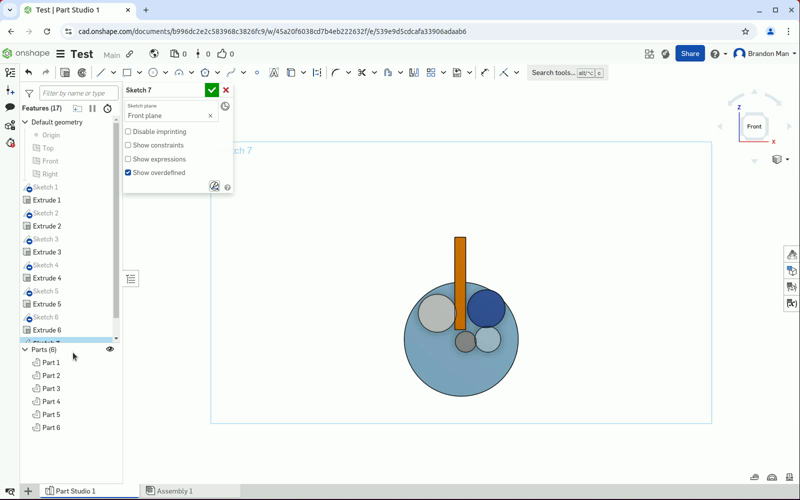
key(y)
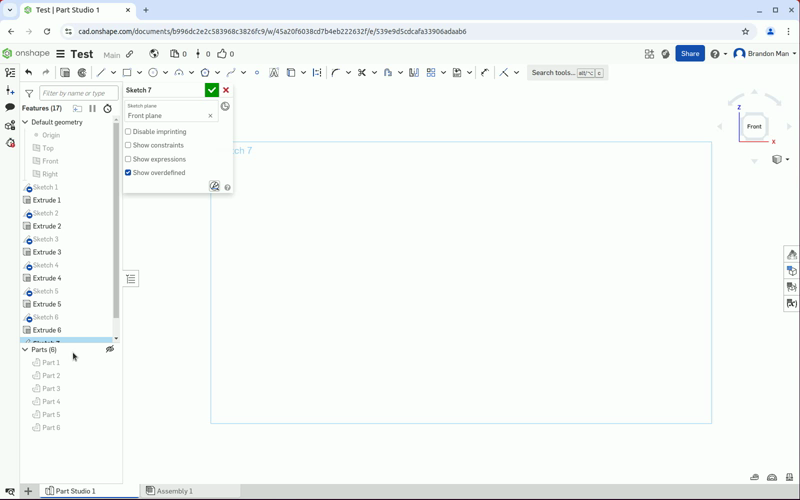
key(l)
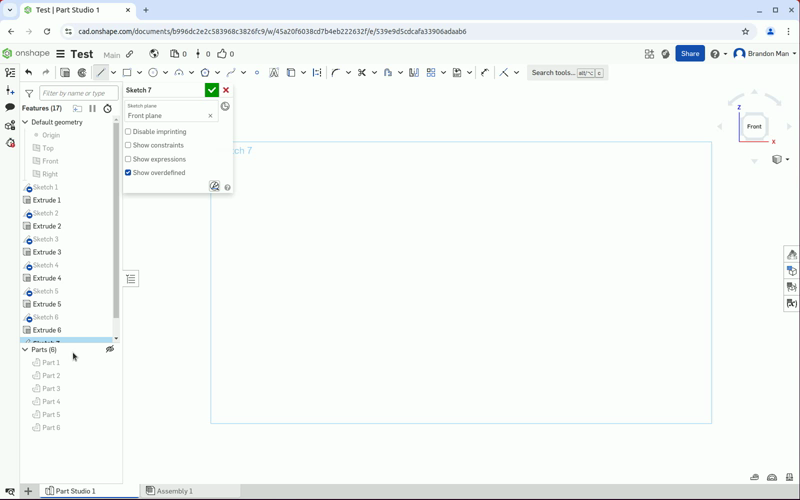
key_down(shift)
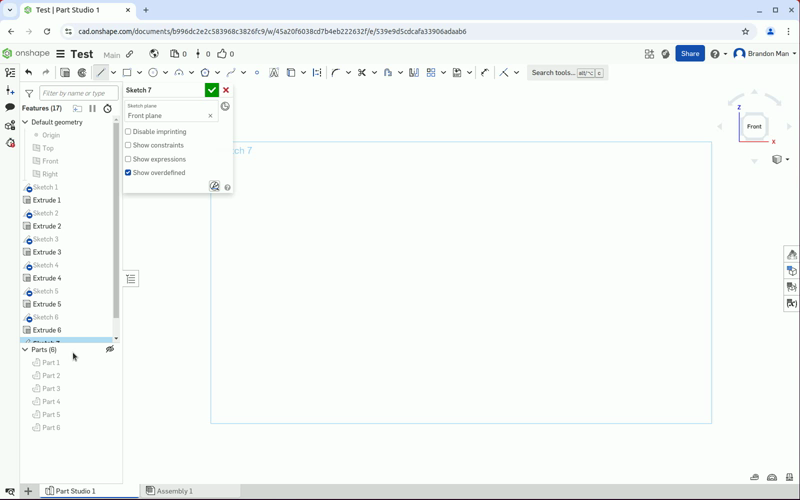
mouse_move(416, 354)
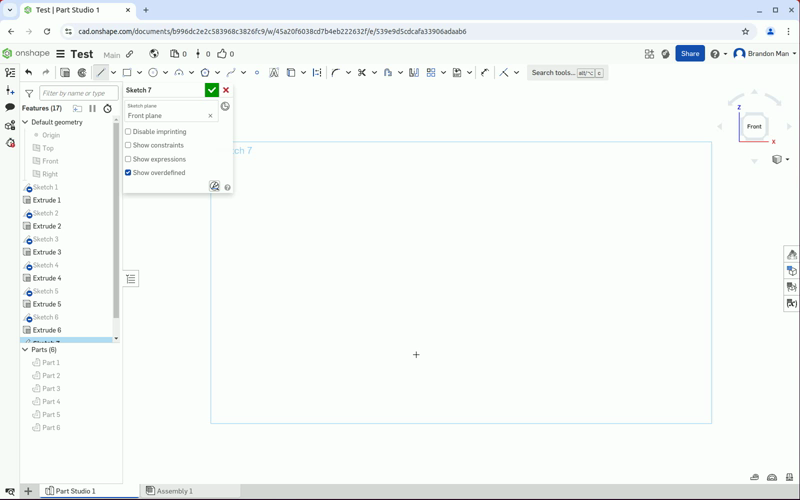
click(416, 354)
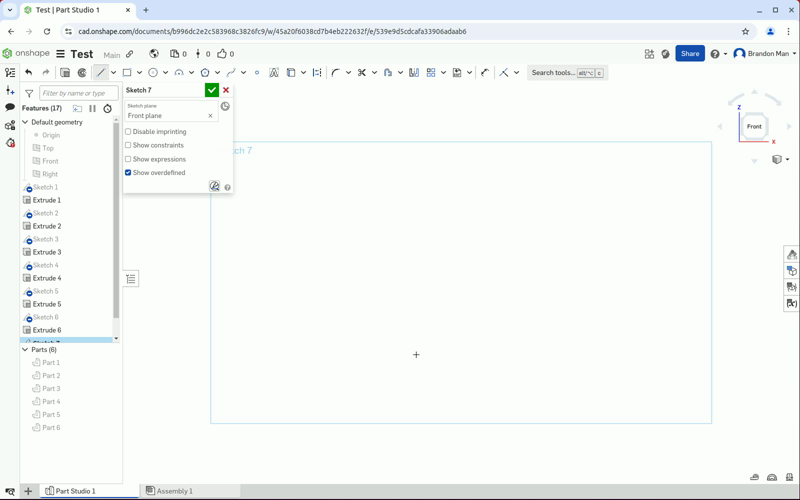
key_up(shift)
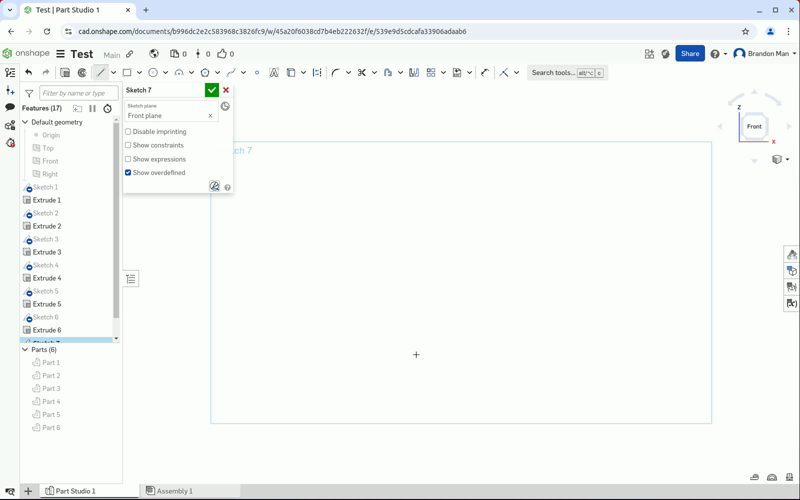
key_down(shift)
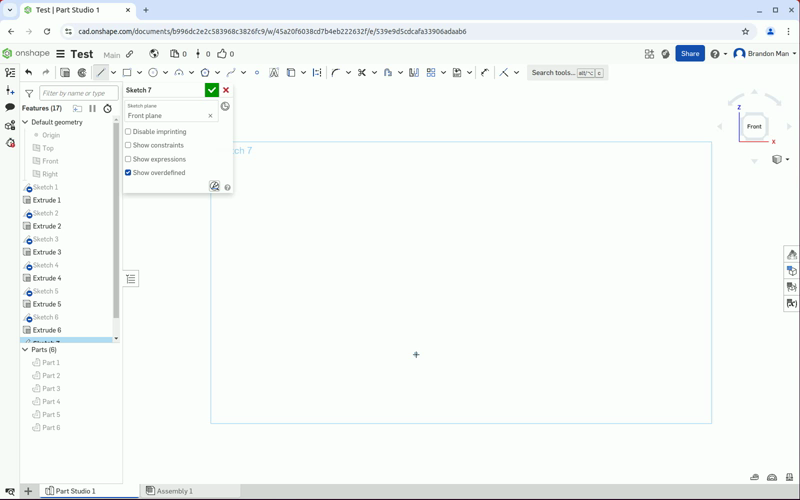
mouse_move(505, 354)
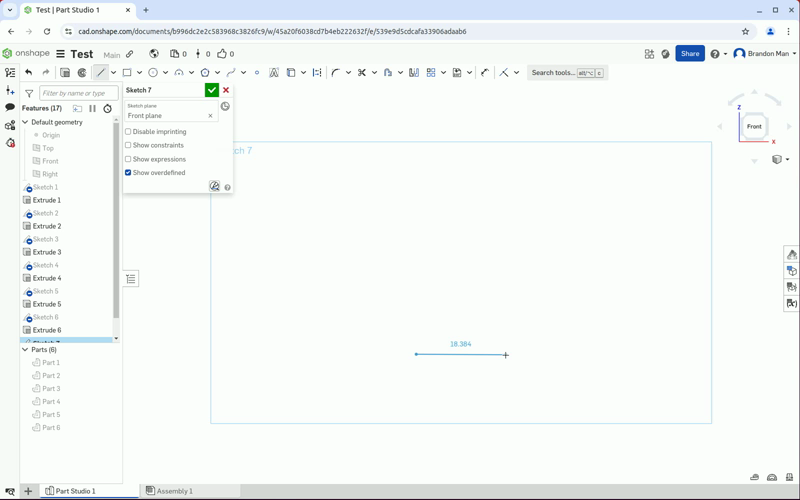
click(505, 354)
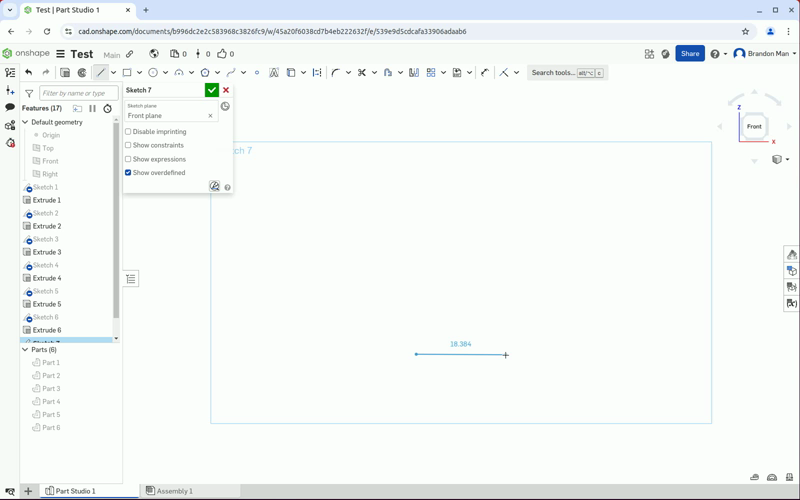
key_up(shift)
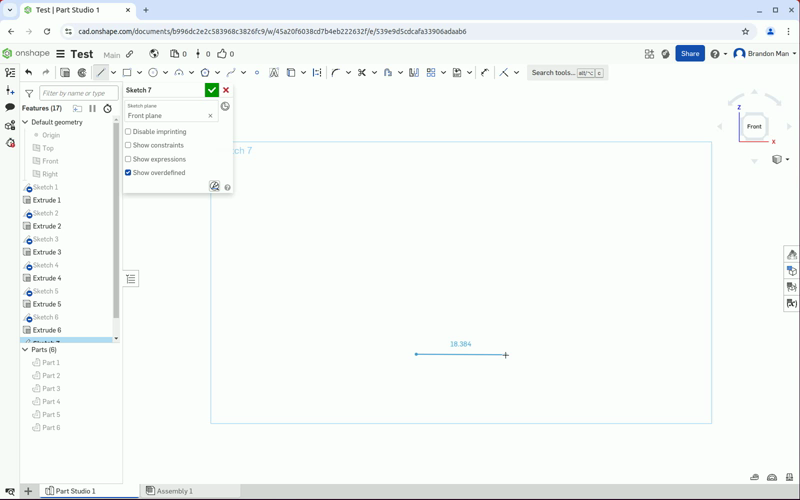
key_down(shift)
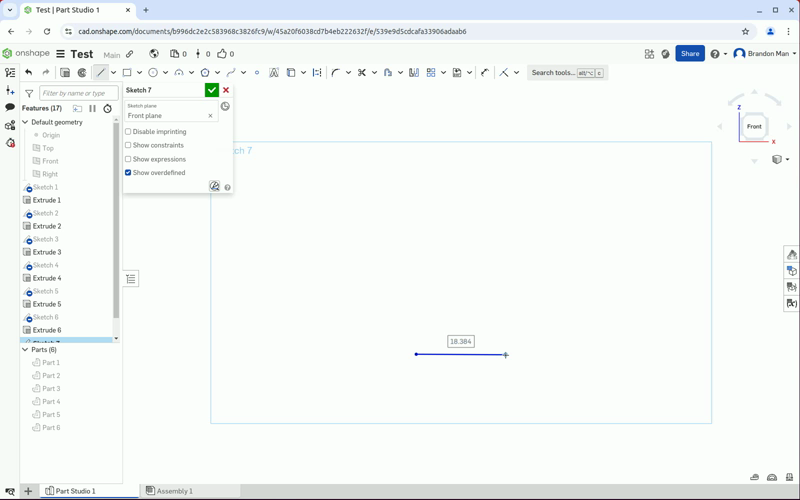
mouse_move(505, 213)
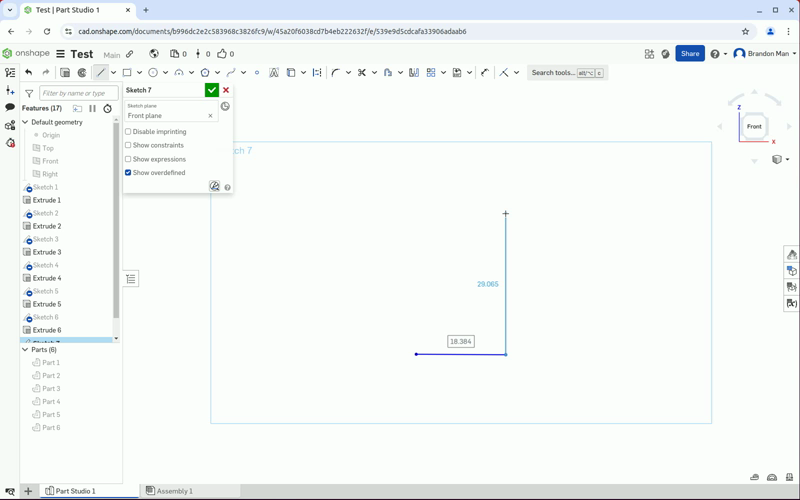
click(505, 213)
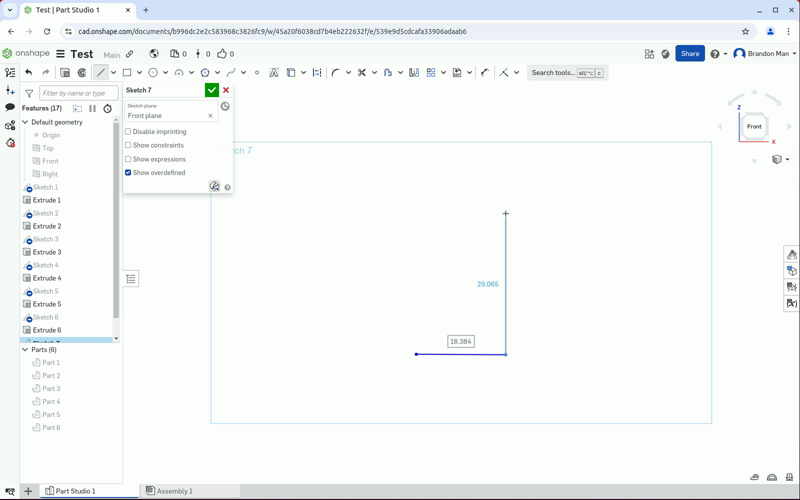
key_up(shift)
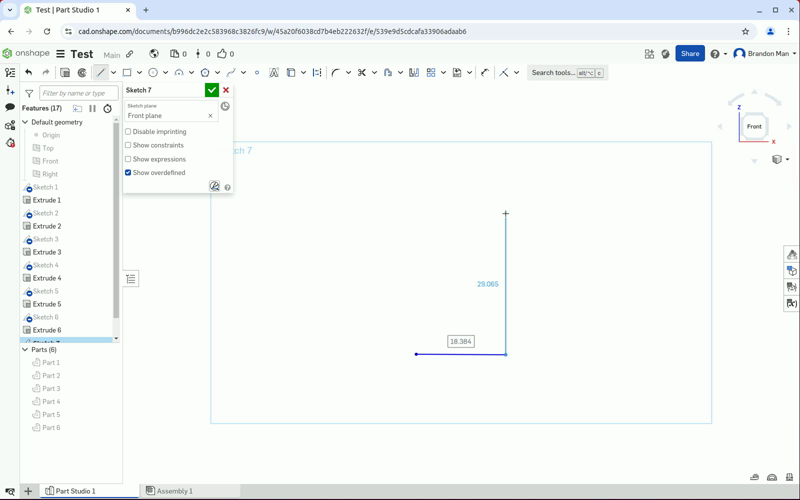
key_down(shift)
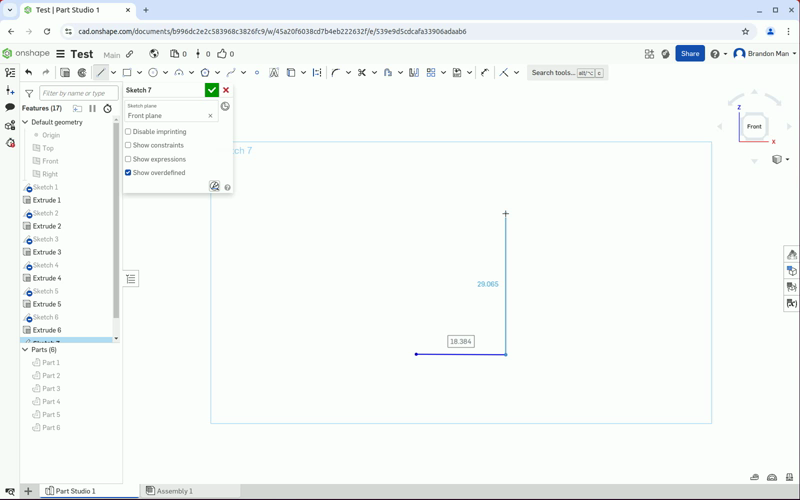
mouse_move(416, 213)
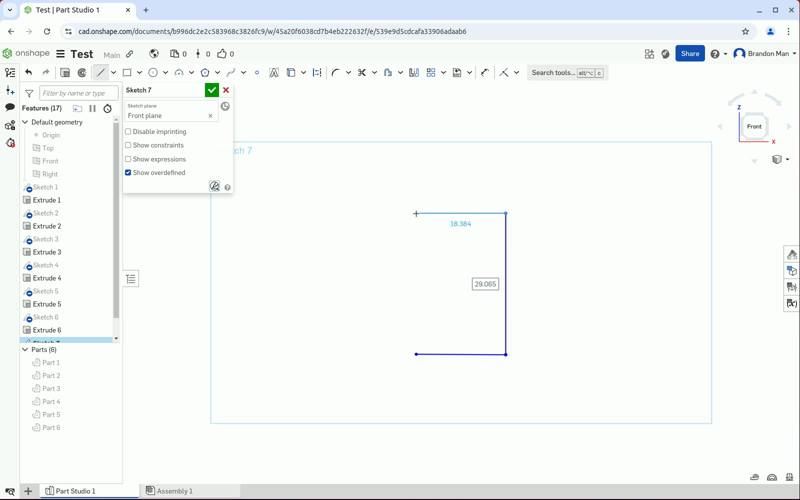
click(416, 213)
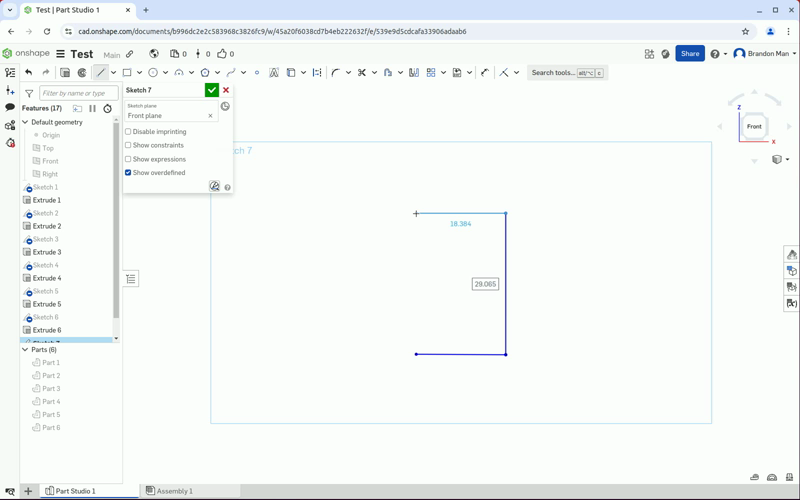
key_up(shift)
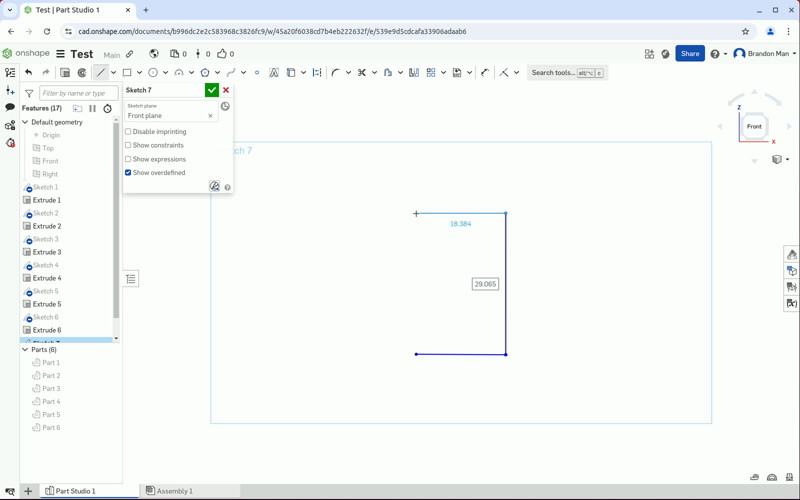
key_down(shift)
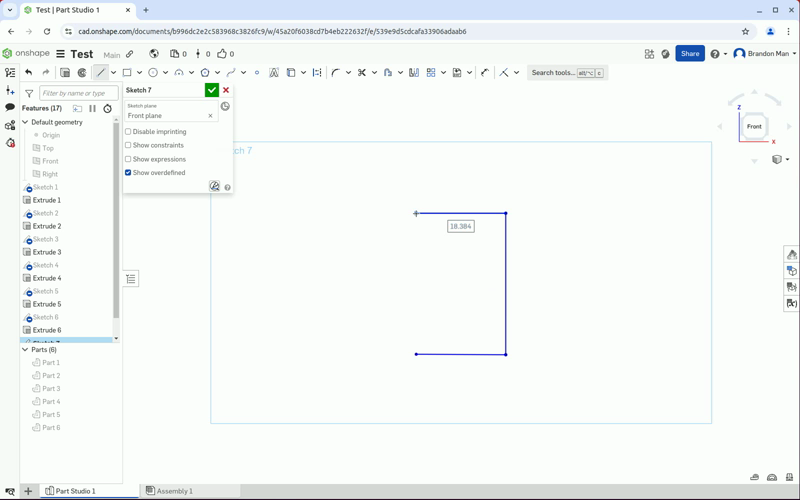
mouse_move(416, 354)
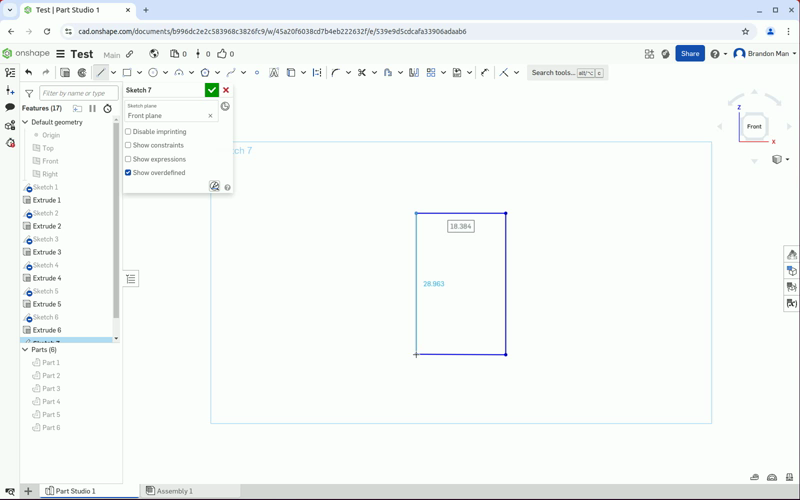
key_up(shift)
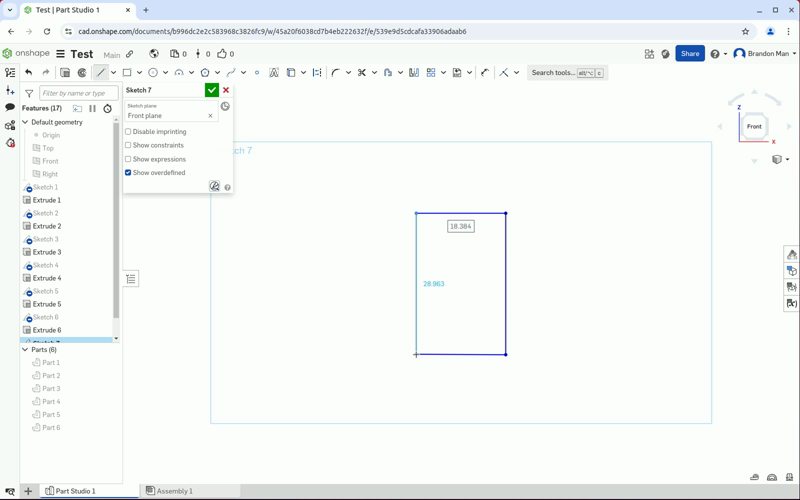
click(416, 354)
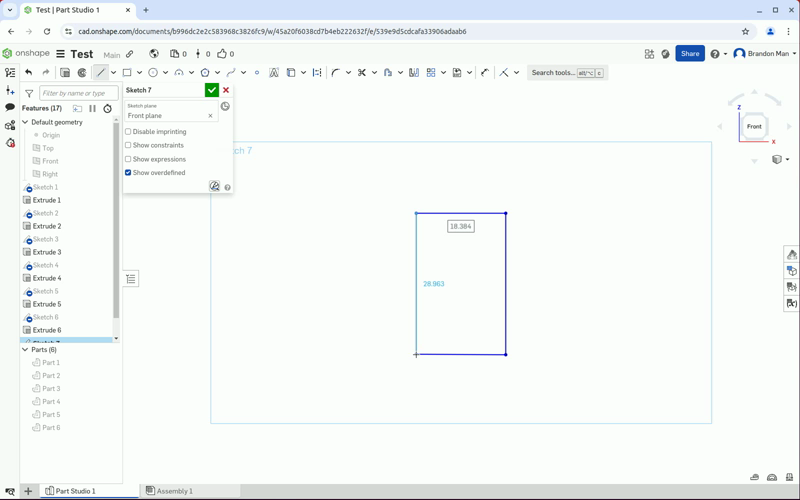
key(esc)
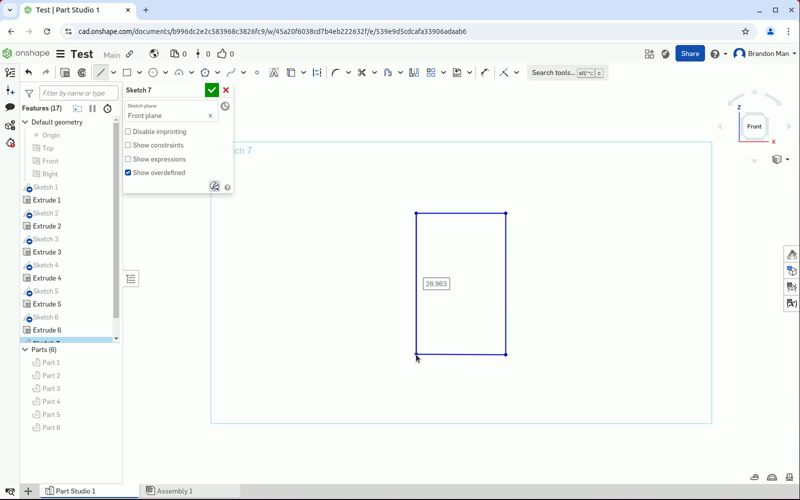
mouse_move(449, 251)
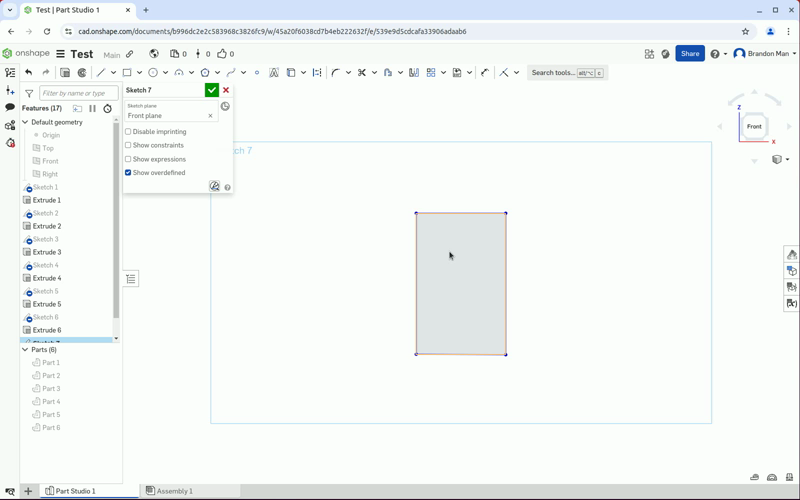
click(449, 251)
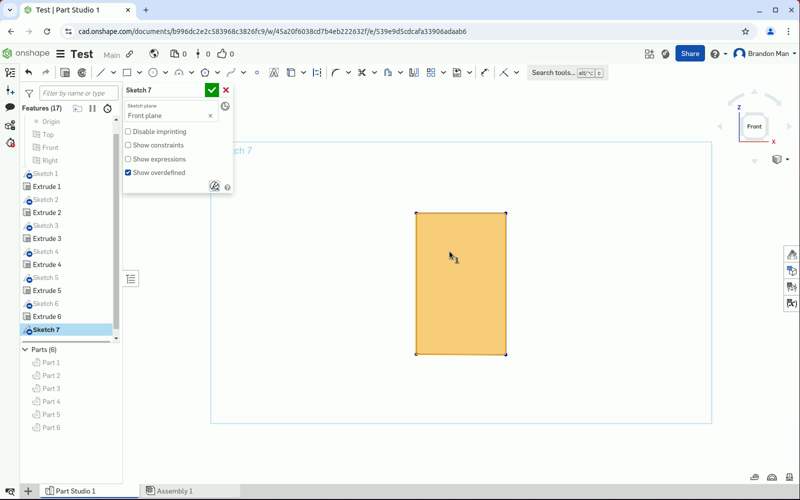
mouse_move(73, 352)
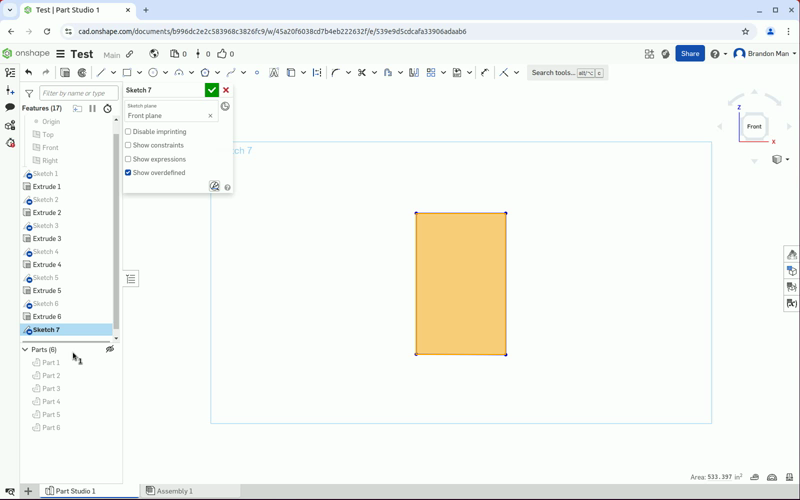
key(shift+y)
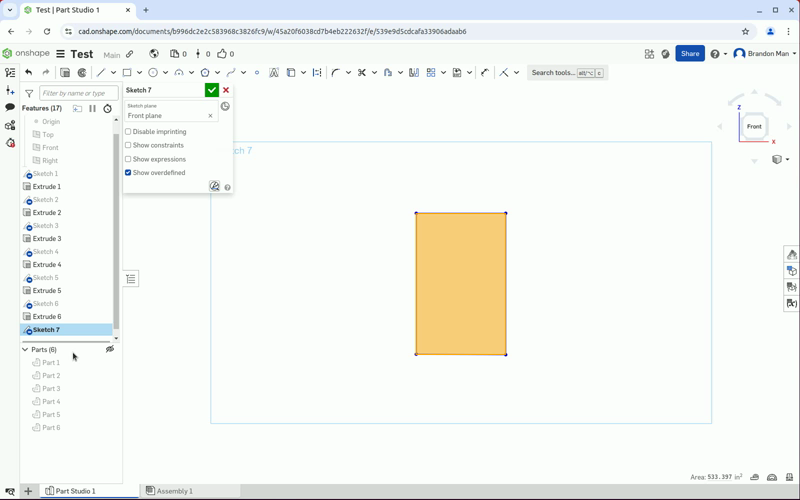
key(shift+e)
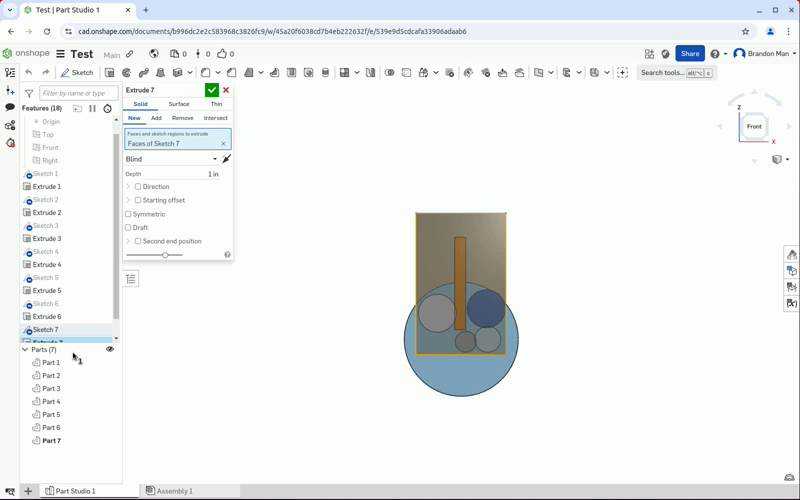
mouse_move(143, 106)
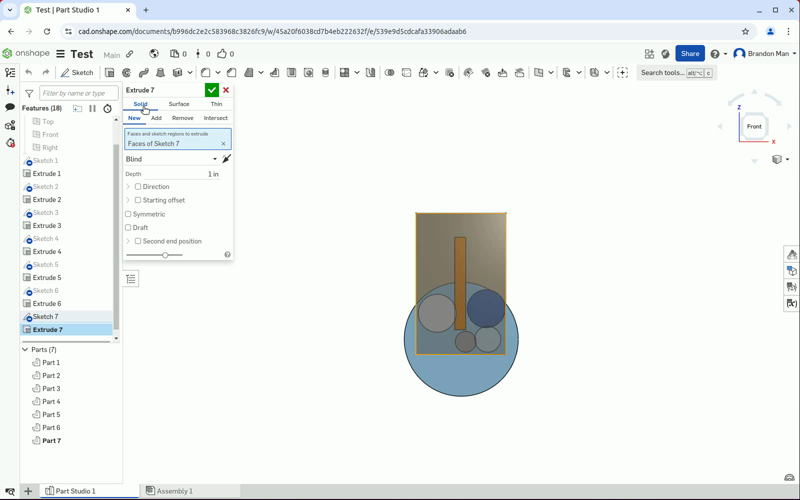
click(143, 106)
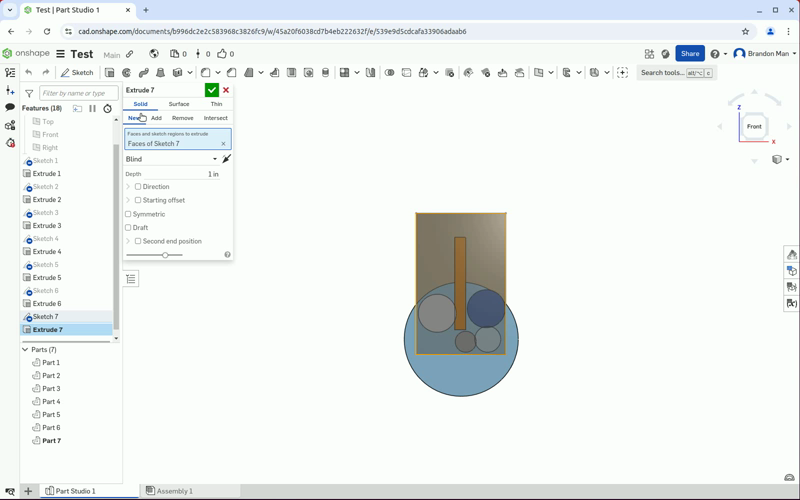
mouse_move(137, 120)
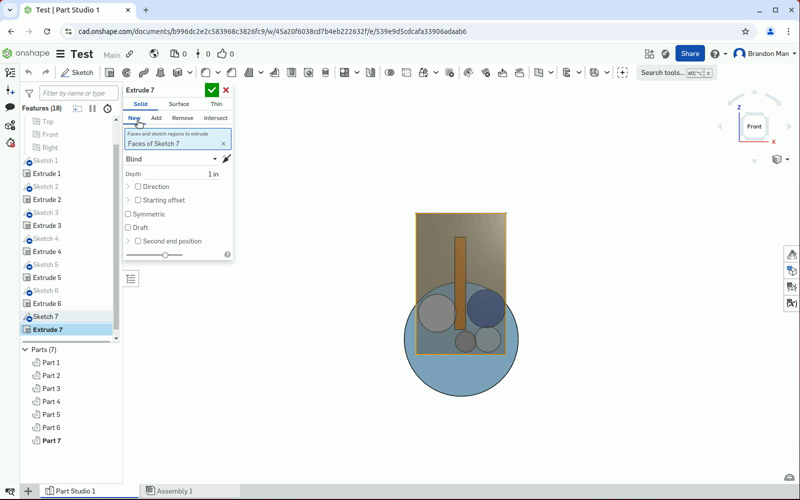
click(137, 120)
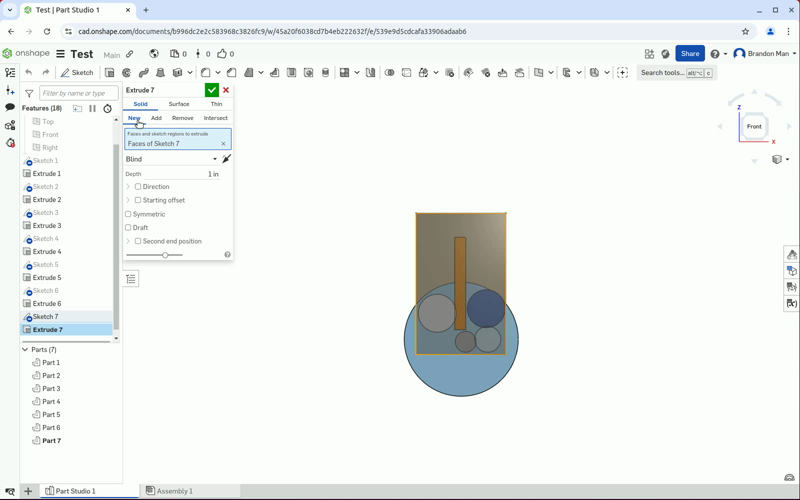
key(tab, 4)
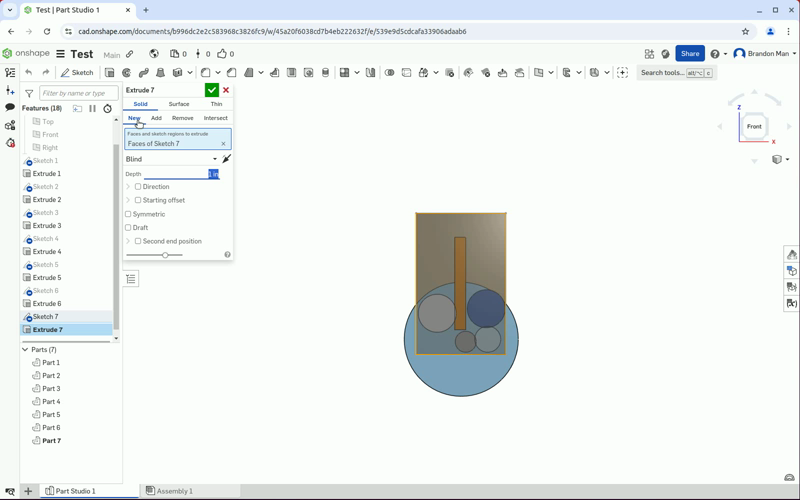
text(1.444)
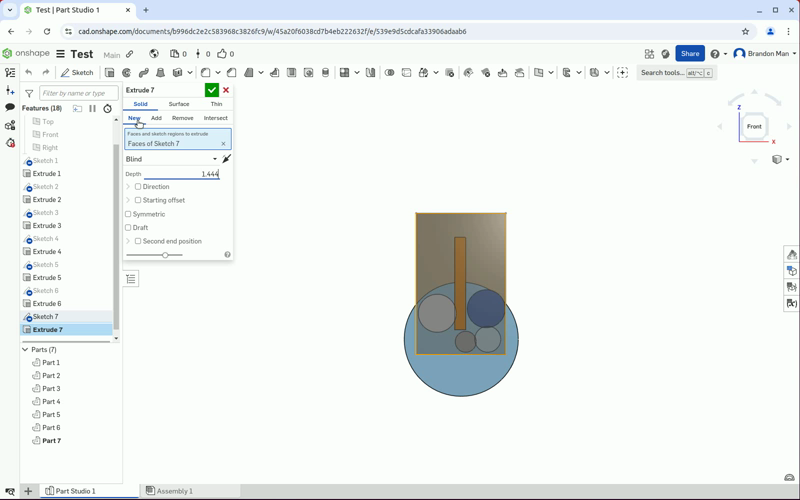
key(enter)
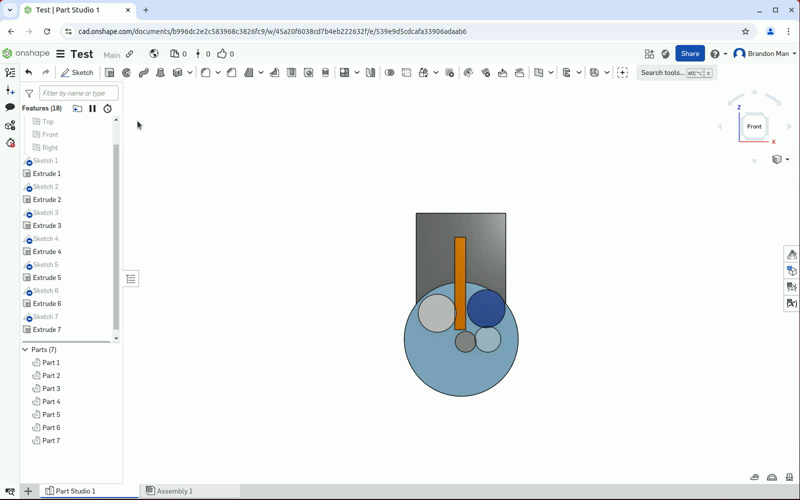
key(shift+h)
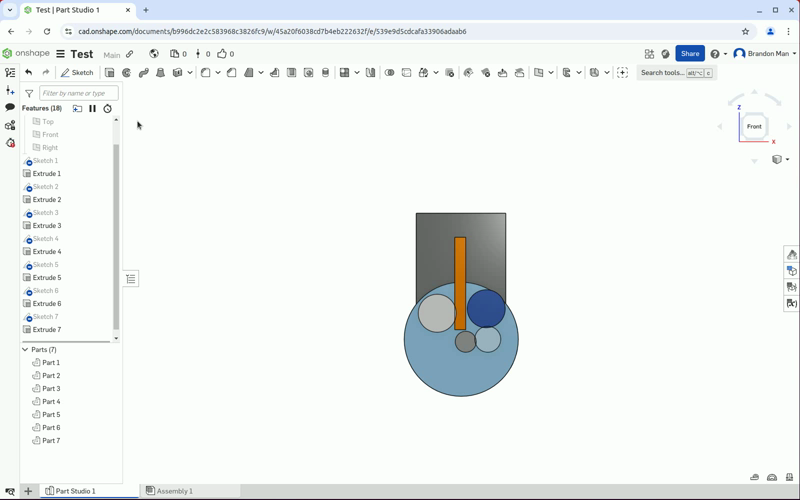
key(shift+h)
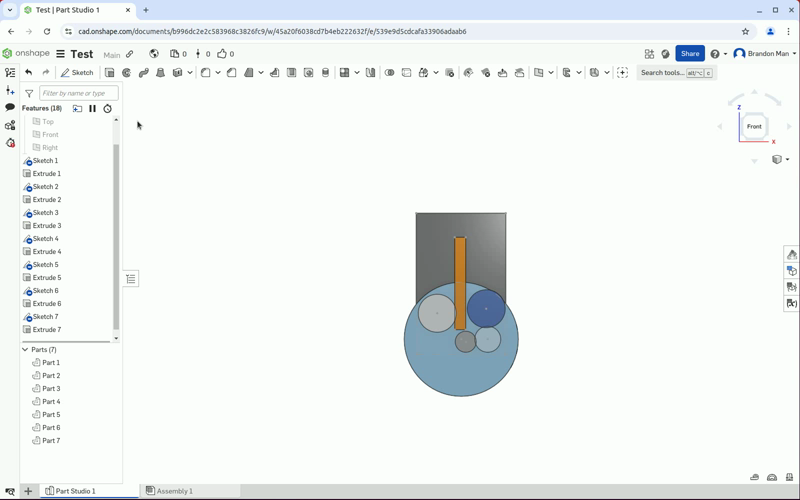
key(shift+7)
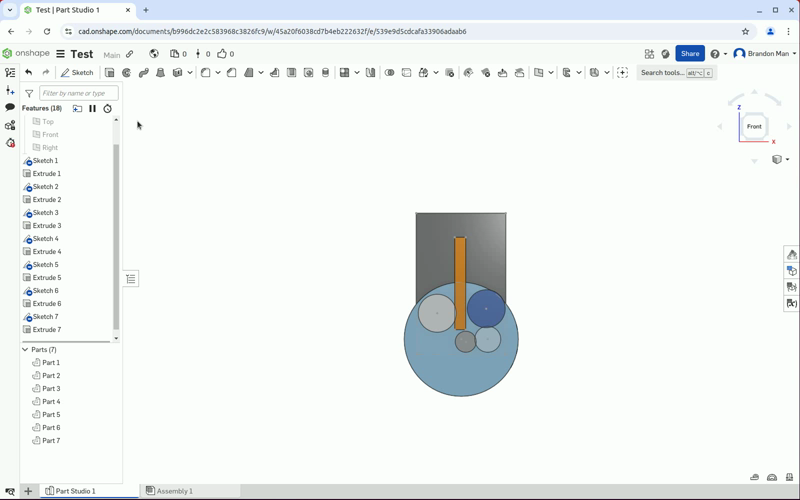
key(left, 2)
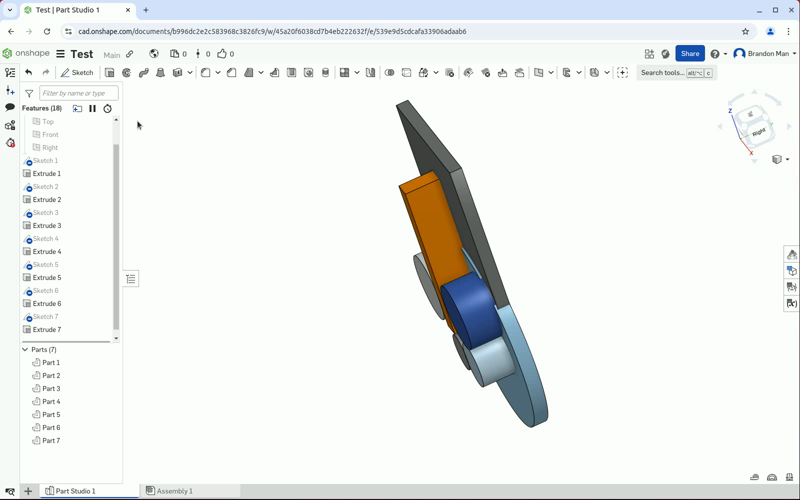
key(down, 2)
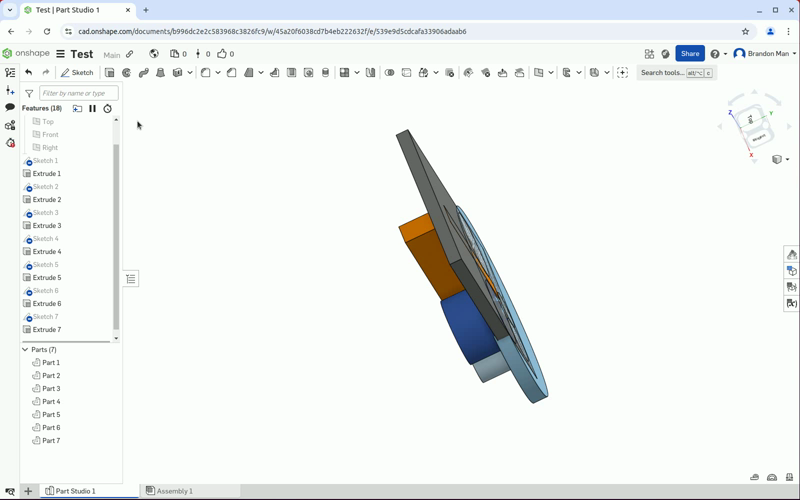
key(up, 2)
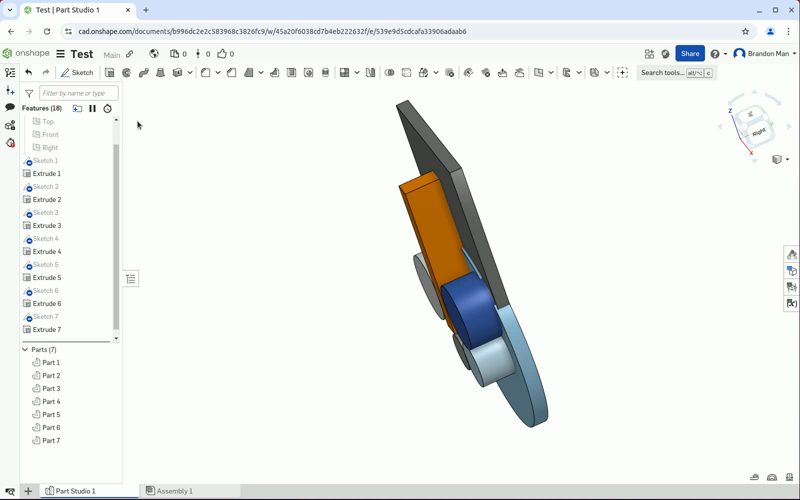
key(right, 2)
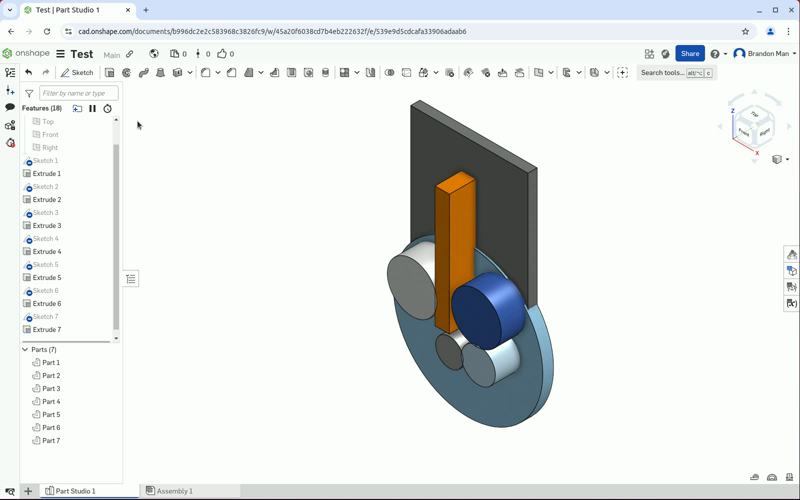
mouse_move(69, 163)
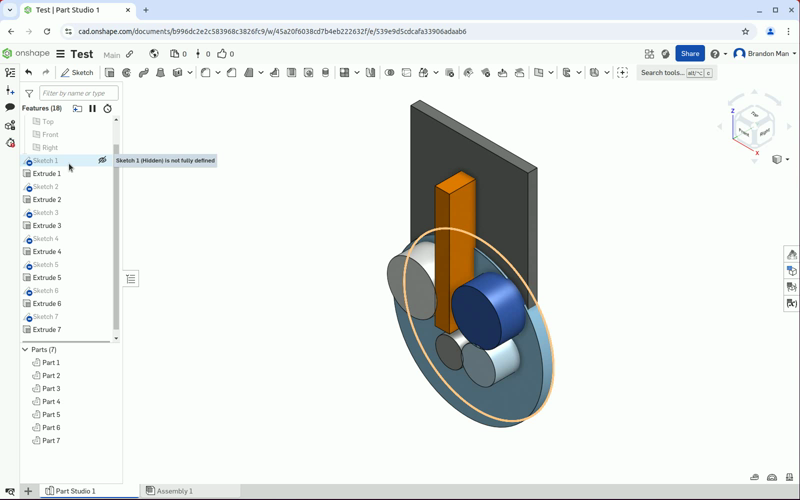
click(69, 163)